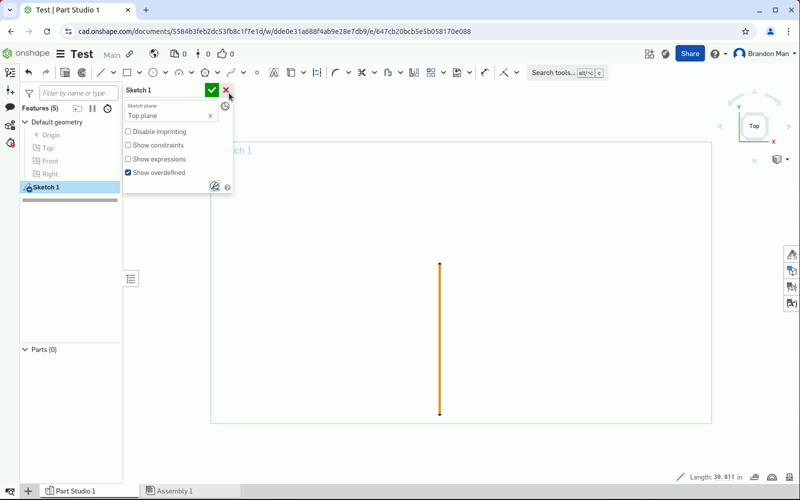
key(shift+h)
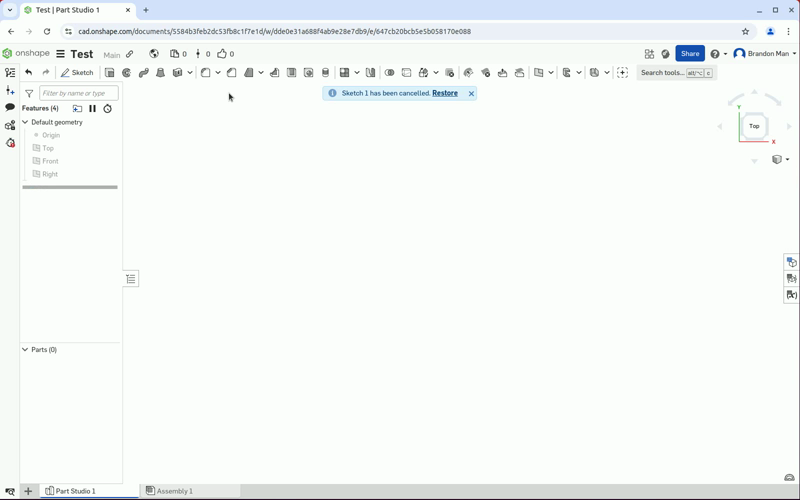
mouse_move(73, 352)
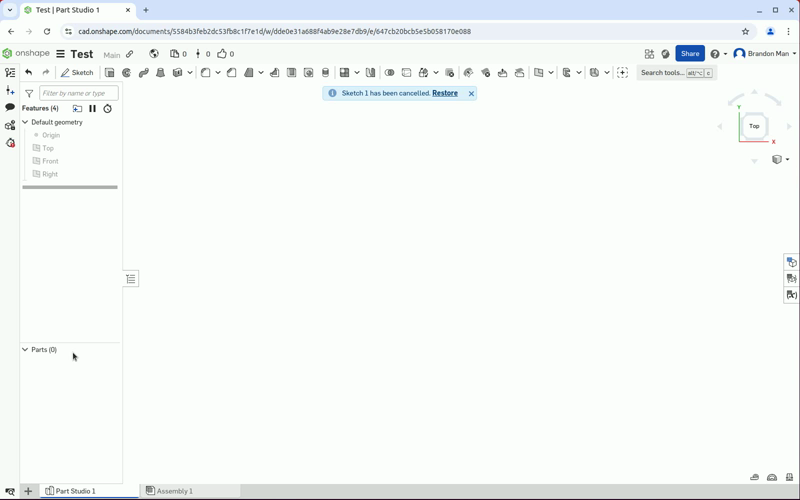
key(y)
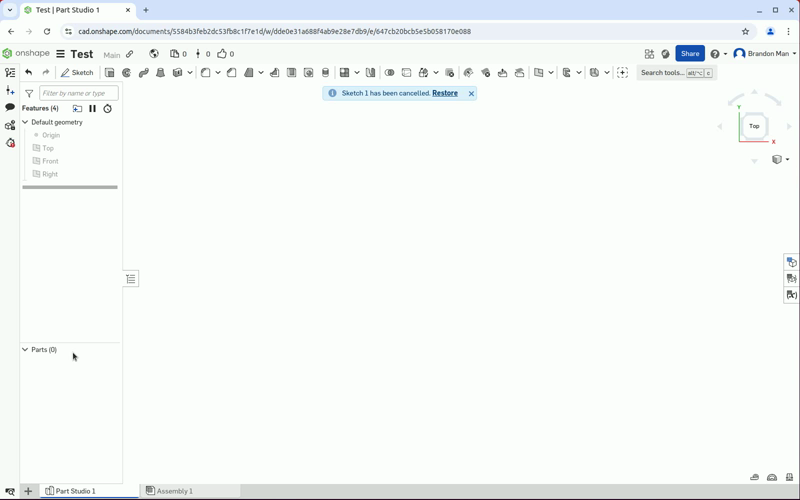
key(shift+p)
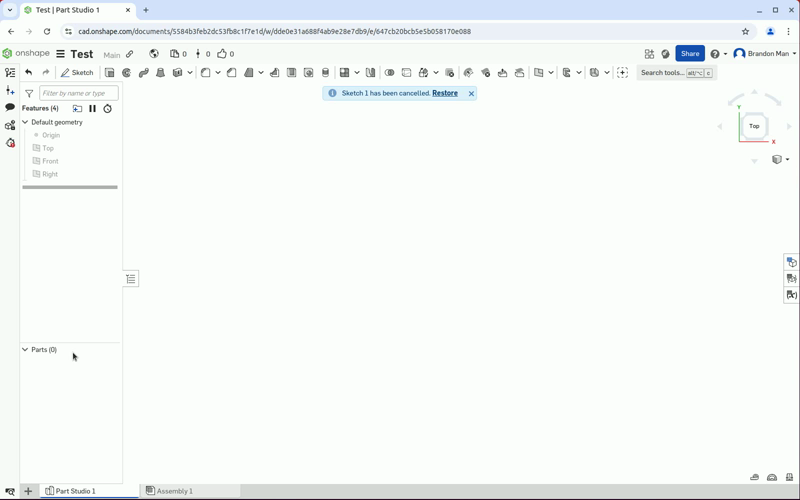
key(space)
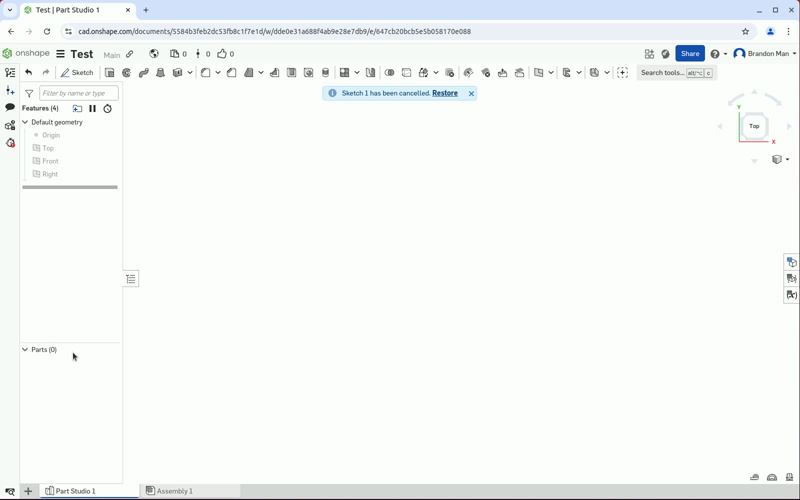
key_down(shift)
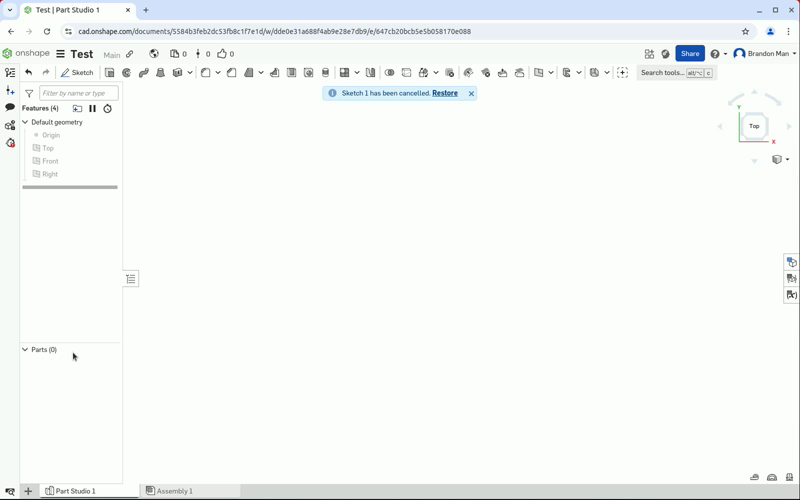
key(up)
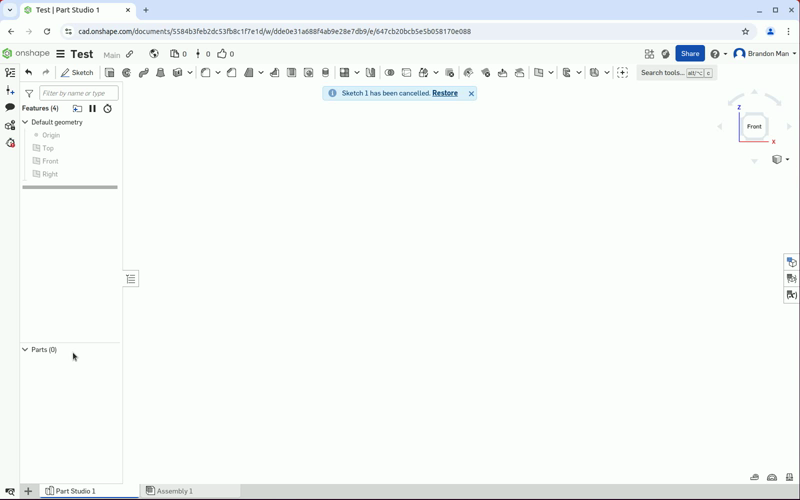
key_up(shift)
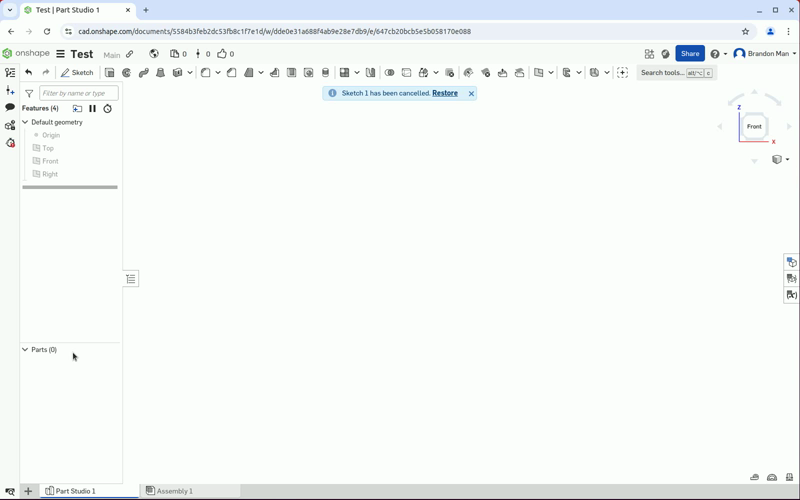
mouse_move(73, 352)
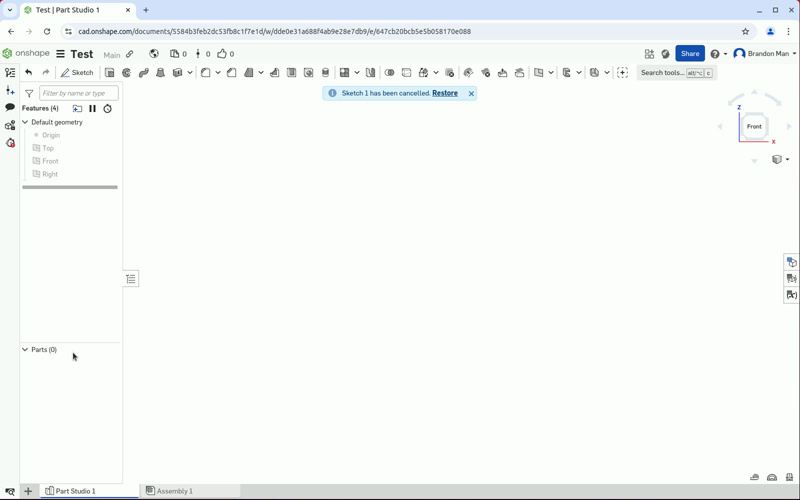
key(shift+y)
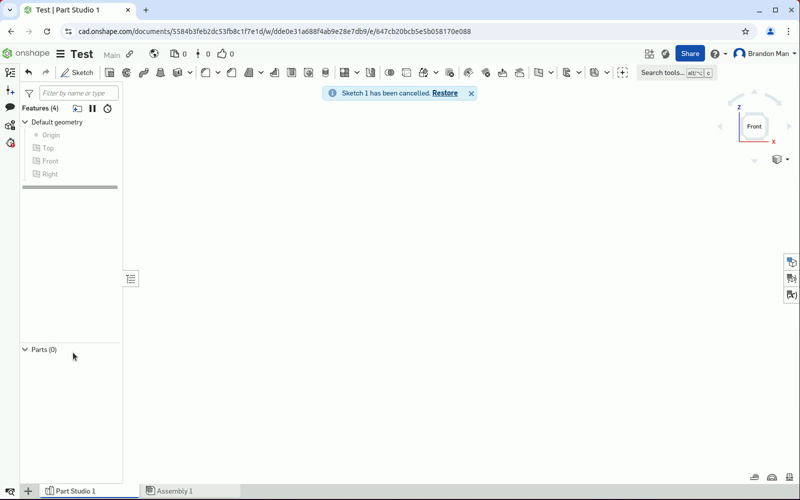
key(shift+s)
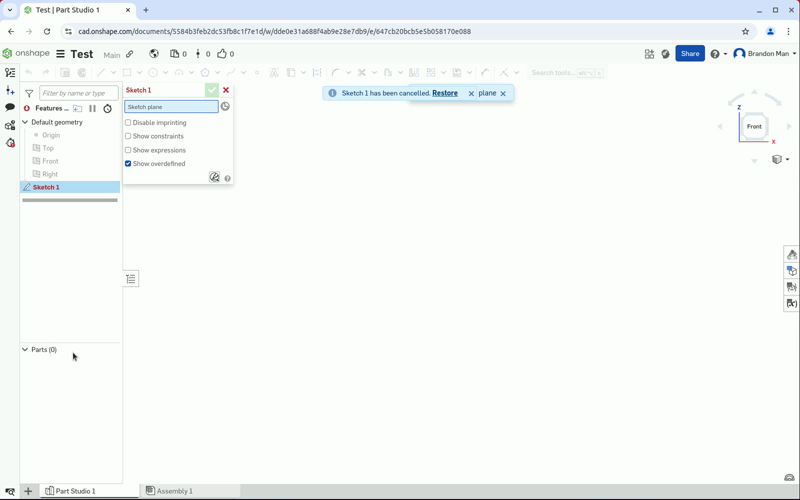
mouse_move(73, 163)
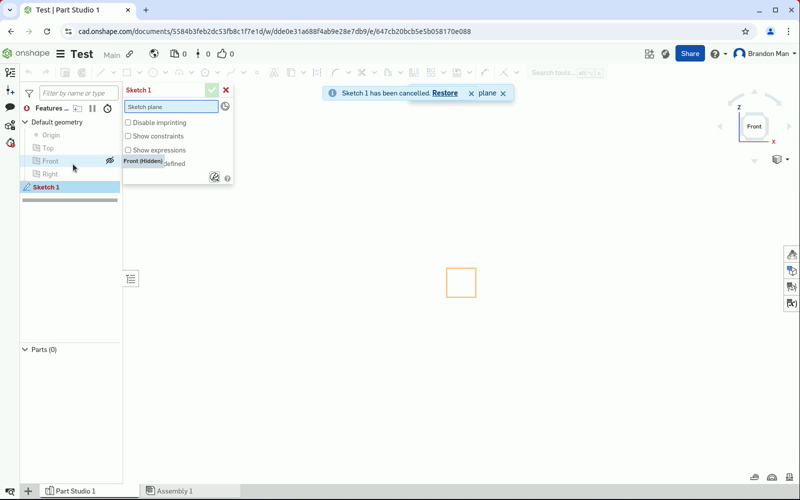
click(73, 163)
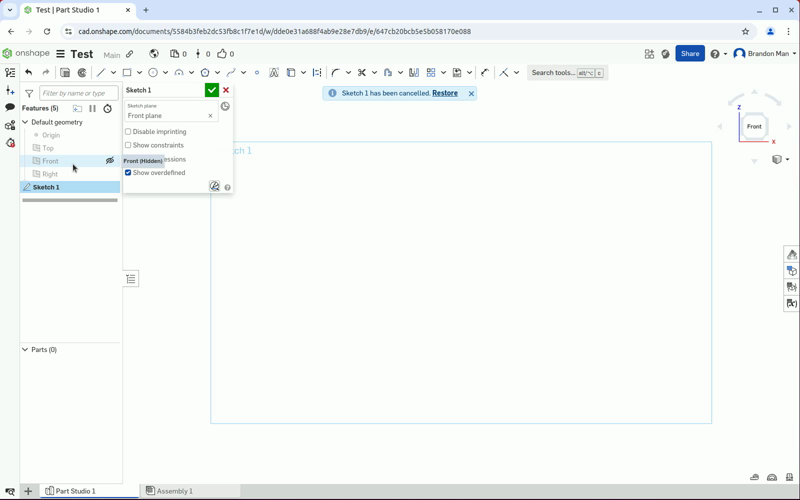
mouse_move(73, 352)
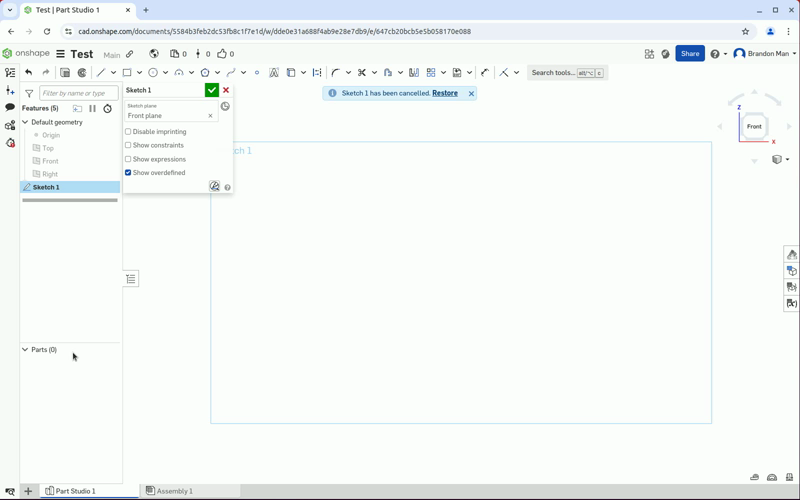
key(y)
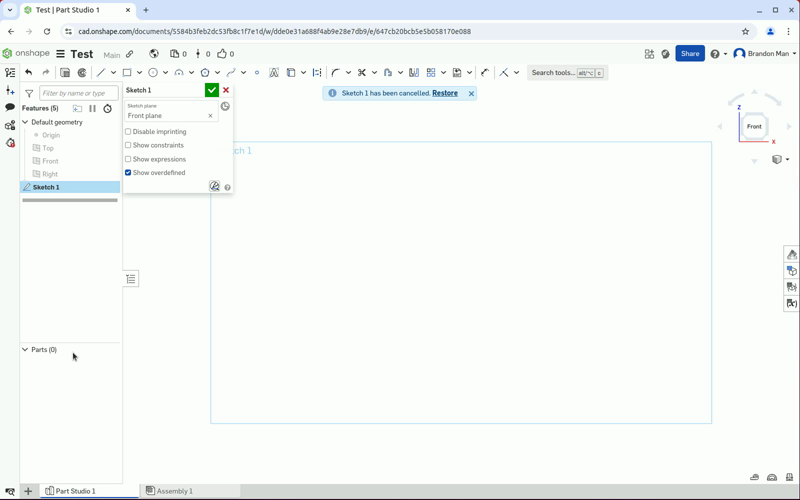
key(c)
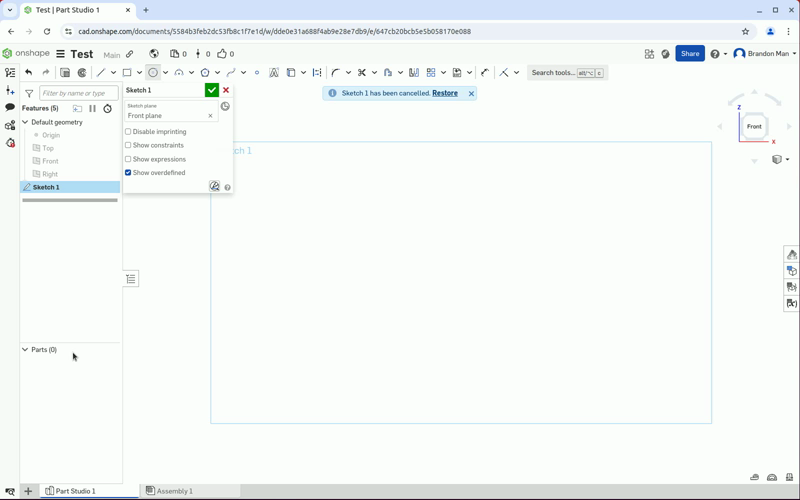
key_down(shift)
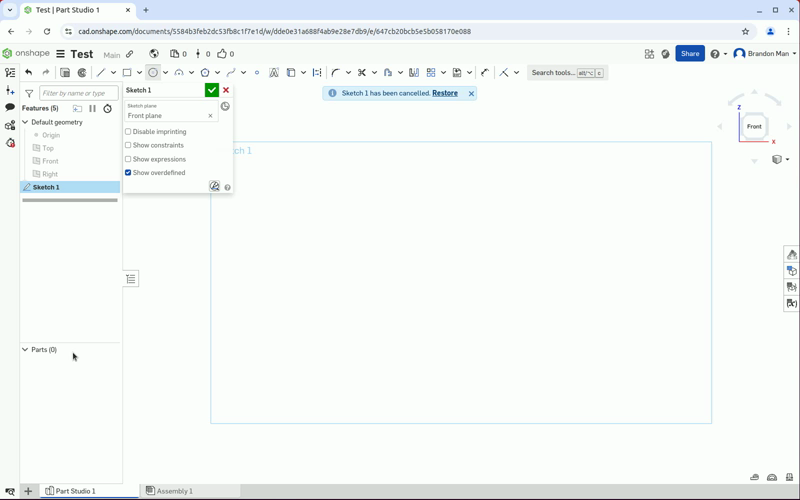
mouse_move(460, 356)
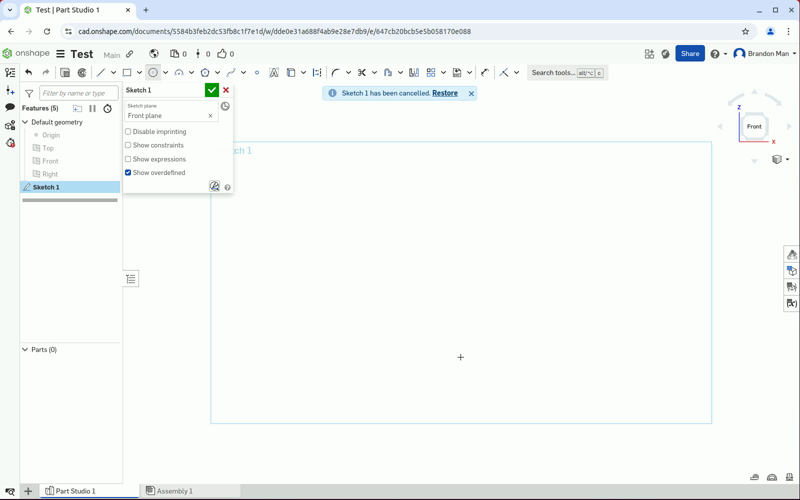
click(460, 356)
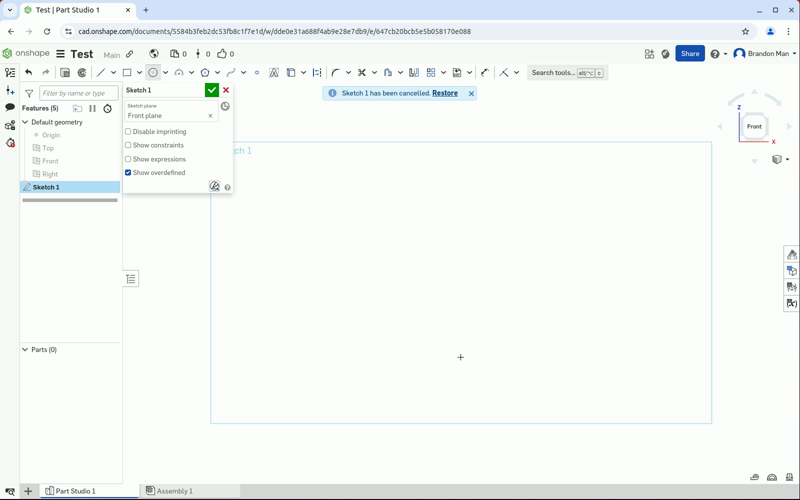
key_up(shift)
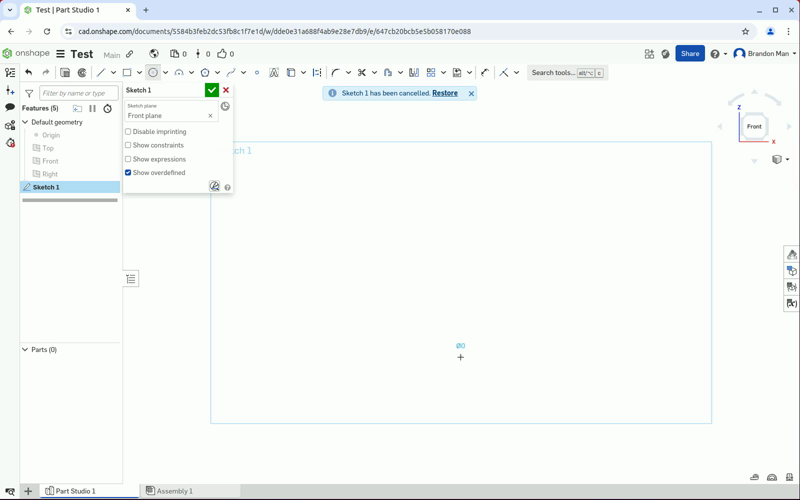
mouse_move(482, 356)
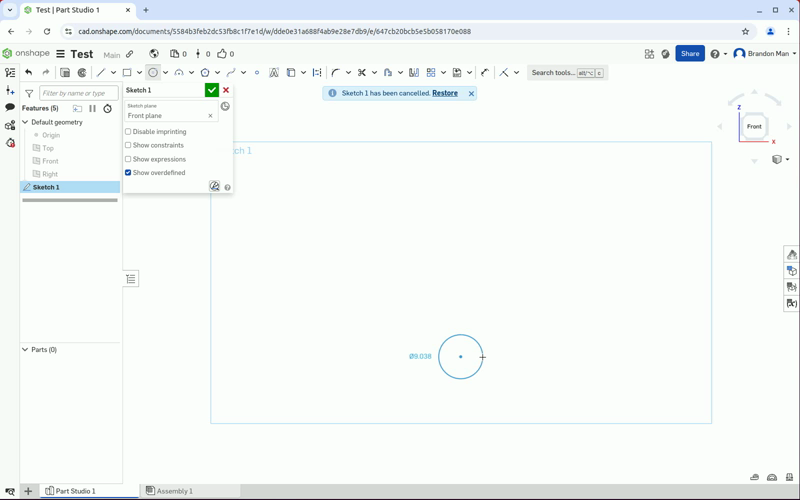
click(482, 356)
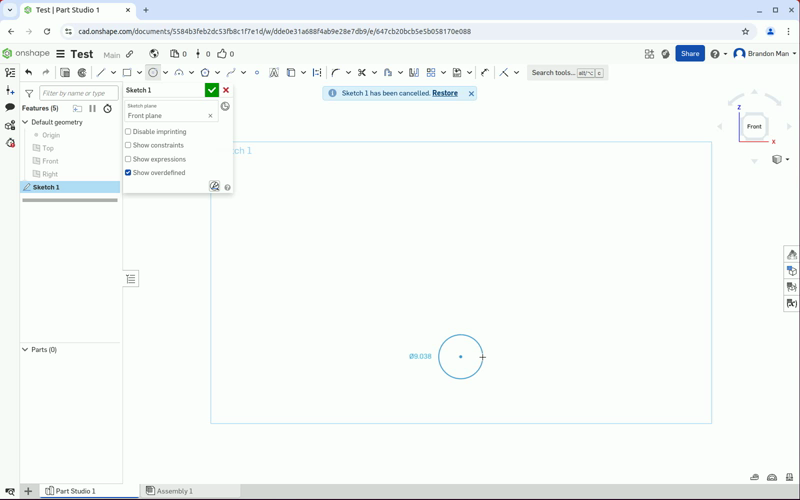
key(esc)
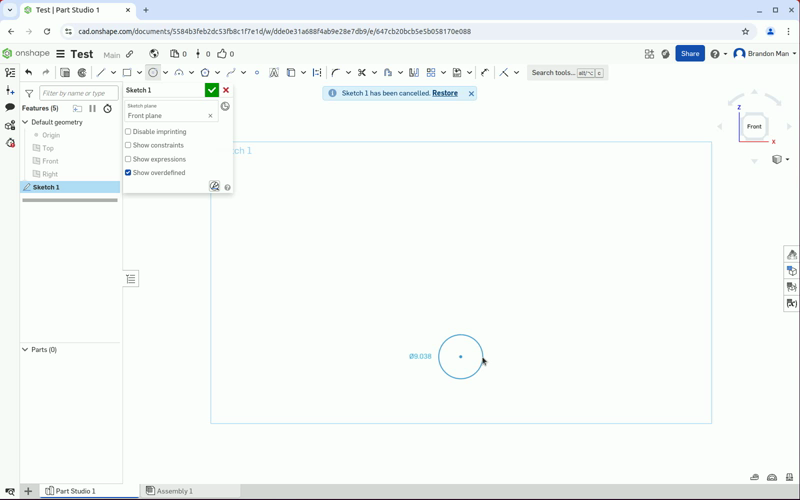
mouse_move(467, 356)
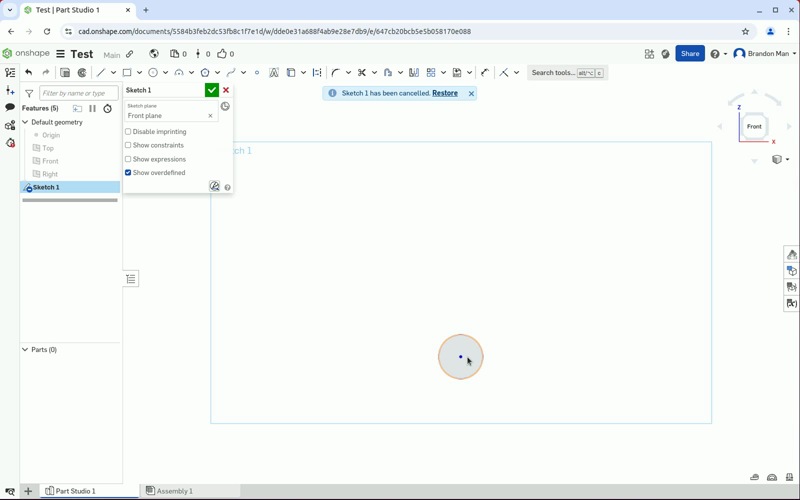
scroll(6)
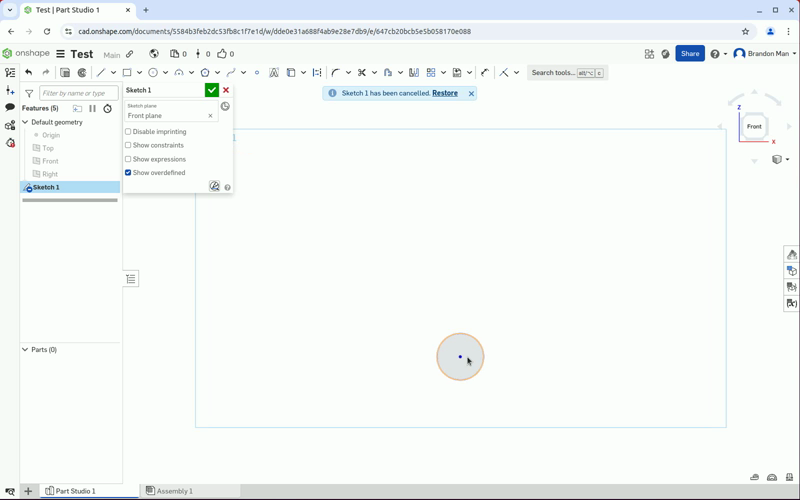
scroll(6)
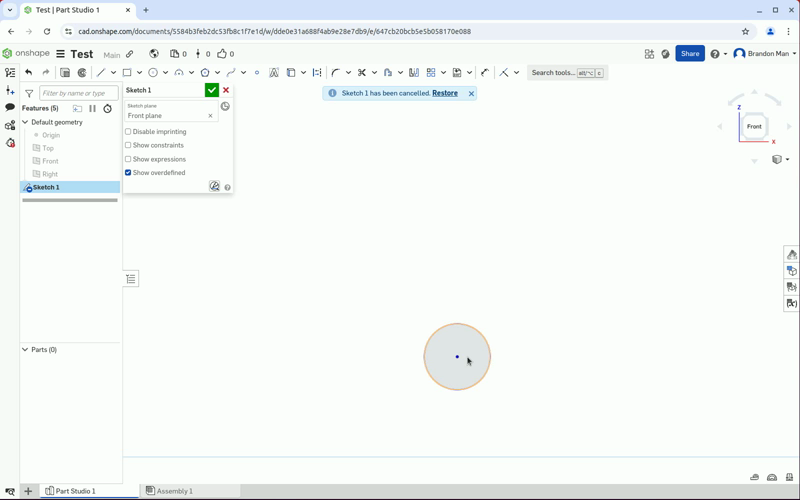
scroll(6)
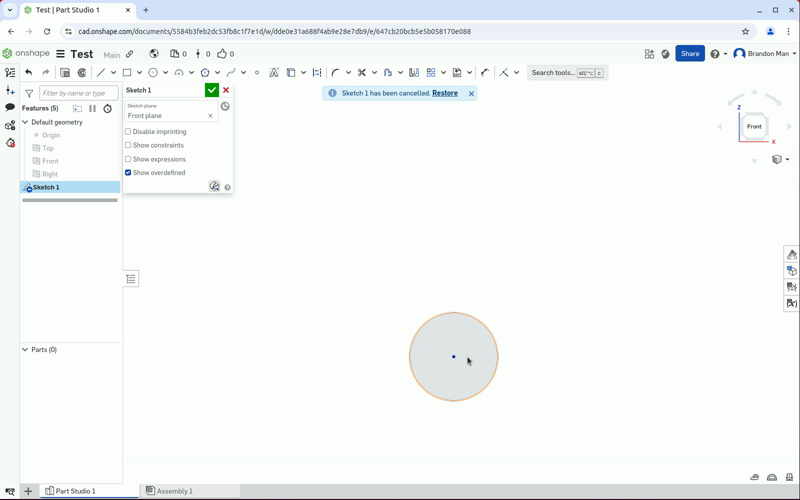
scroll(6)
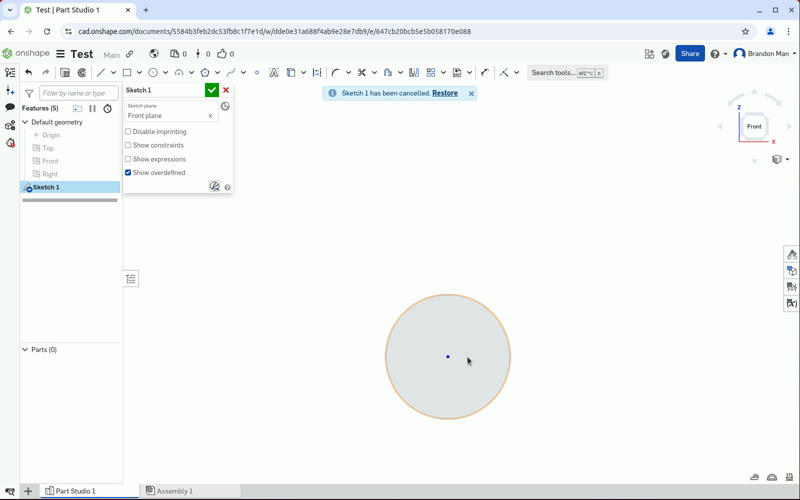
scroll(6)
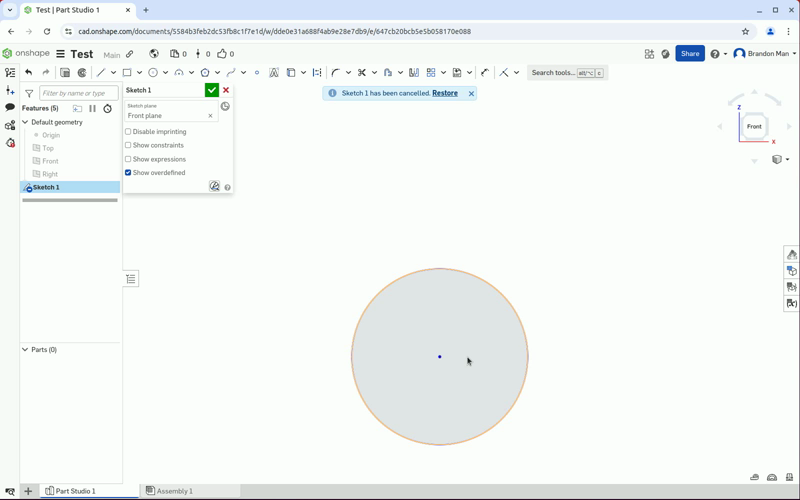
scroll(6)
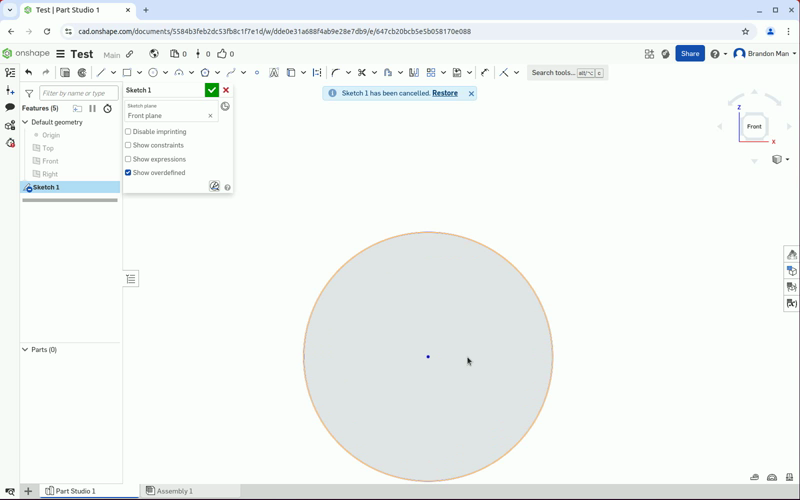
scroll(6)
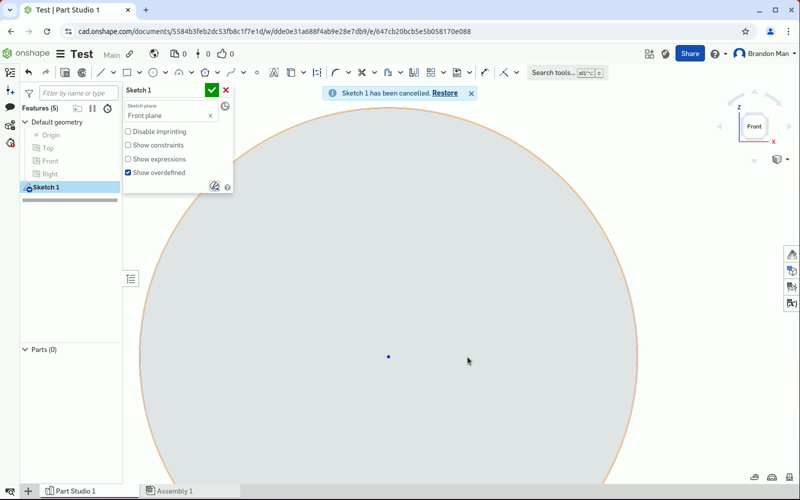
click(467, 356)
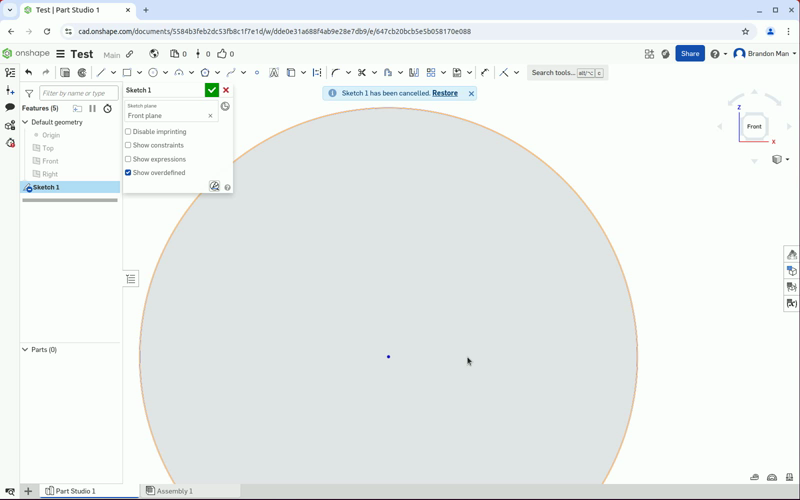
scroll(-6)
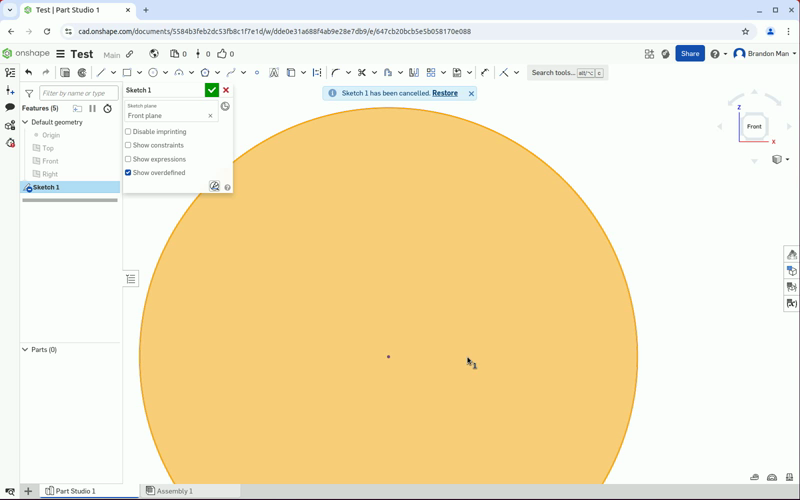
scroll(-6)
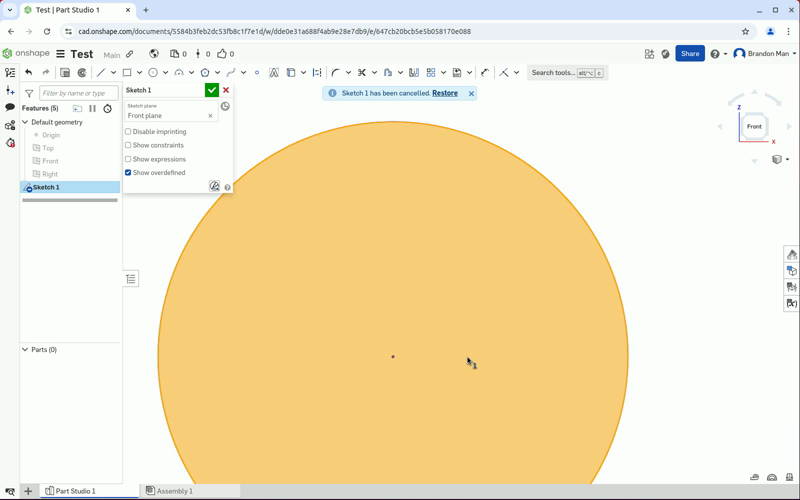
scroll(-6)
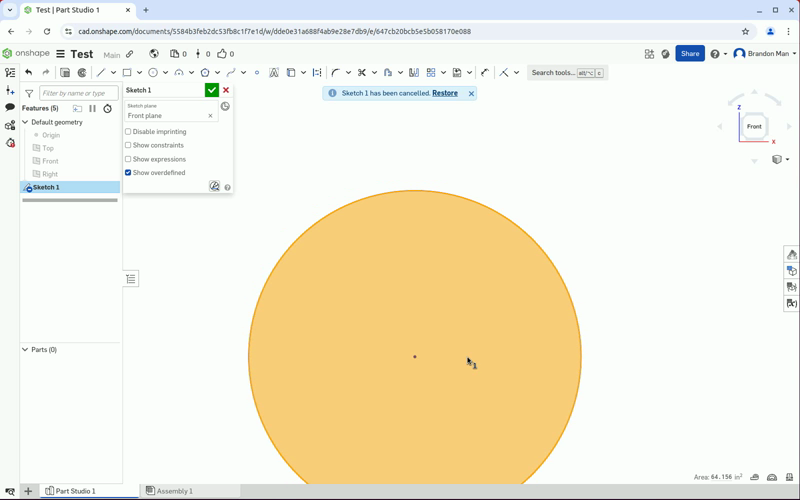
scroll(-6)
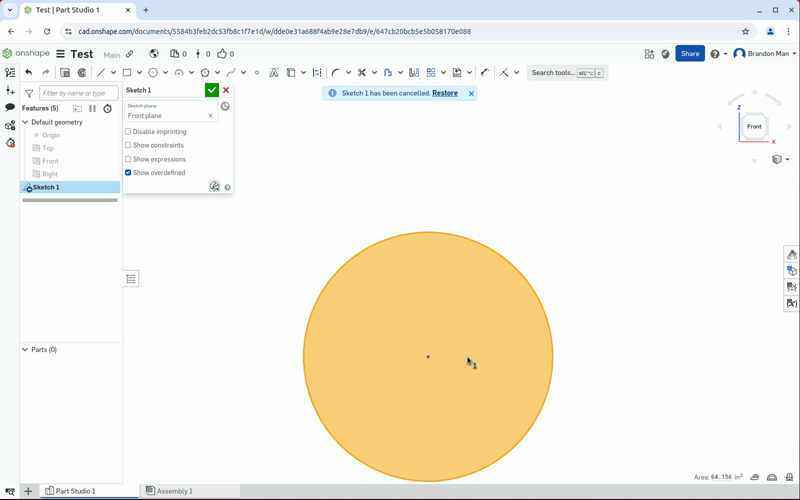
scroll(-6)
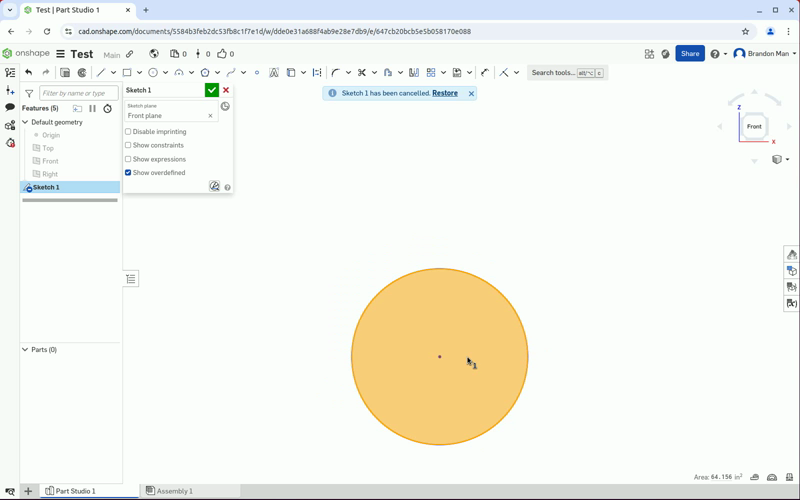
scroll(-6)
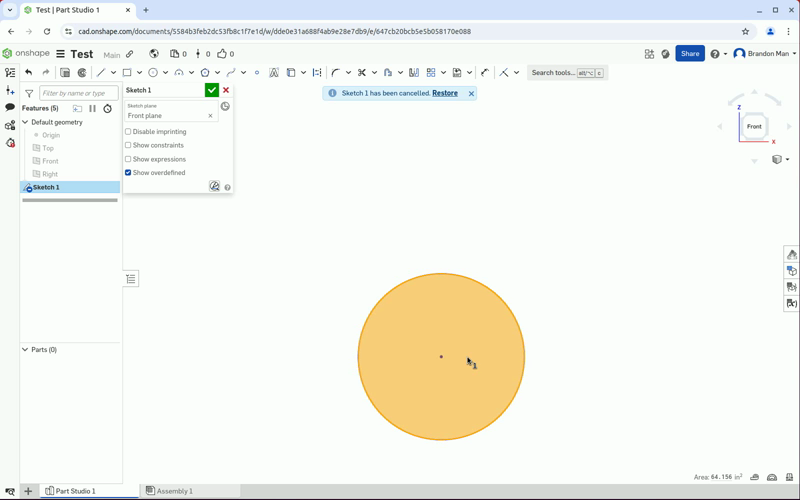
scroll(-6)
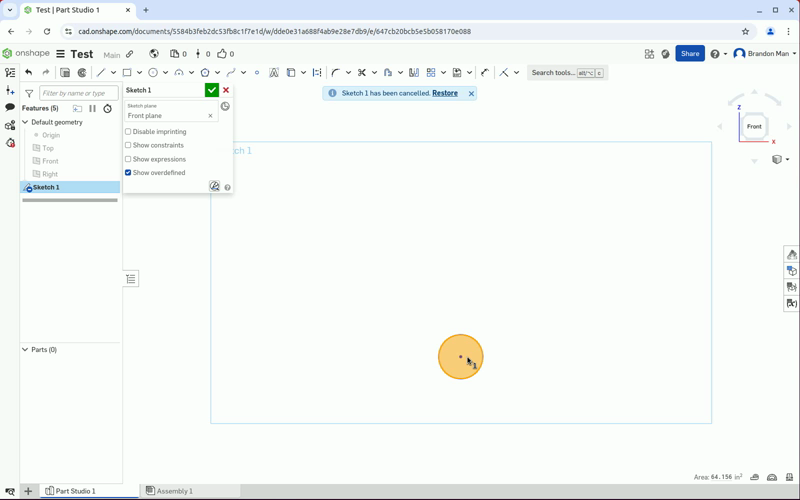
mouse_move(73, 352)
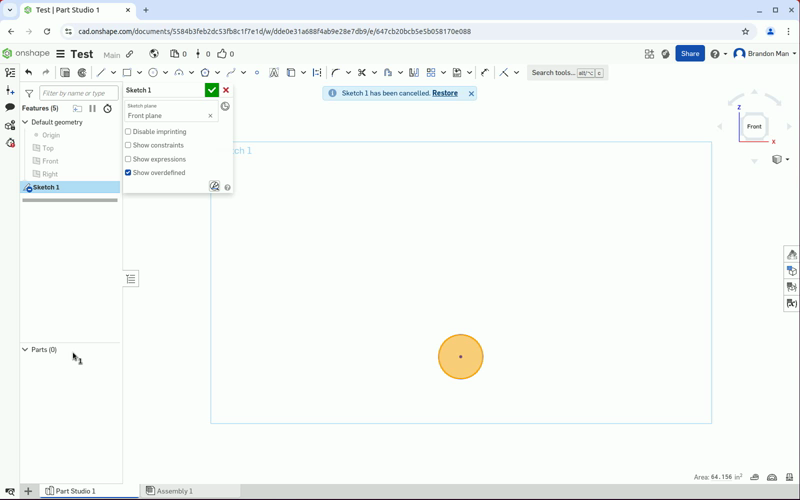
key(shift+y)
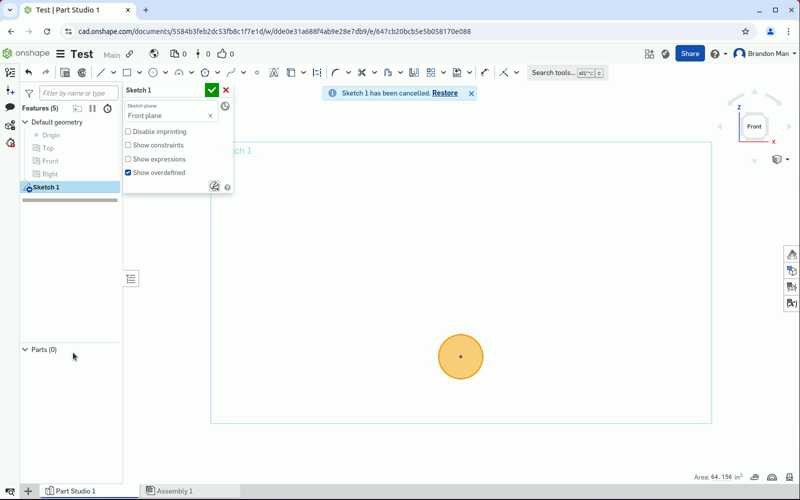
key(shift+e)
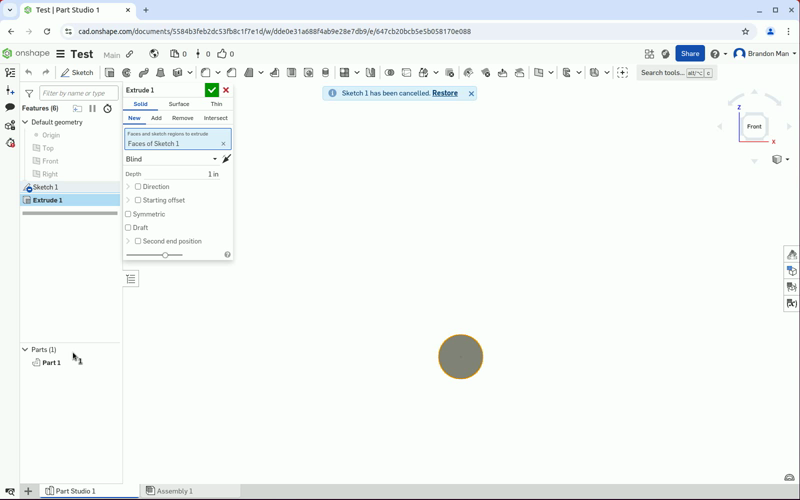
mouse_move(143, 106)
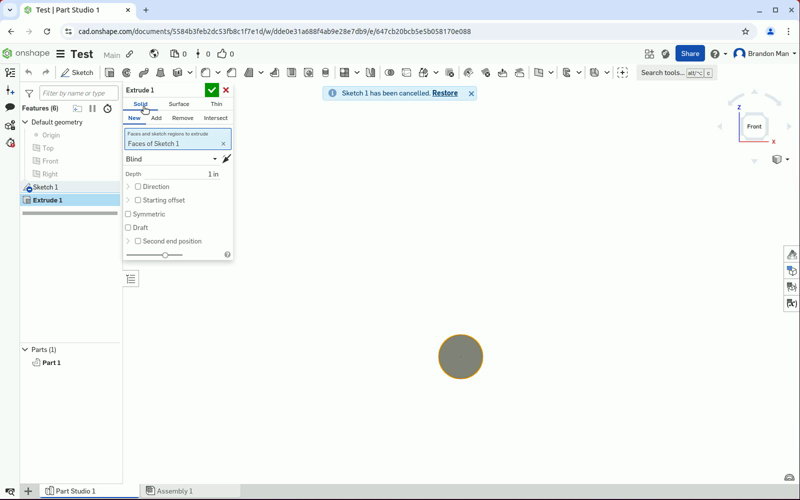
click(143, 106)
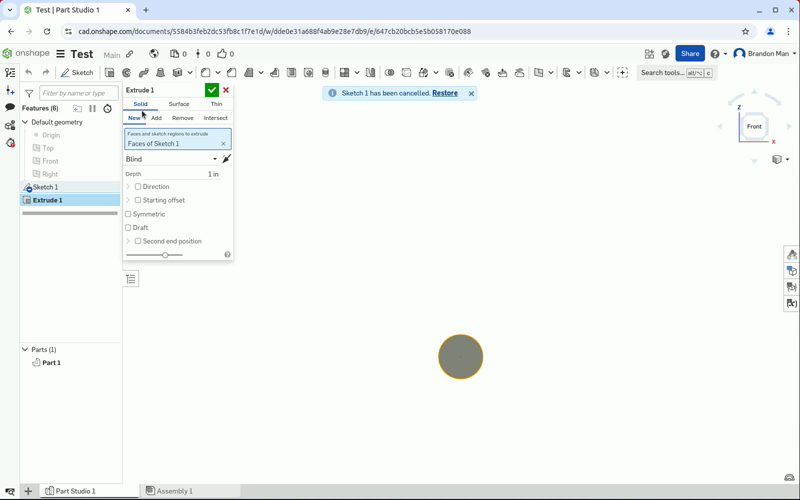
mouse_move(137, 120)
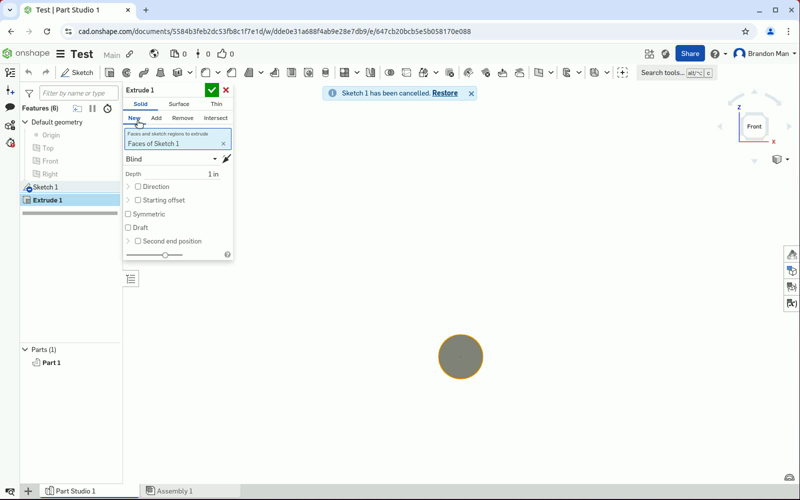
click(137, 120)
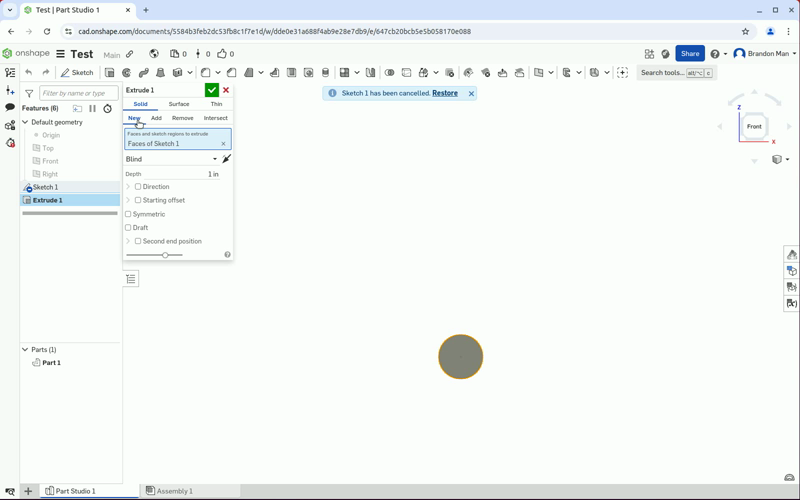
key(tab, 4)
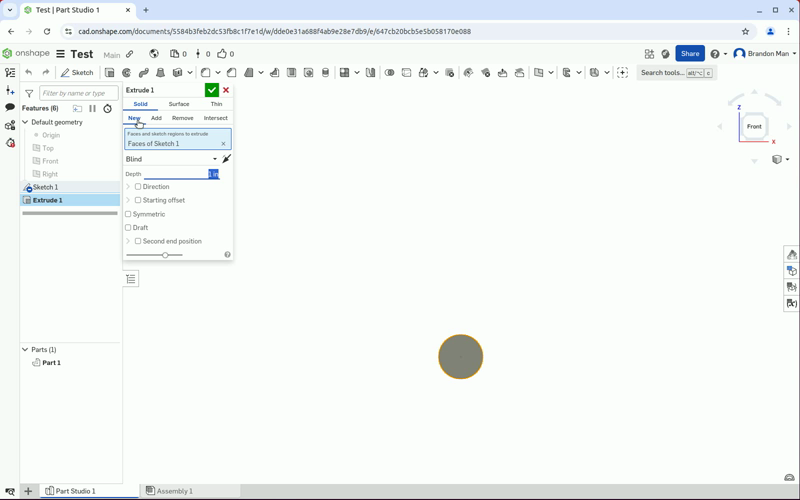
text(5.778)
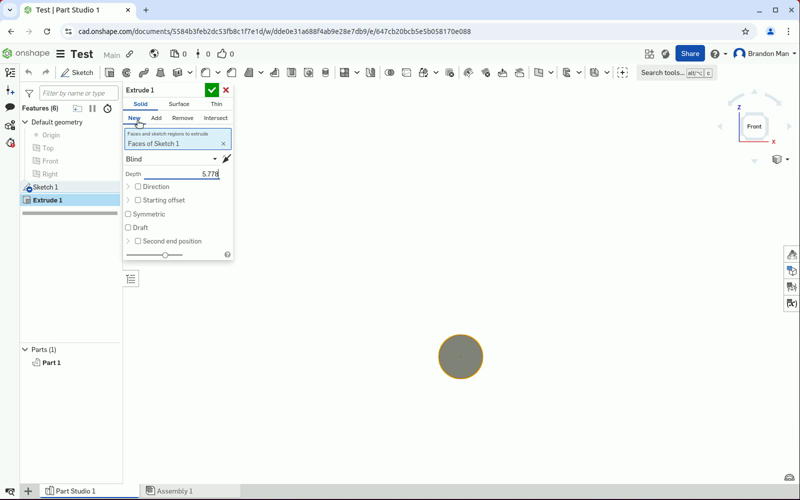
key(tab, 3)
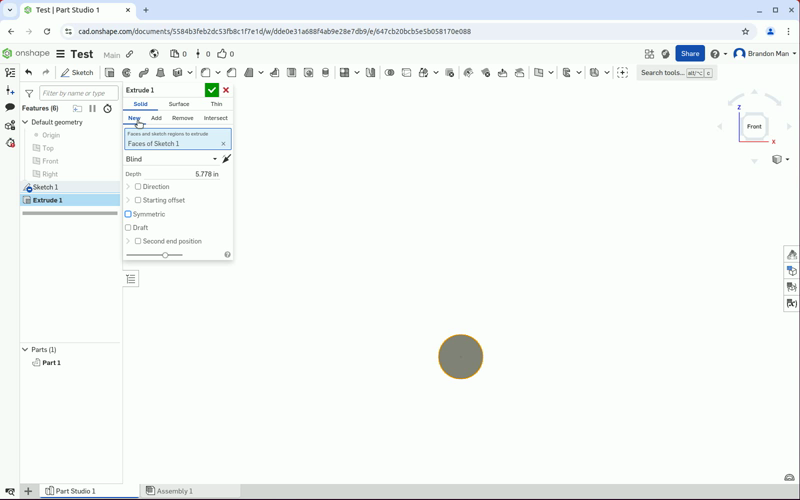
key(space)
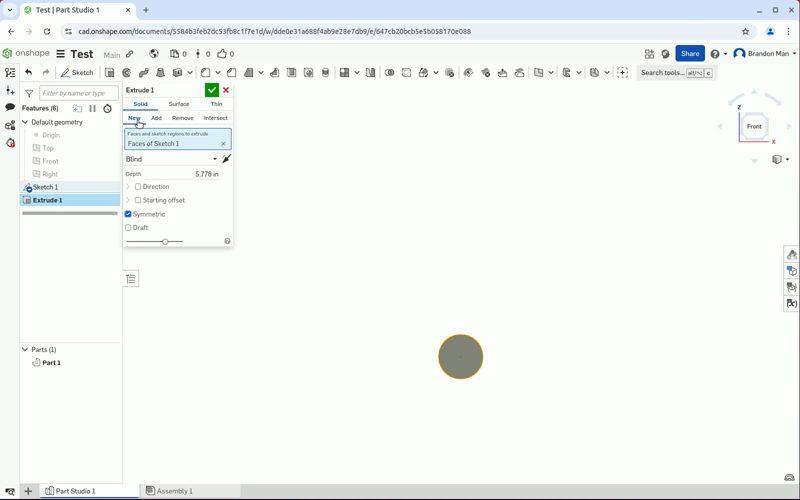
key(enter)
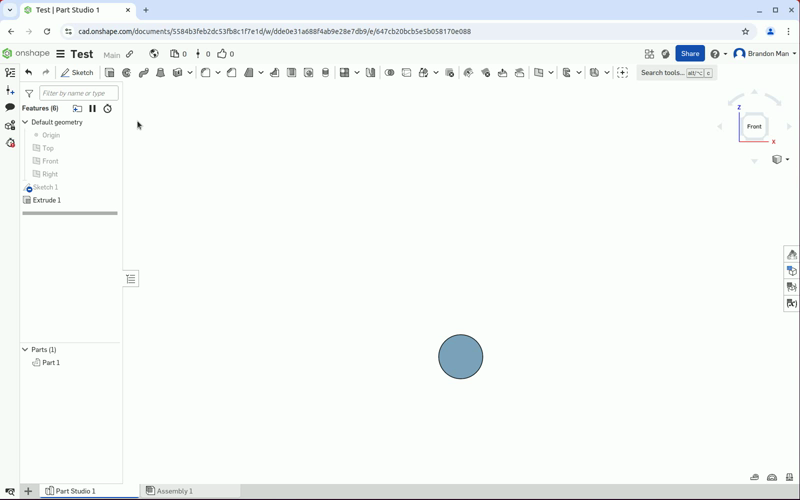
key(shift+h)
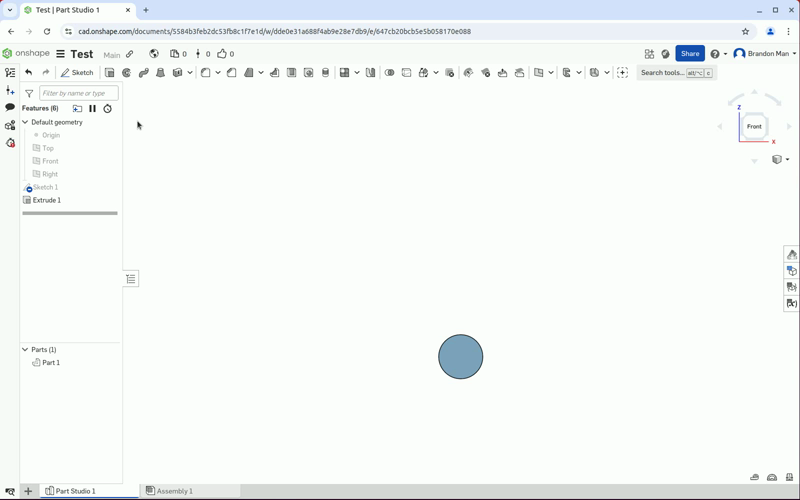
key(shift+h)
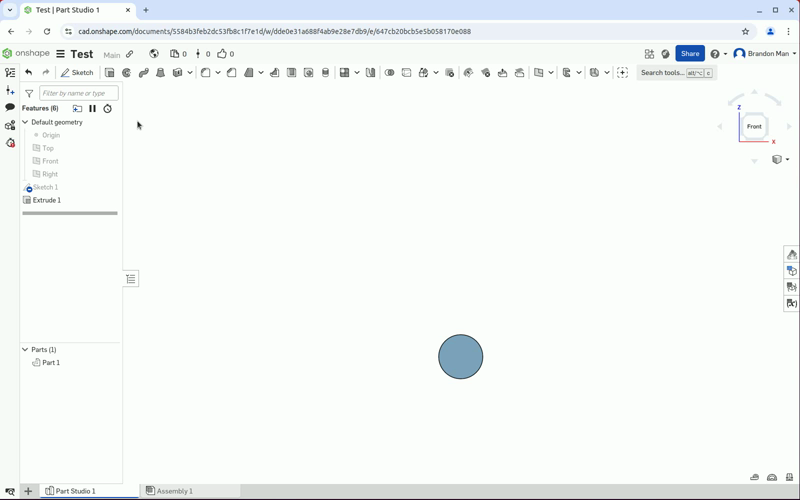
mouse_move(73, 189)
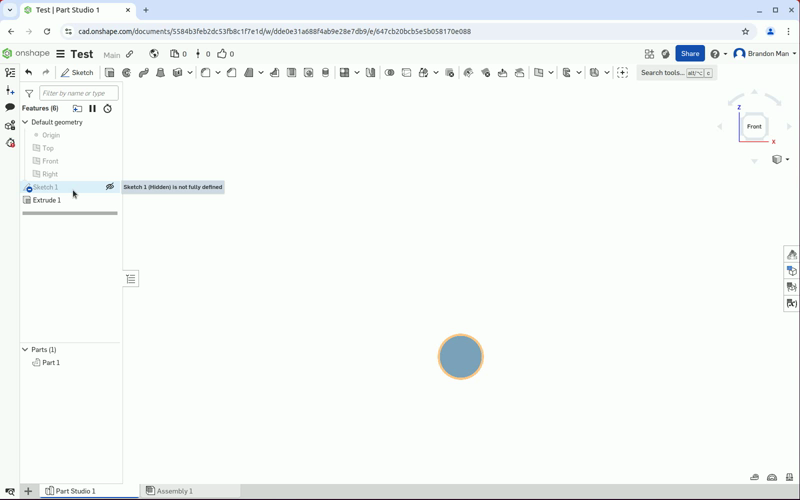
click(73, 189)
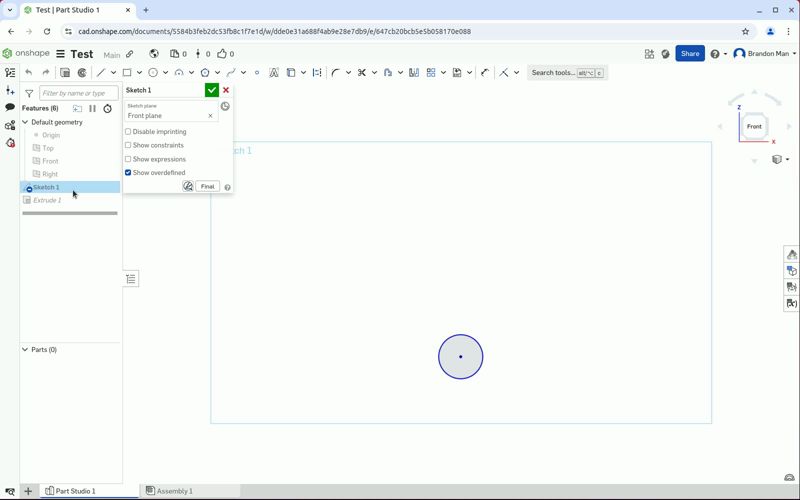
mouse_move(229, 92)
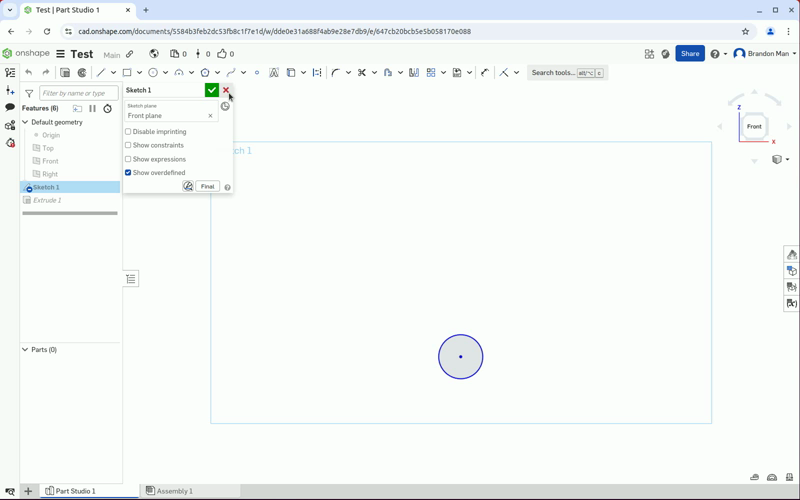
click(229, 92)
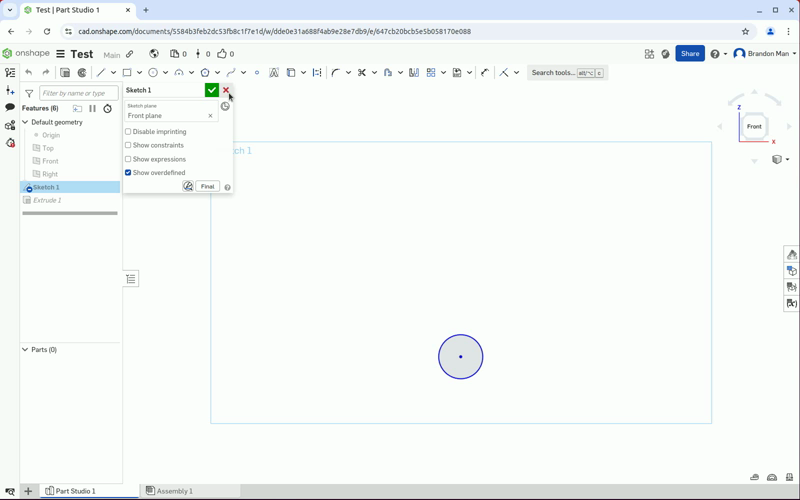
key(shift+s)
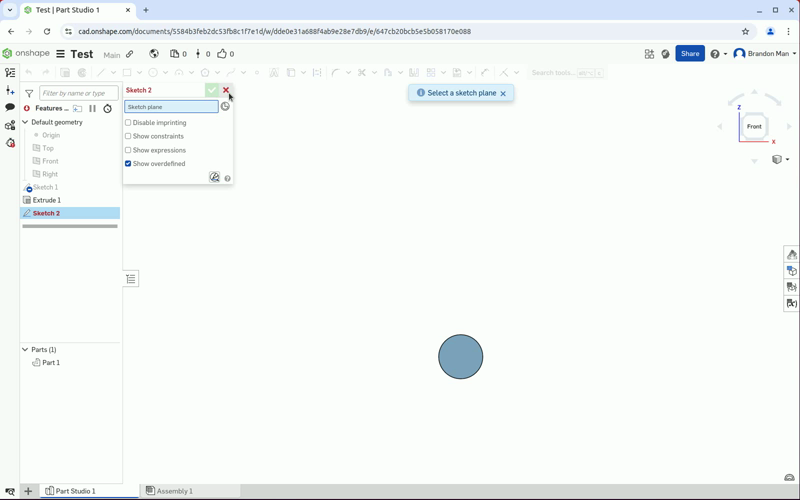
mouse_move(73, 163)
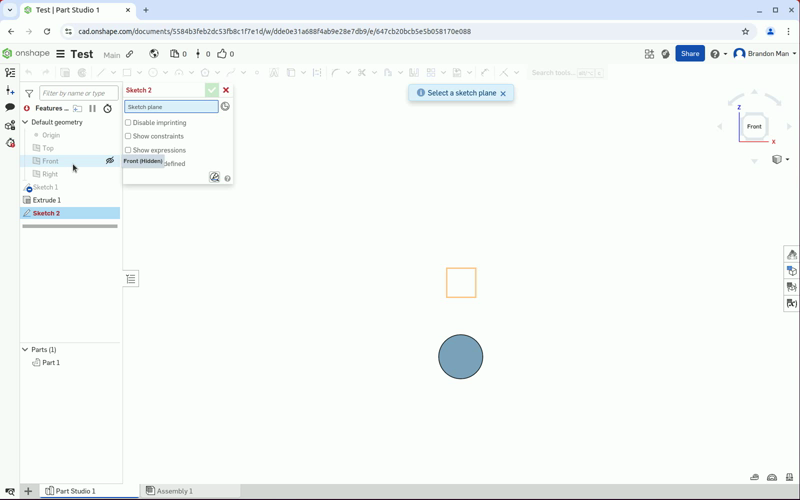
click(73, 163)
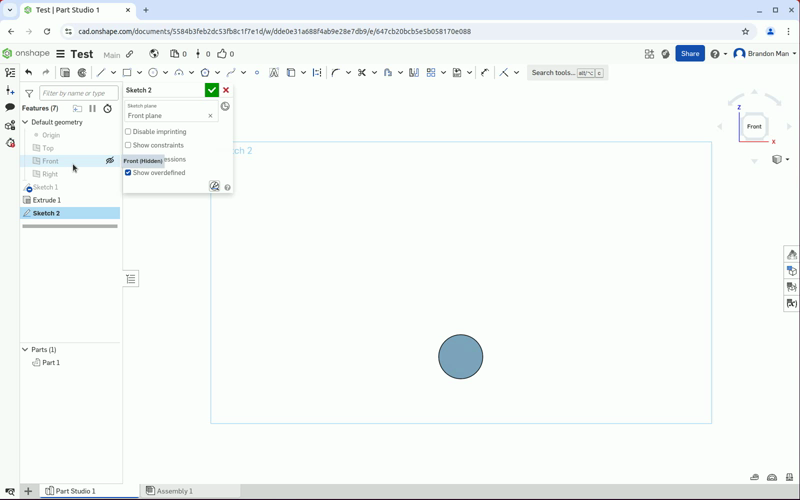
mouse_move(73, 352)
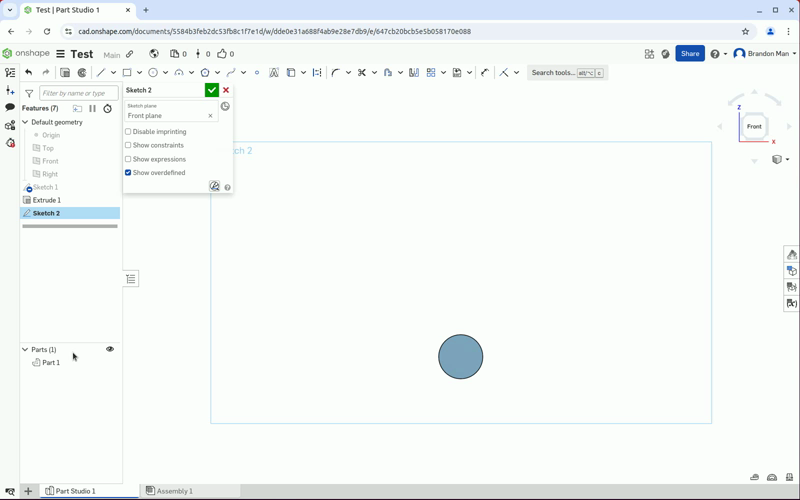
key(y)
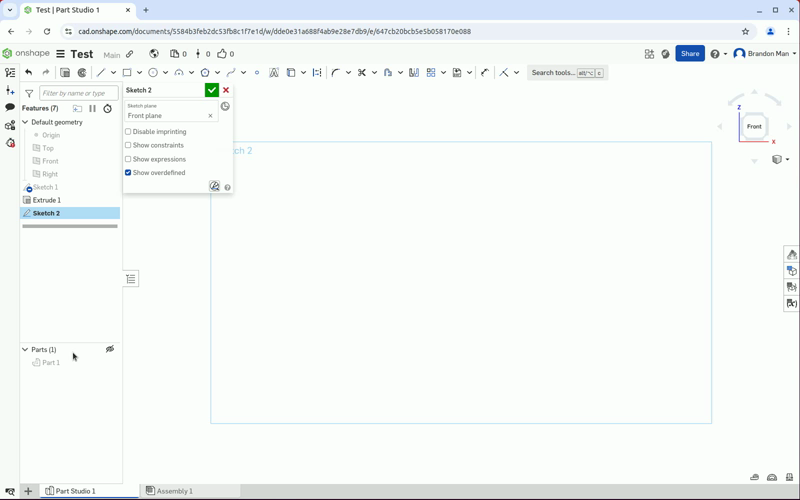
key(c)
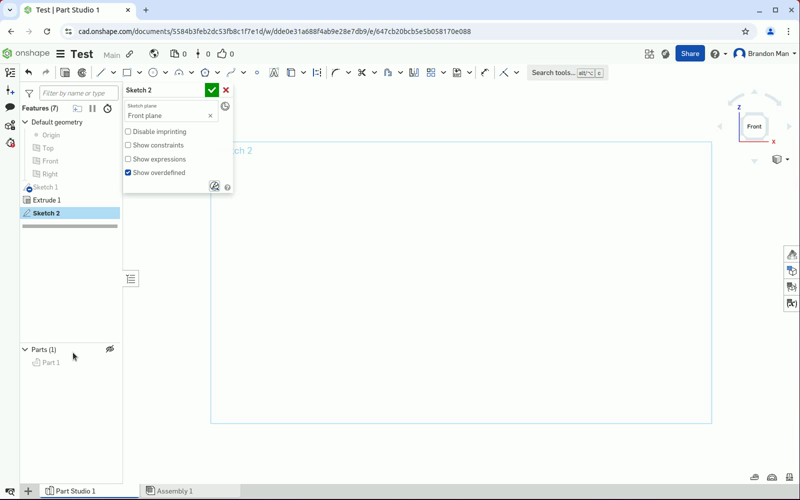
key_down(shift)
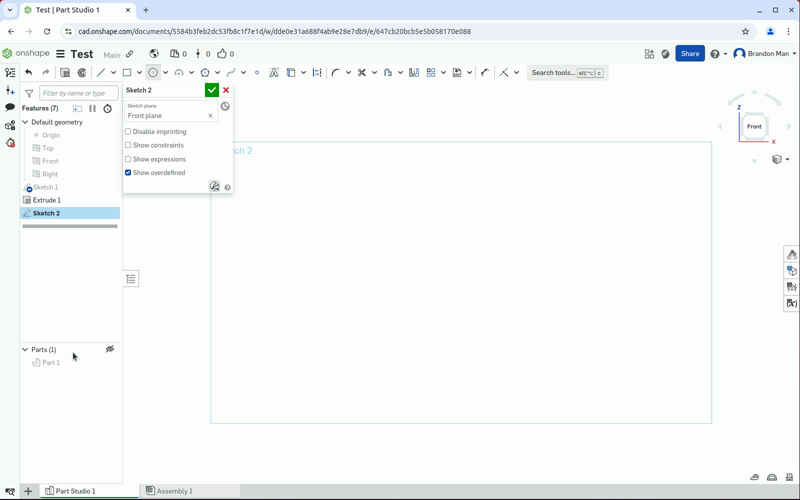
mouse_move(461, 193)
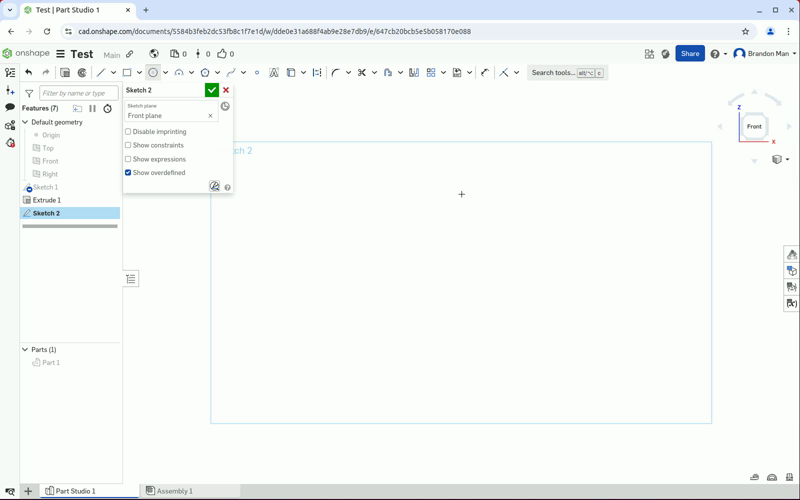
click(461, 193)
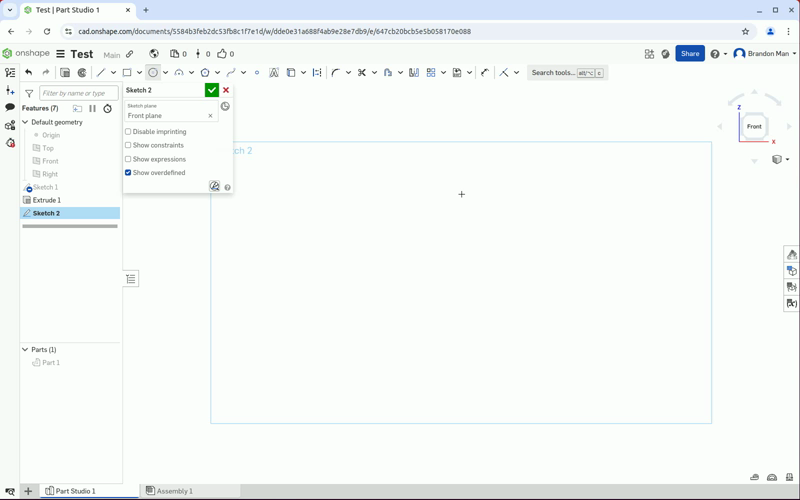
key_up(shift)
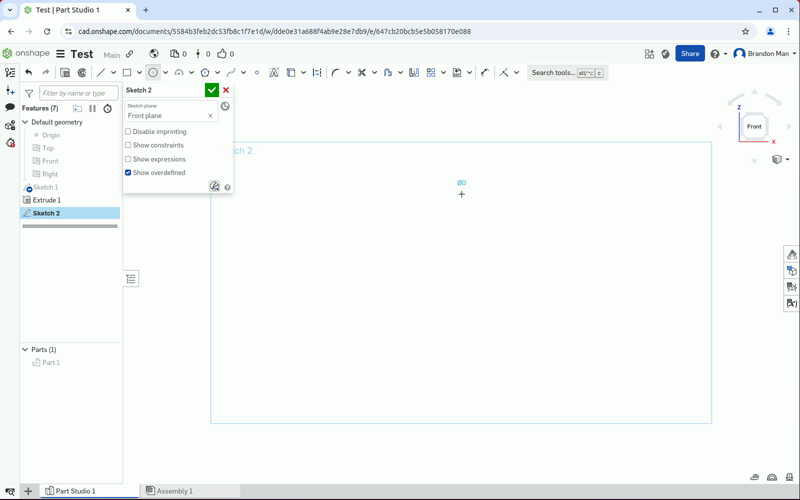
mouse_move(485, 193)
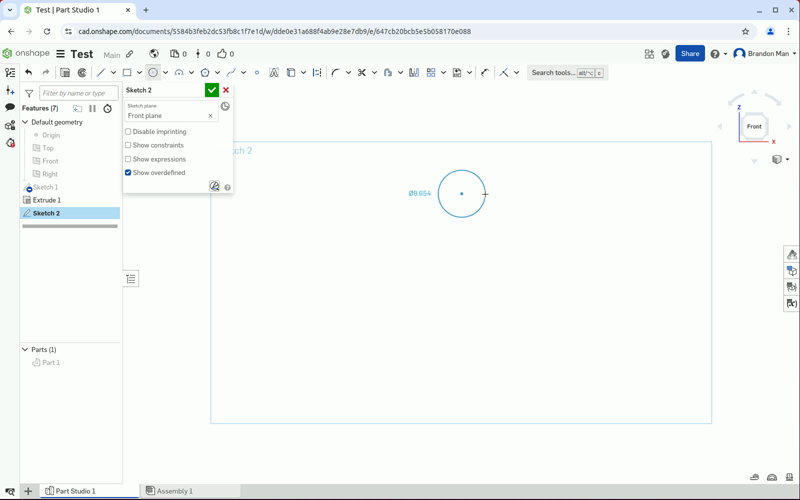
click(485, 193)
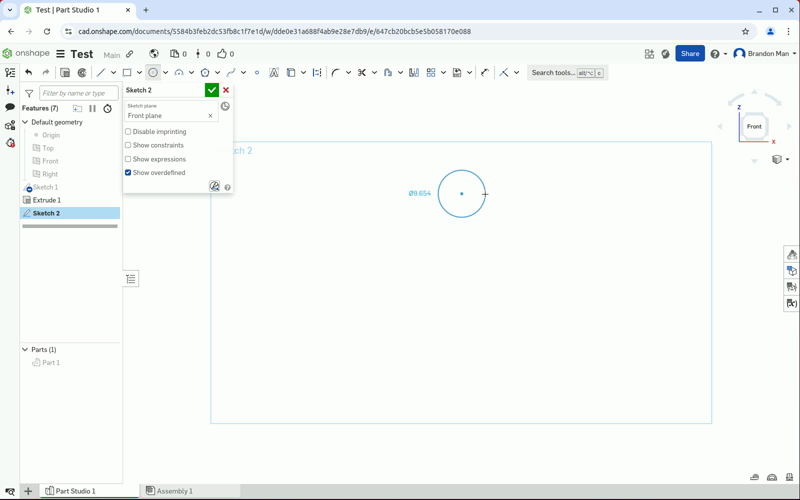
key(esc)
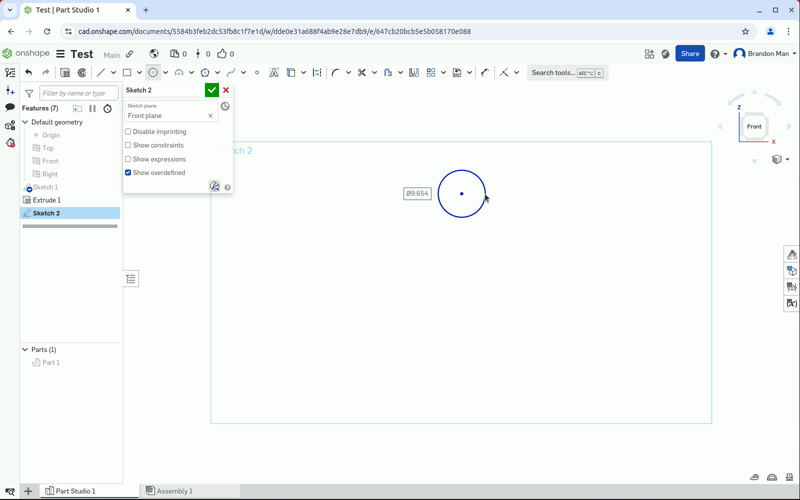
mouse_move(479, 203)
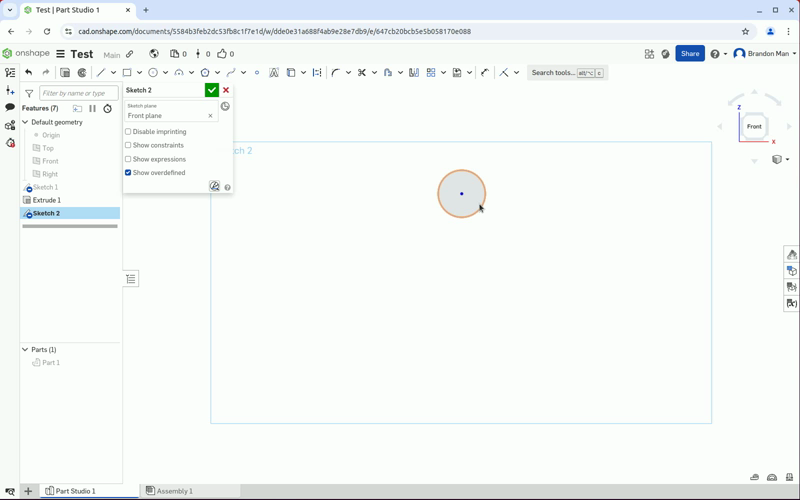
scroll(6)
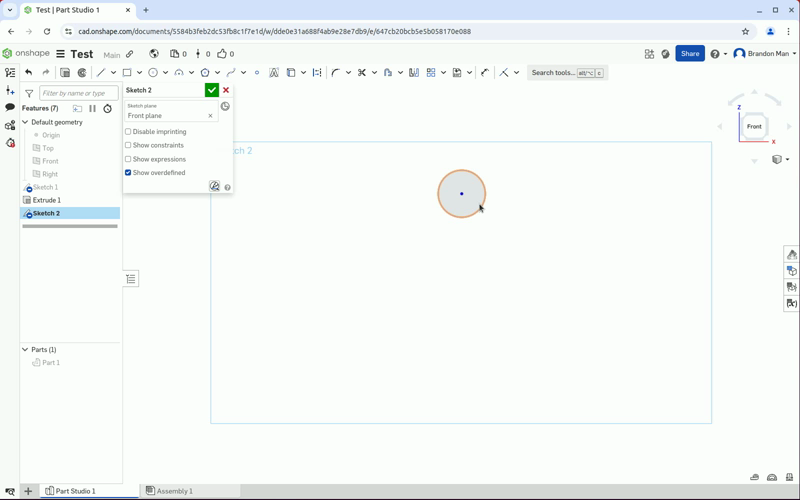
scroll(6)
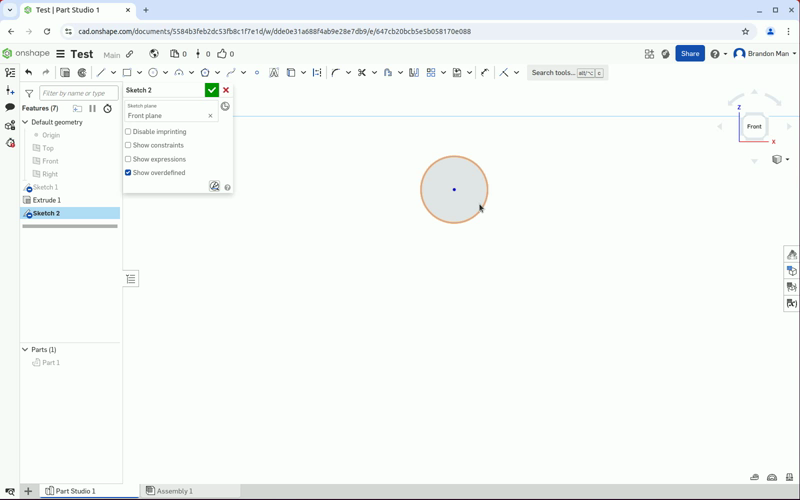
scroll(6)
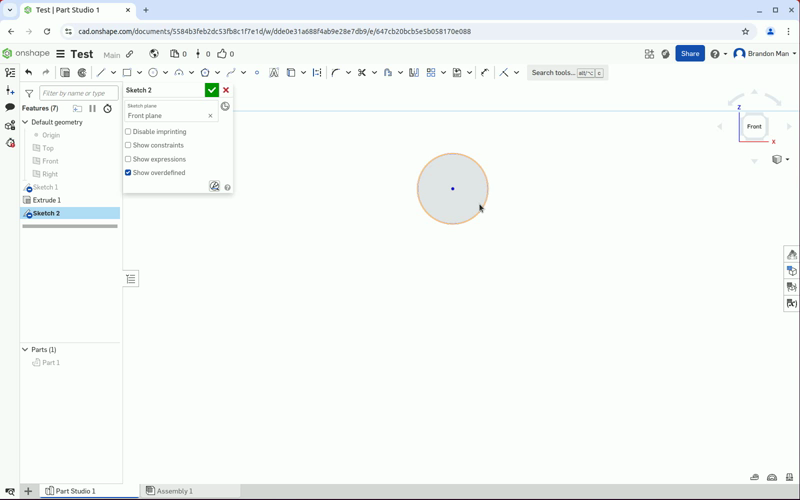
scroll(6)
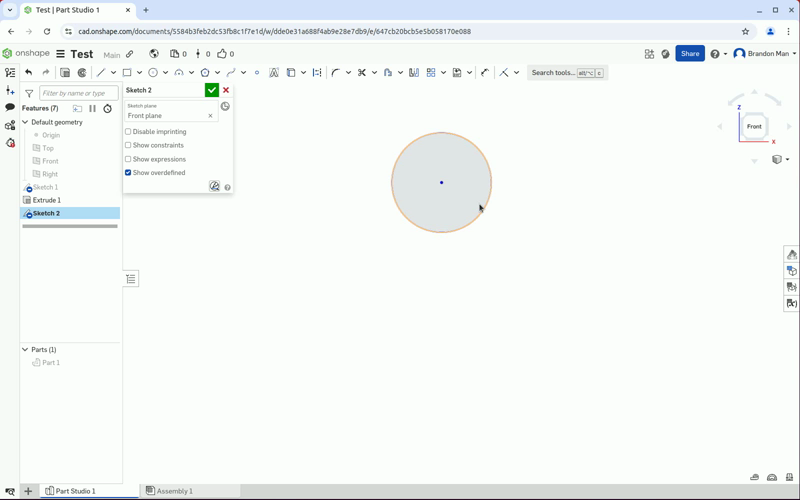
scroll(6)
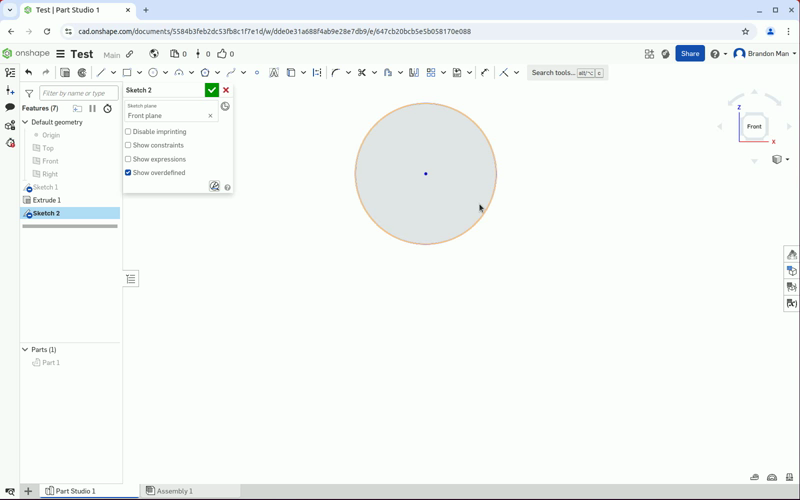
scroll(6)
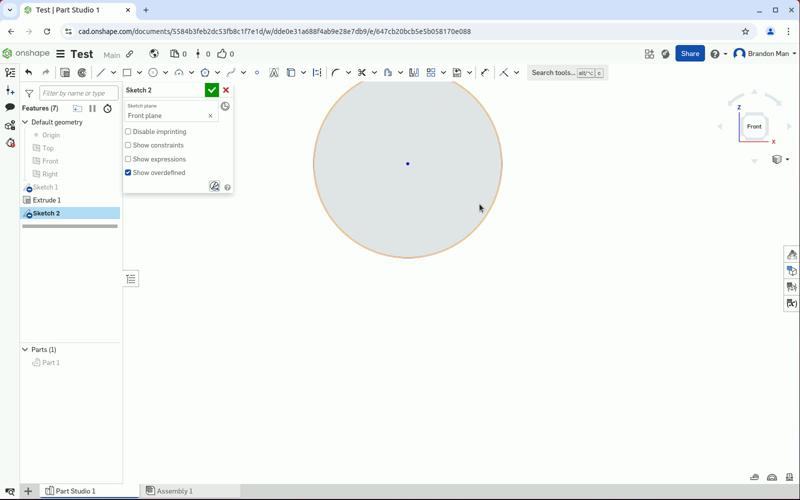
scroll(6)
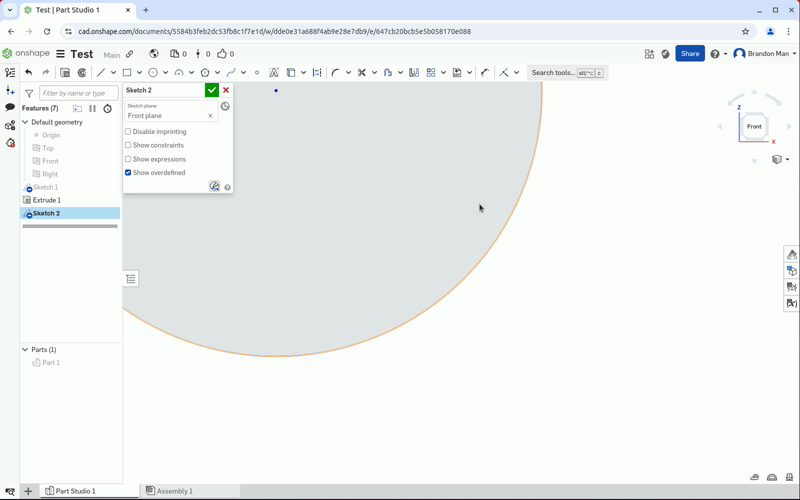
click(479, 203)
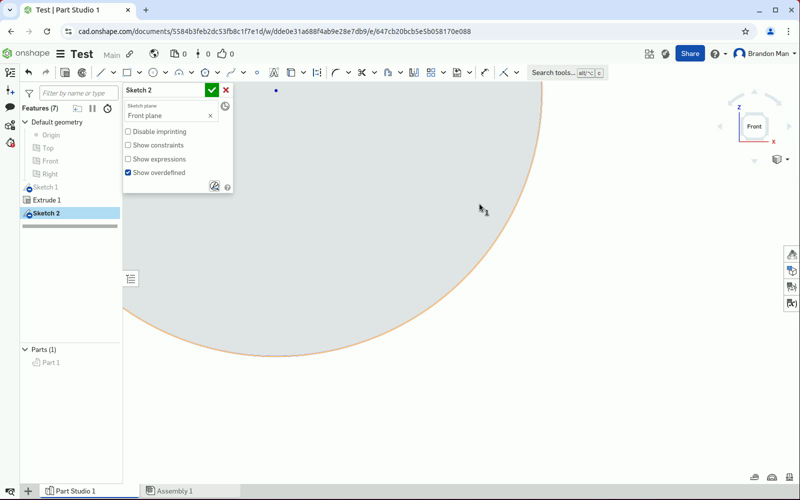
scroll(-6)
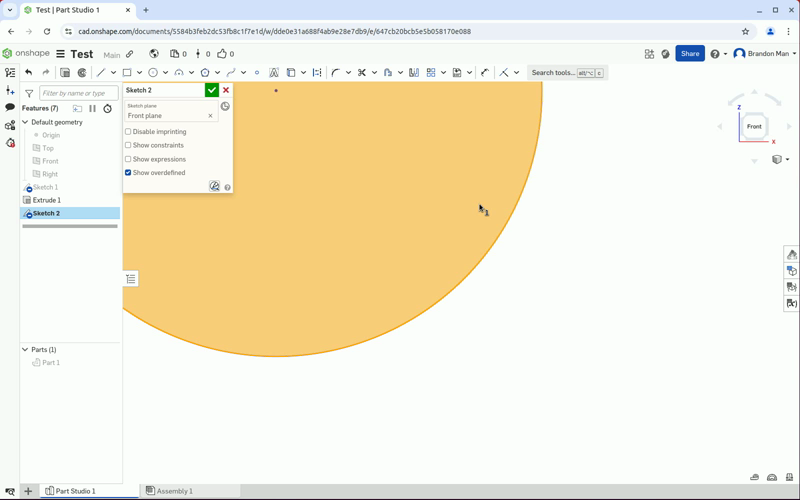
scroll(-6)
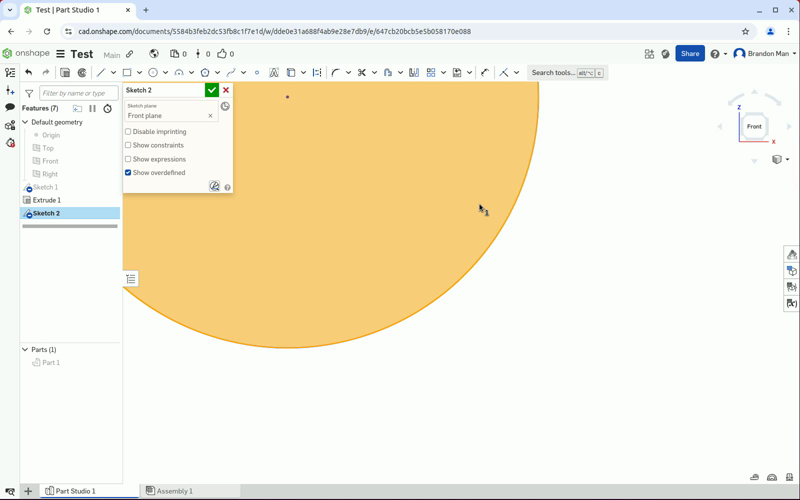
scroll(-6)
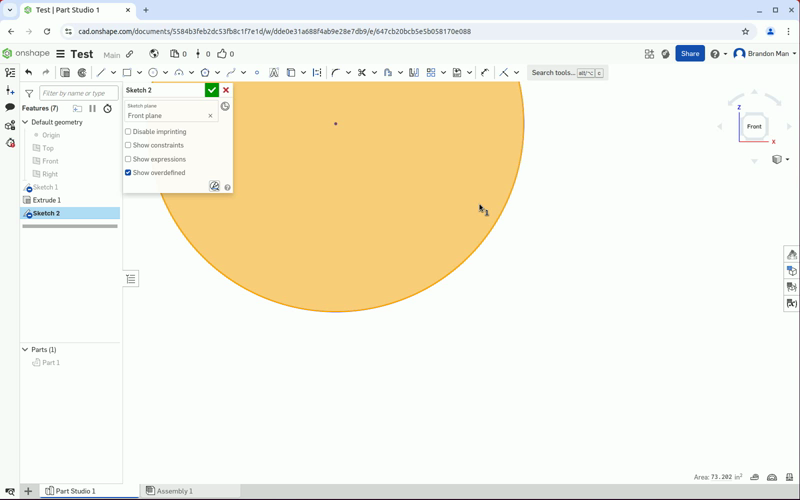
scroll(-6)
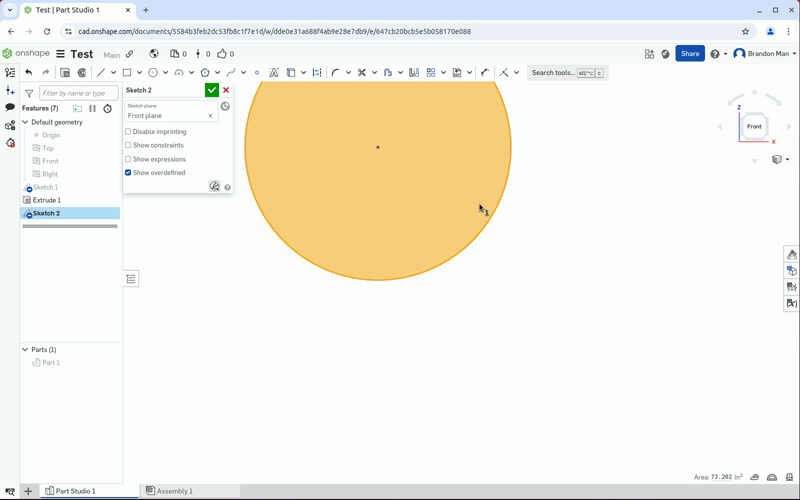
scroll(-6)
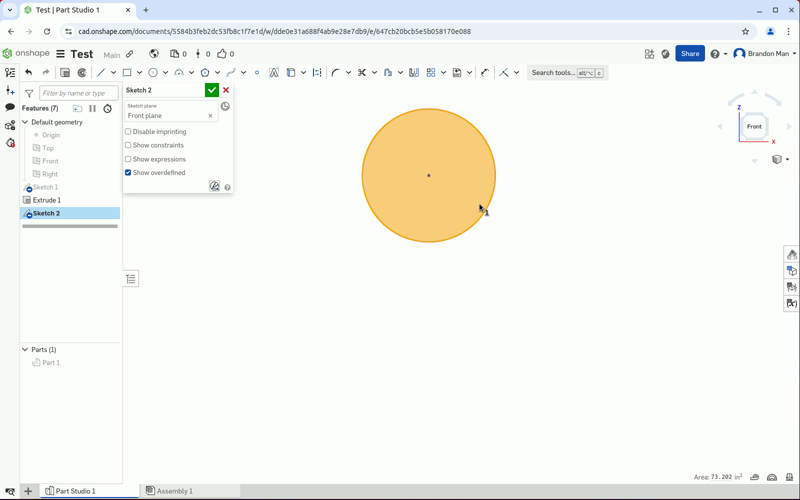
scroll(-6)
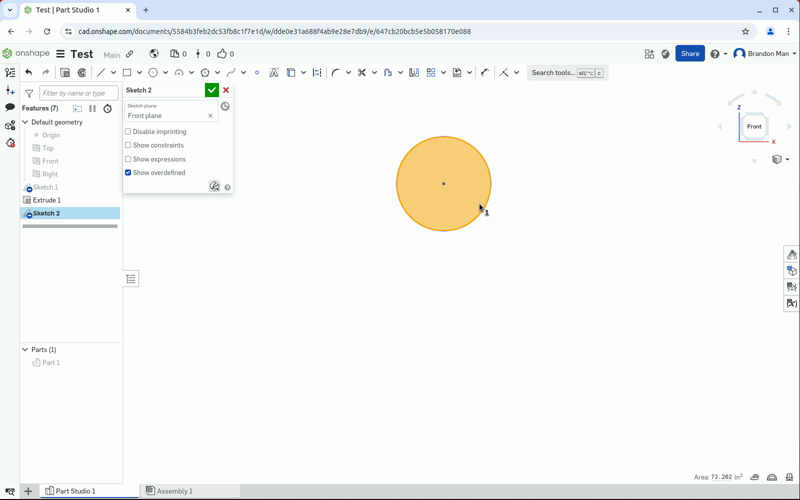
scroll(-6)
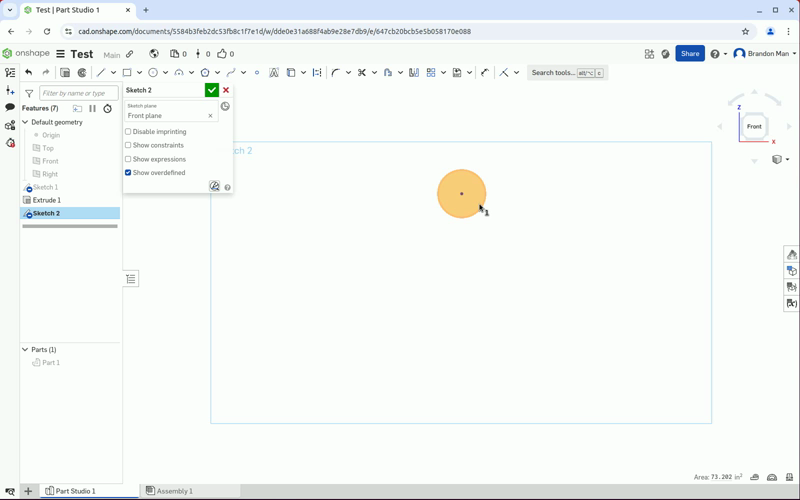
mouse_move(73, 352)
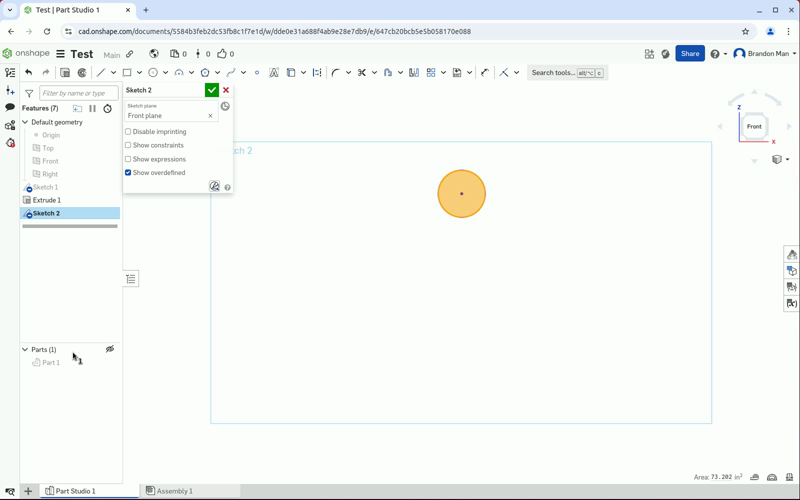
key(shift+y)
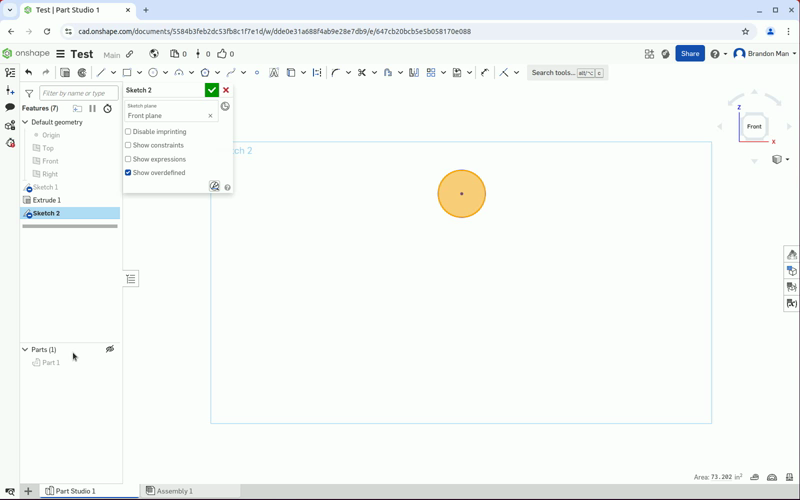
key(shift+e)
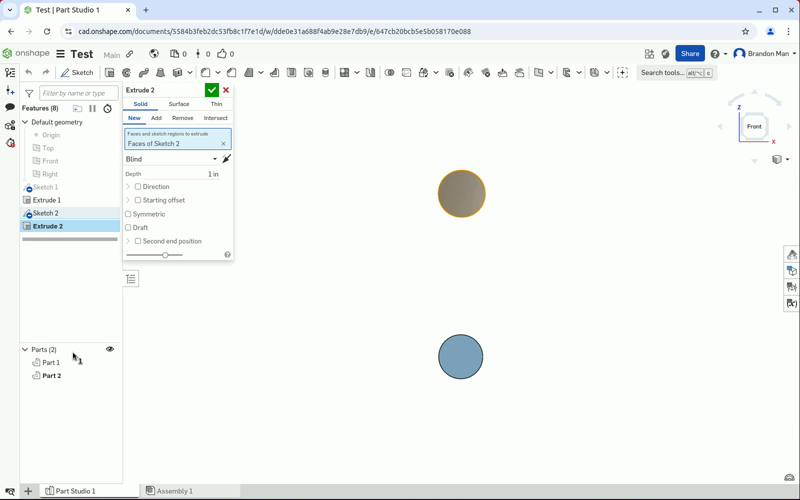
mouse_move(143, 106)
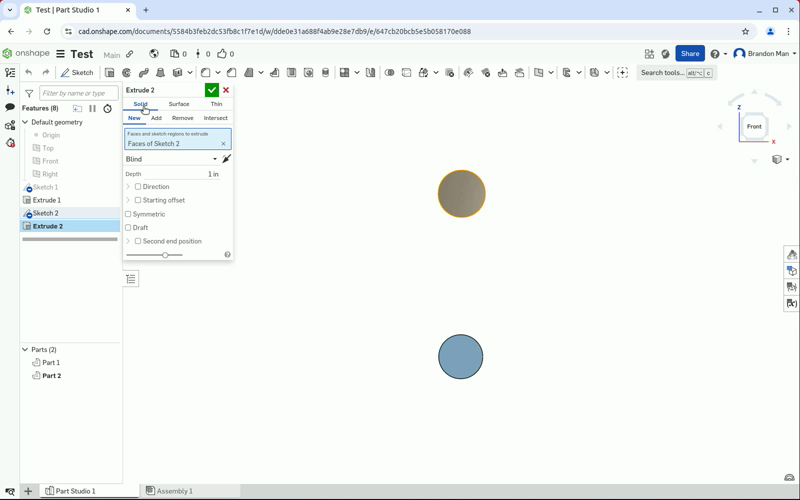
click(143, 106)
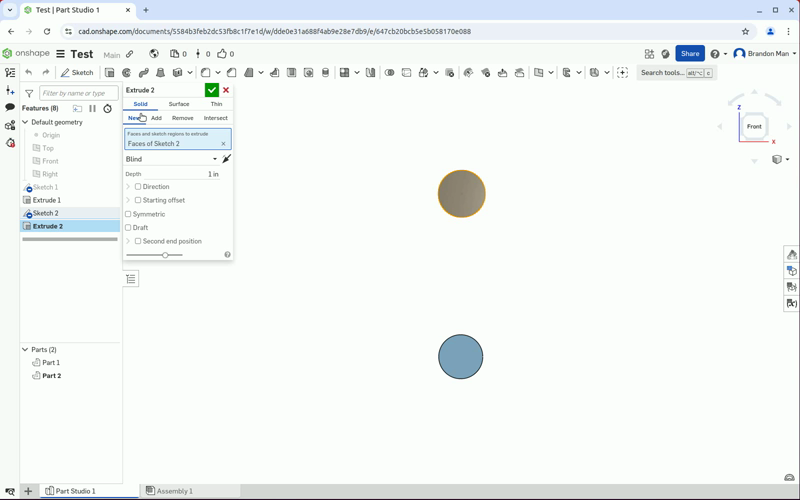
mouse_move(137, 120)
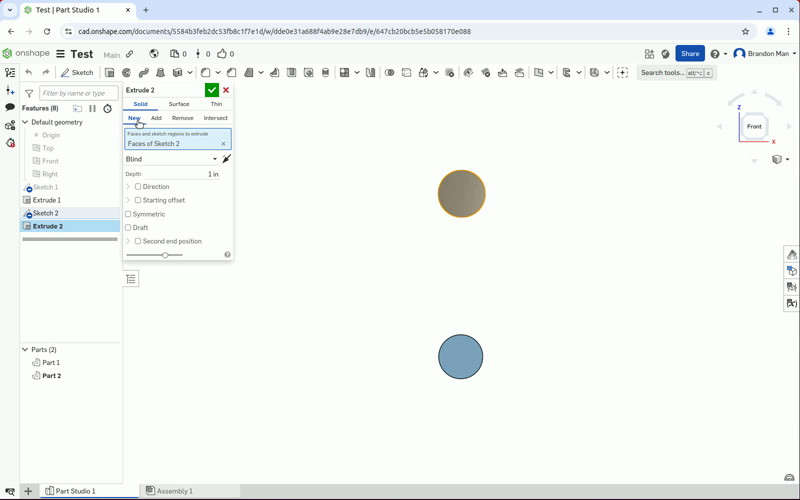
click(137, 120)
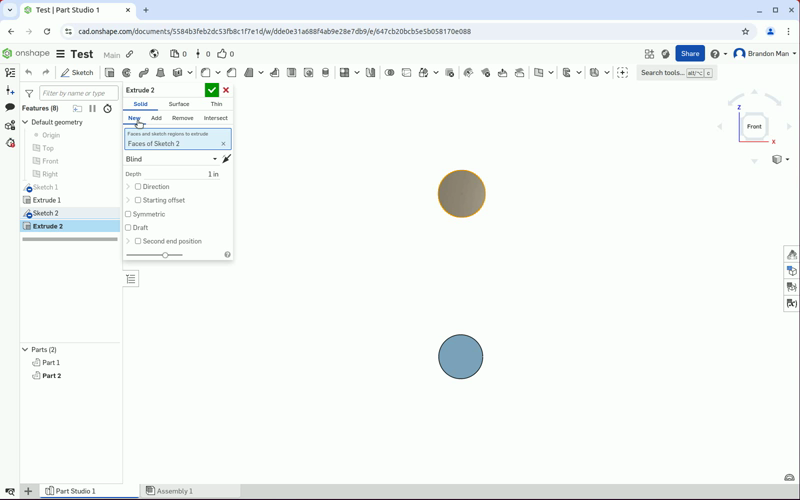
key(tab, 4)
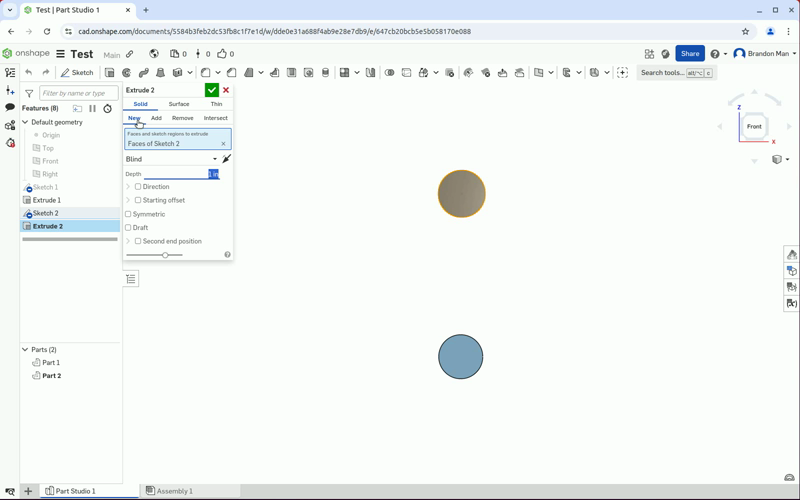
text(5.778)
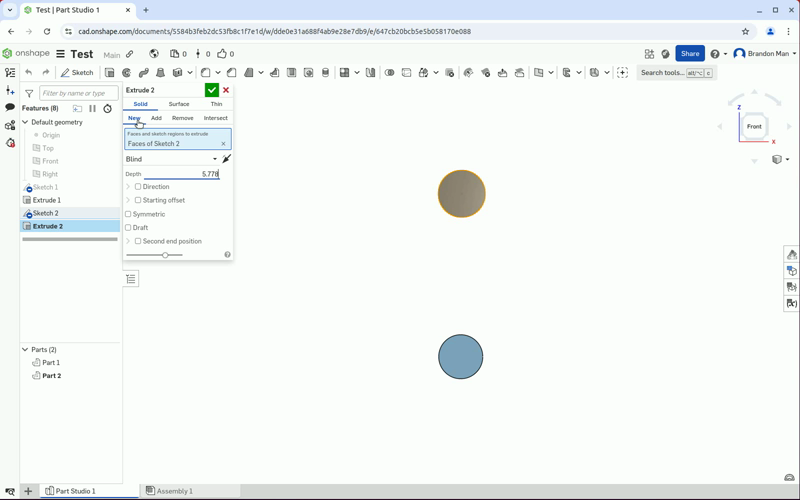
key(tab, 3)
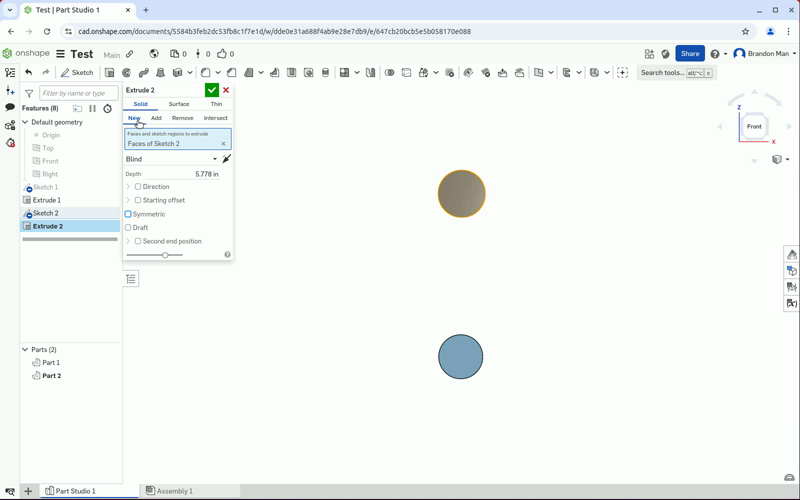
key(space)
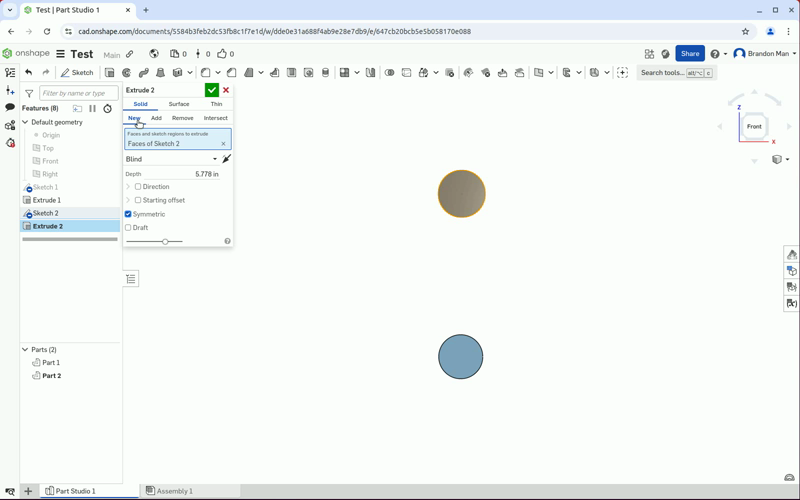
key(enter)
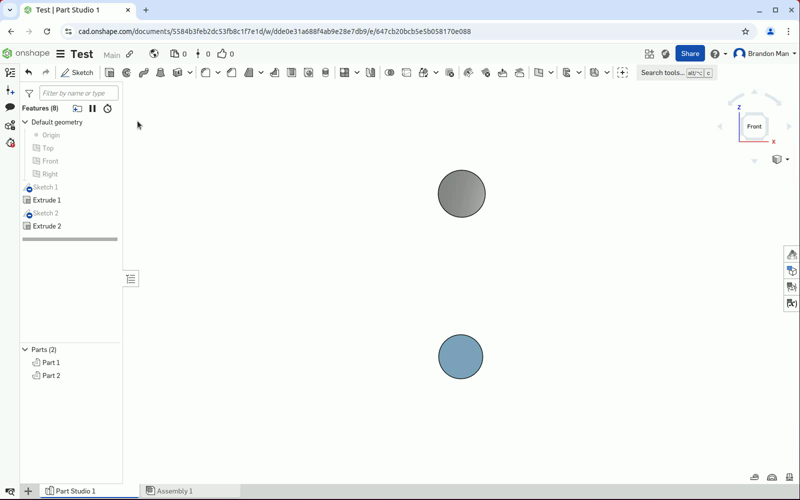
key(shift+h)
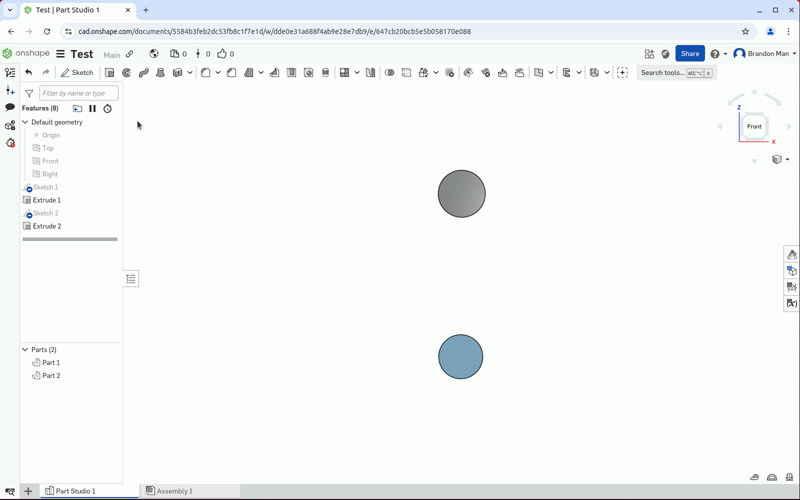
key(shift+h)
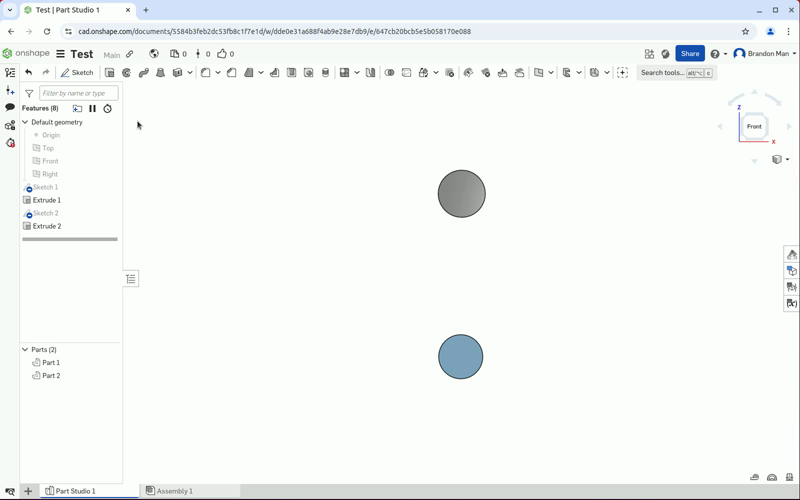
mouse_move(73, 189)
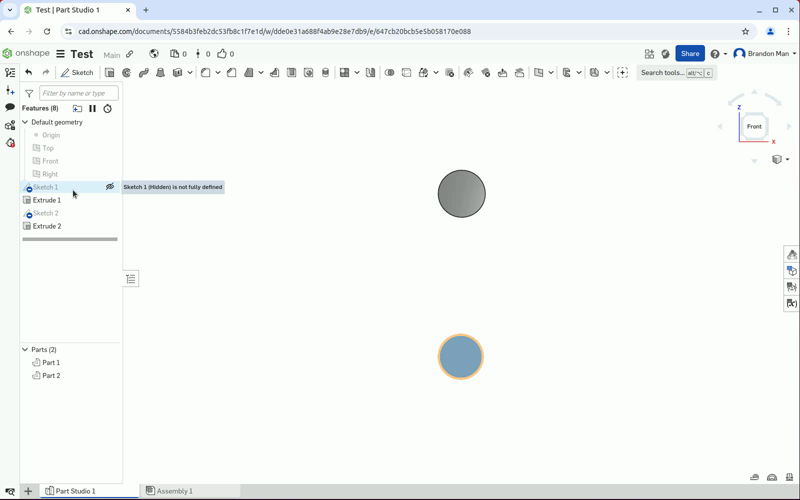
click(73, 189)
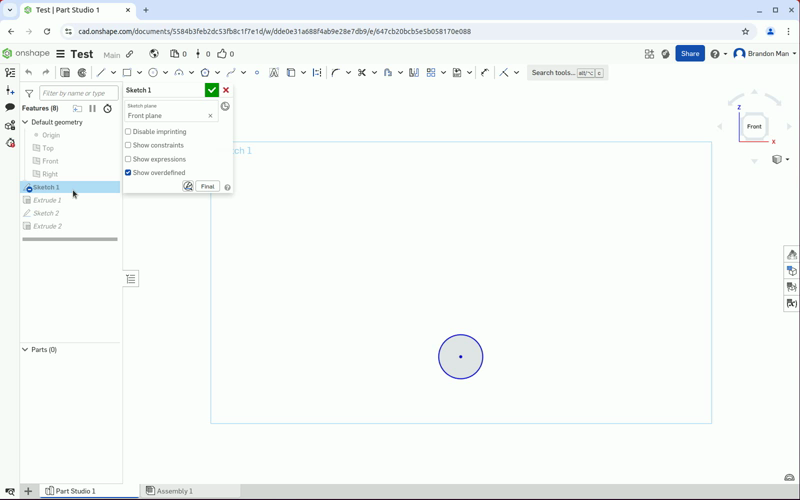
mouse_move(229, 92)
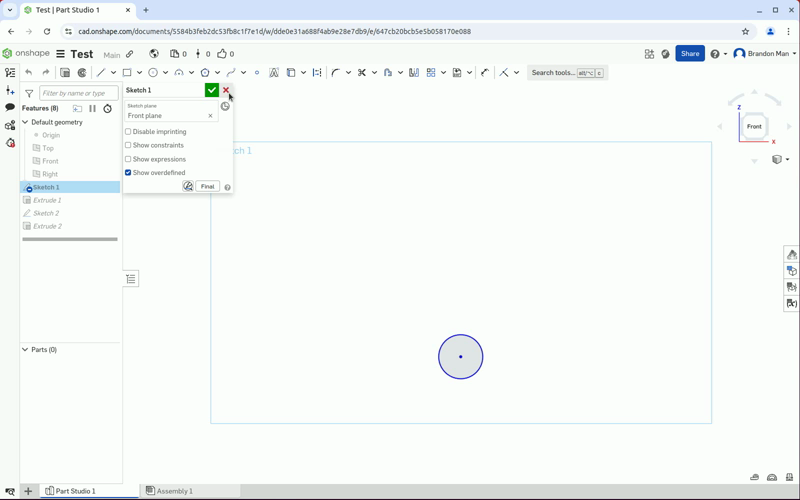
click(229, 92)
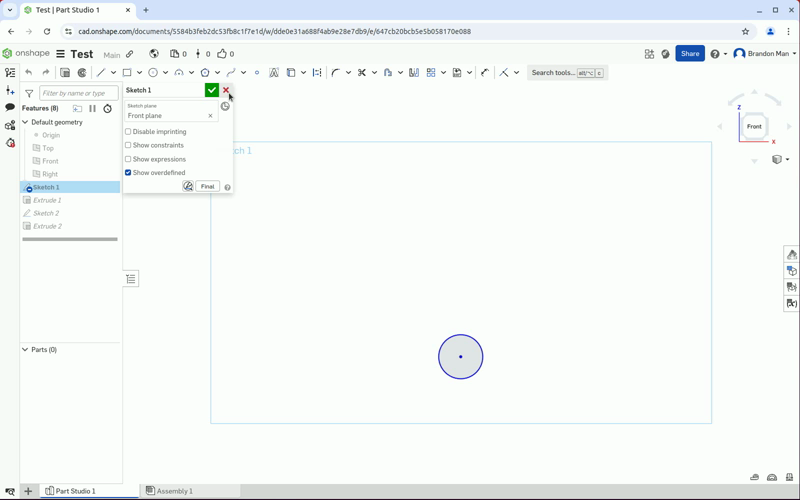
key(shift+s)
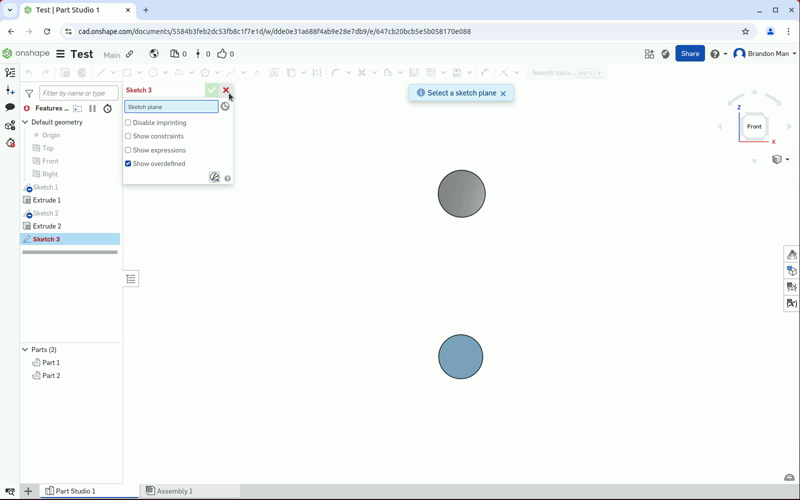
mouse_move(73, 163)
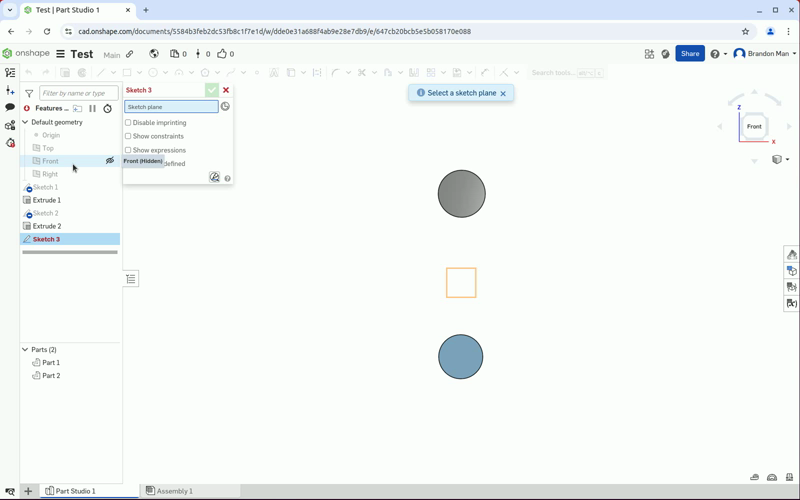
click(73, 163)
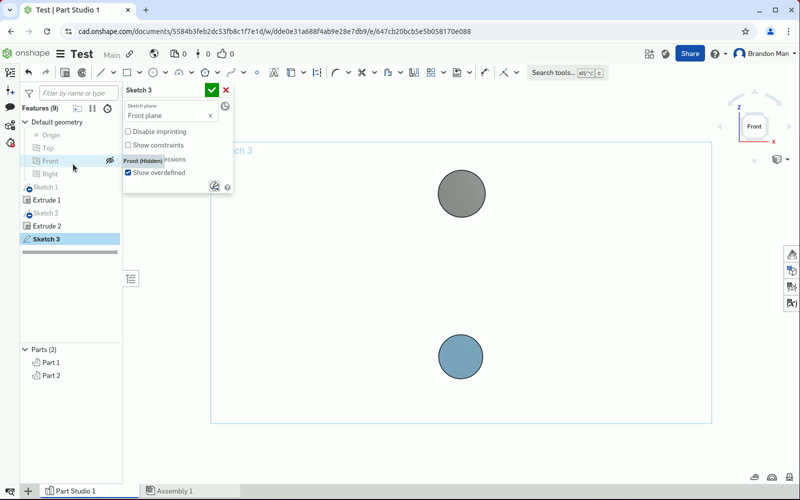
mouse_move(73, 352)
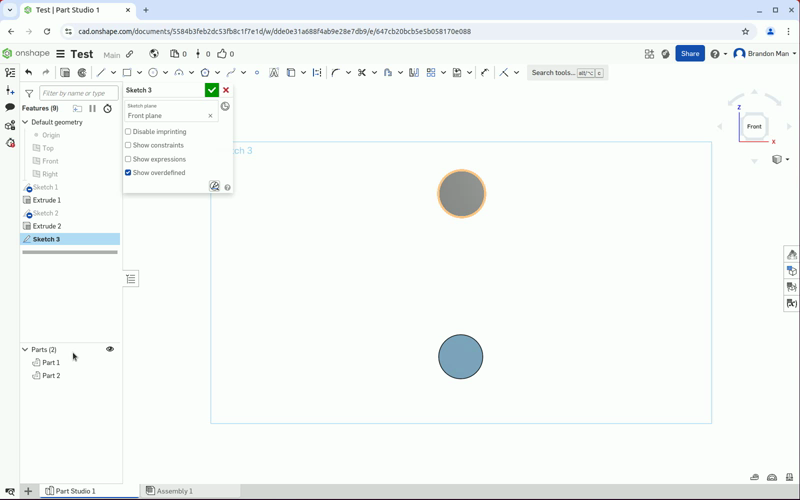
key(y)
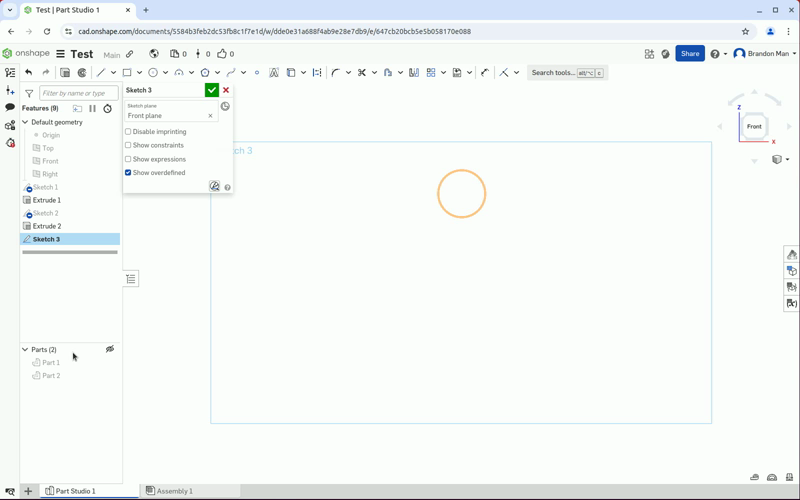
key(a)
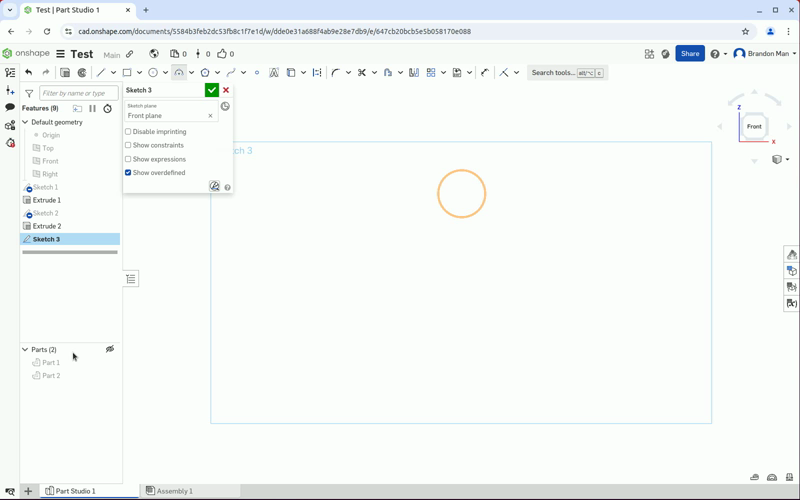
key_down(shift)
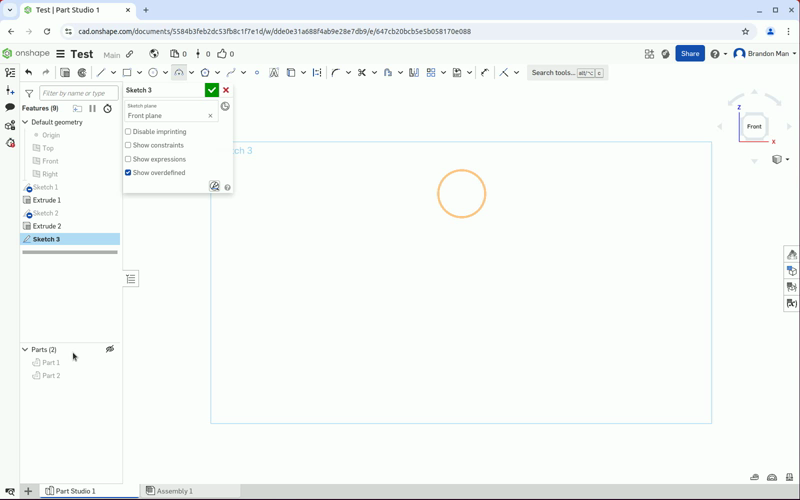
mouse_move(437, 354)
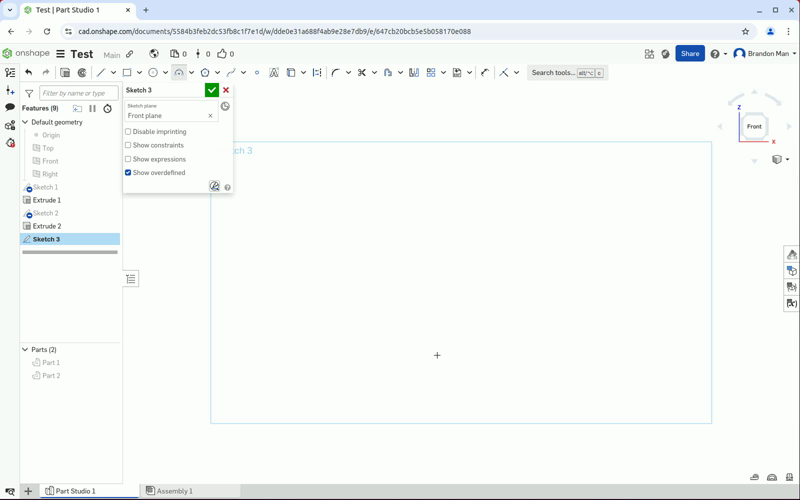
click(437, 354)
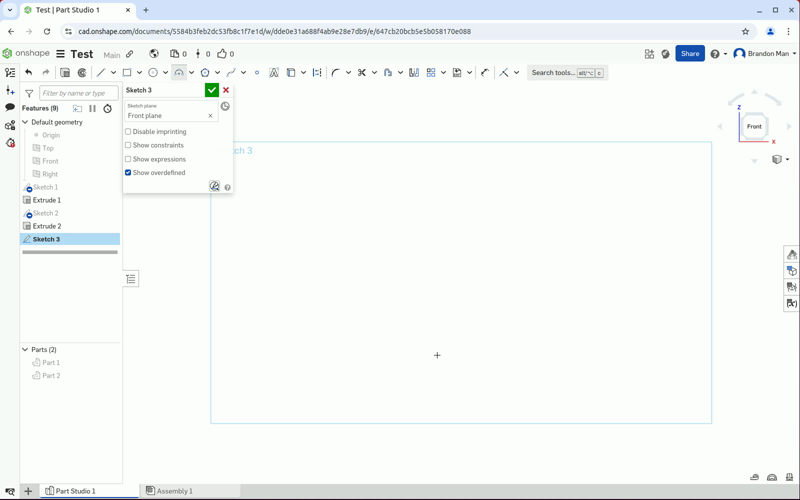
key_up(shift)
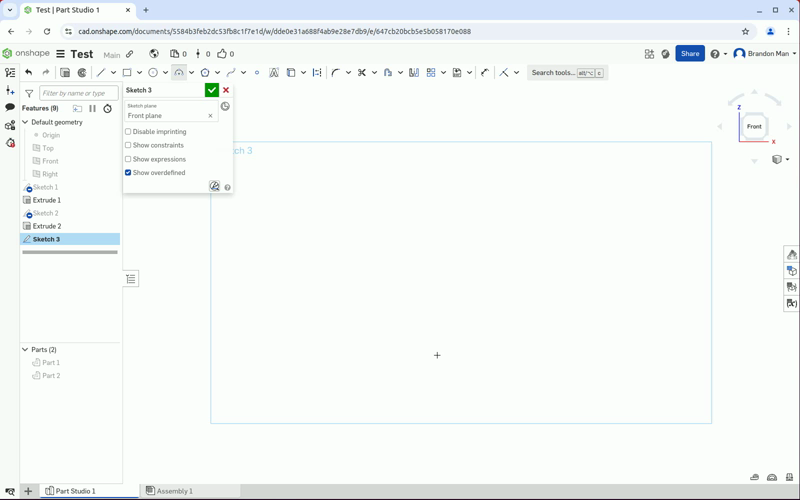
key_down(shift)
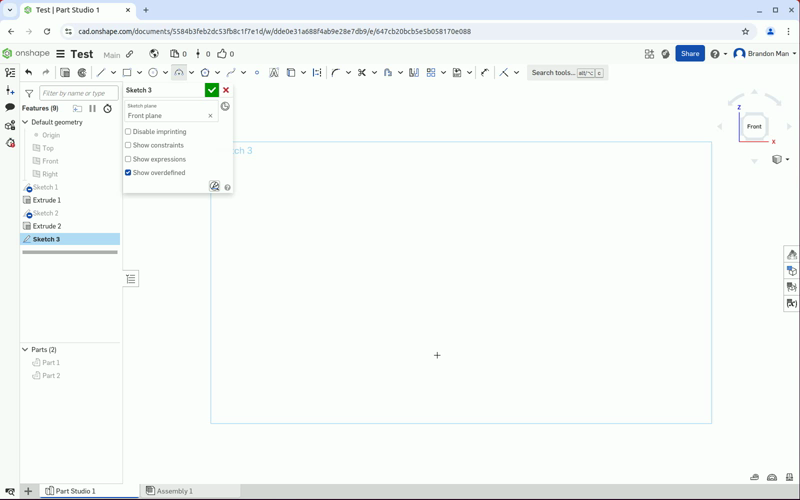
mouse_move(483, 354)
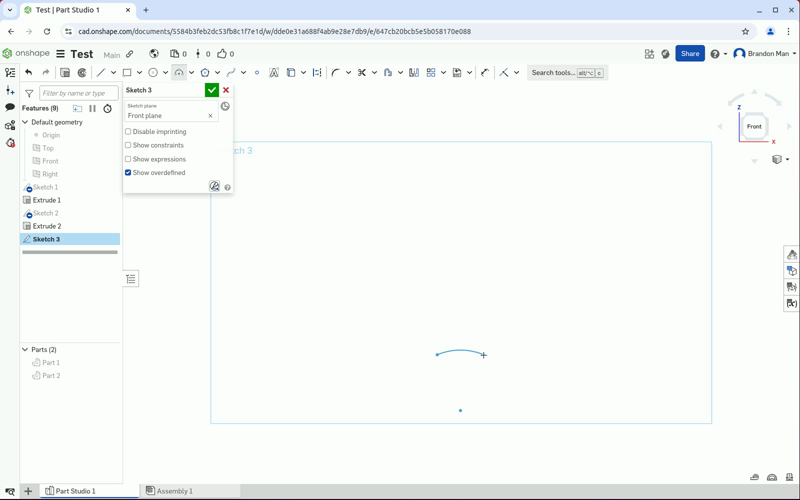
click(483, 354)
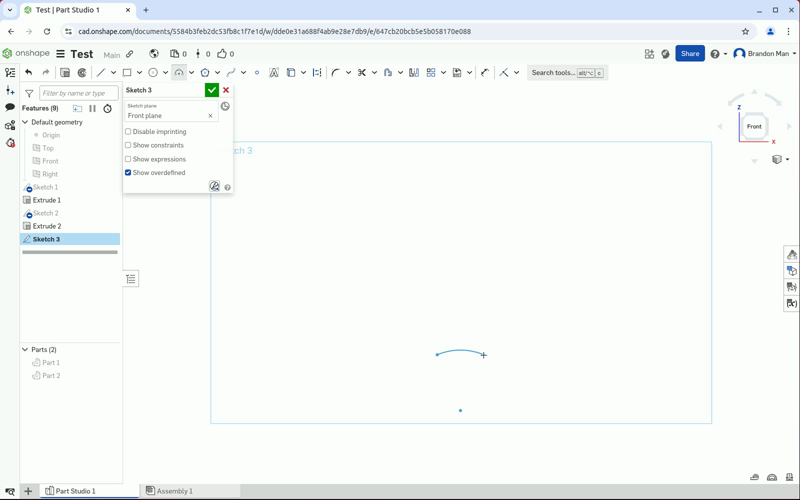
mouse_move(460, 378)
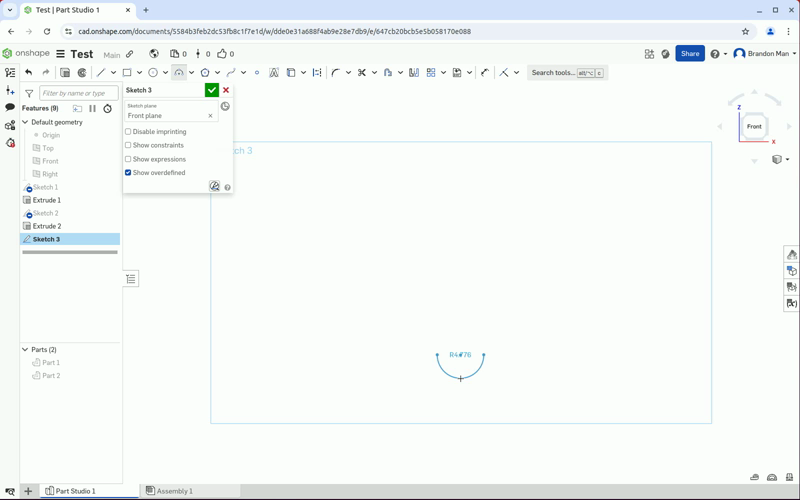
click(460, 378)
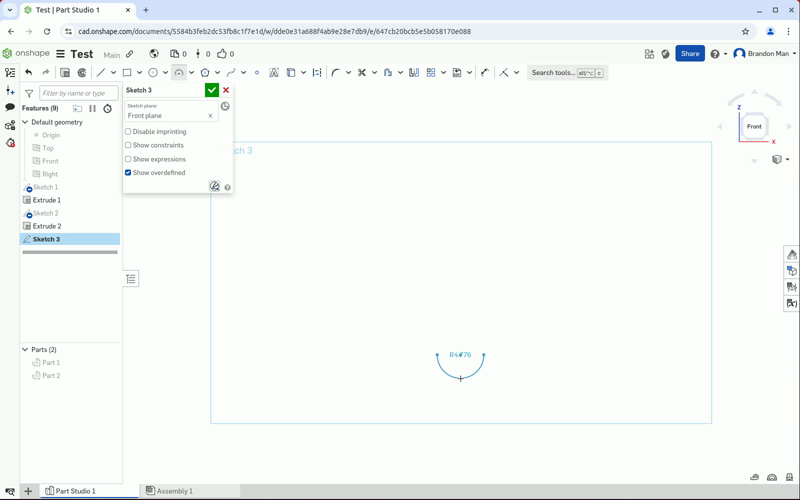
key_up(shift)
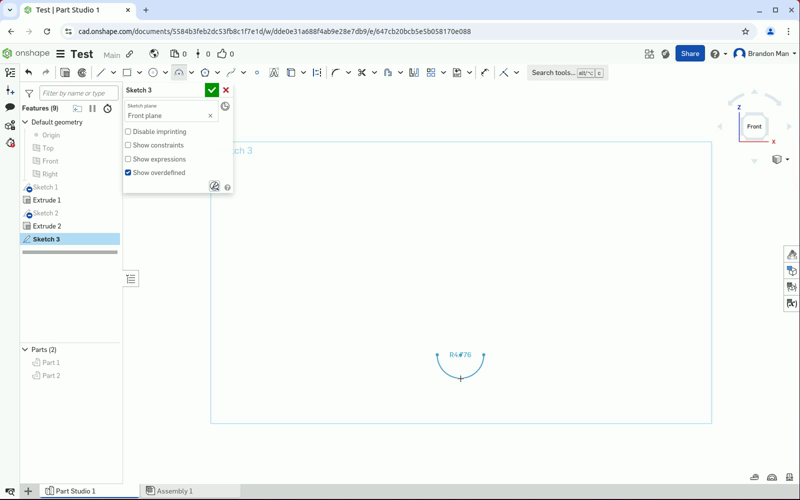
key(esc)
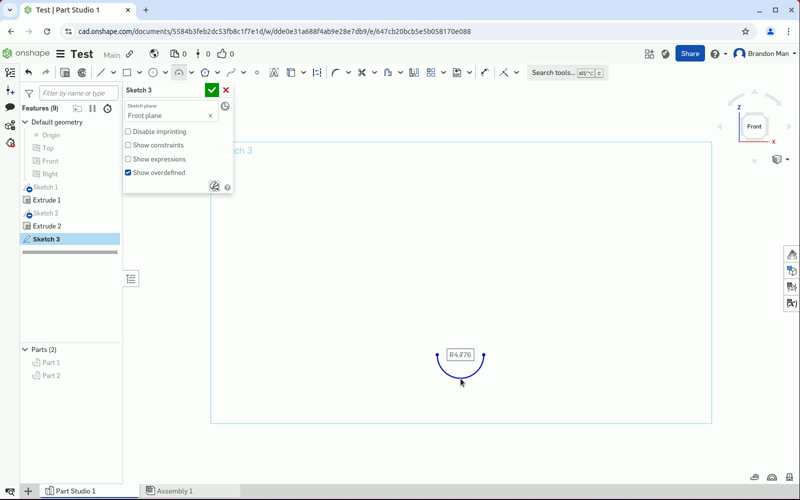
key(l)
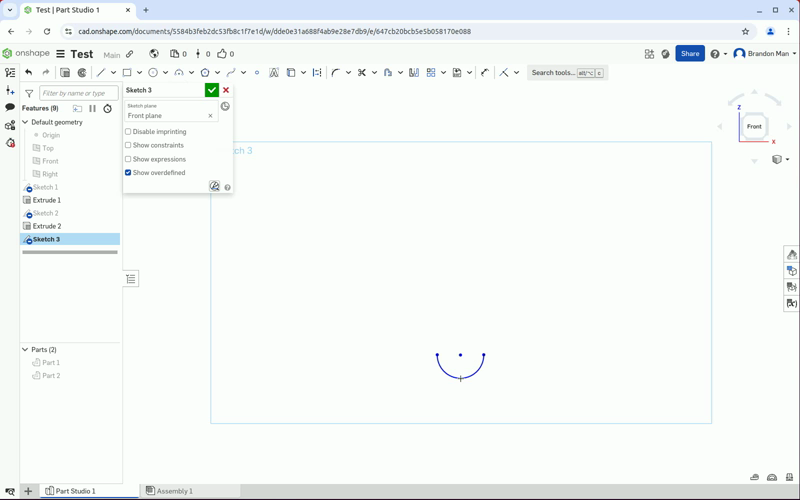
mouse_move(483, 354)
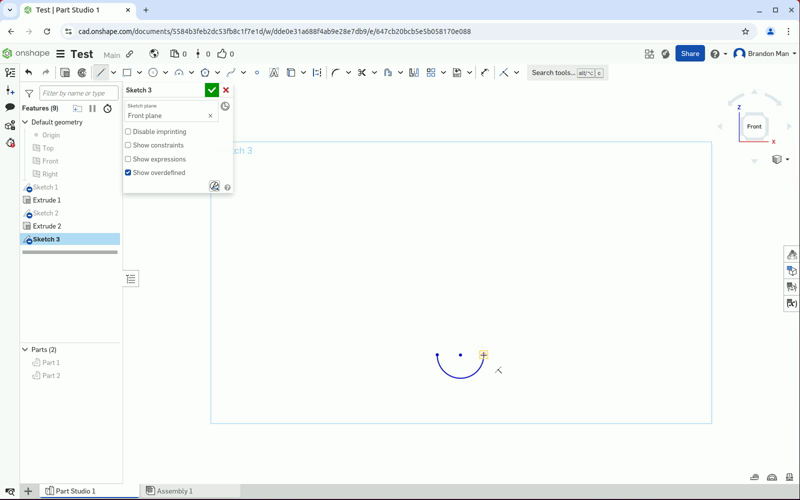
click(483, 354)
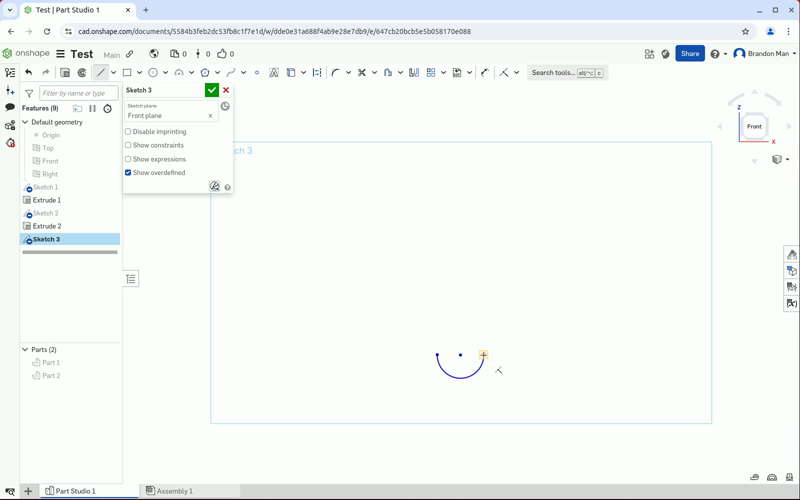
key_down(shift)
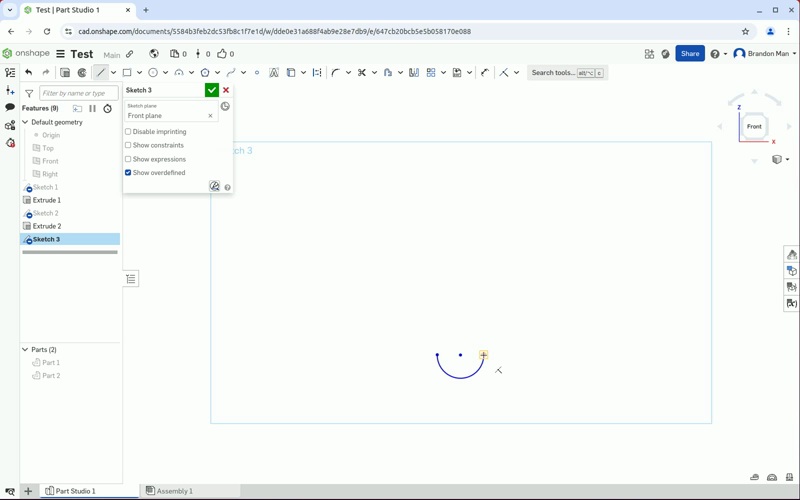
mouse_move(483, 193)
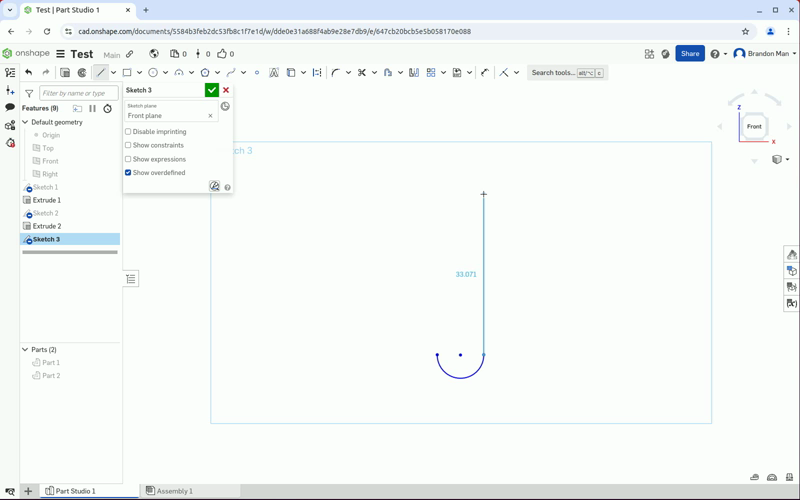
click(483, 193)
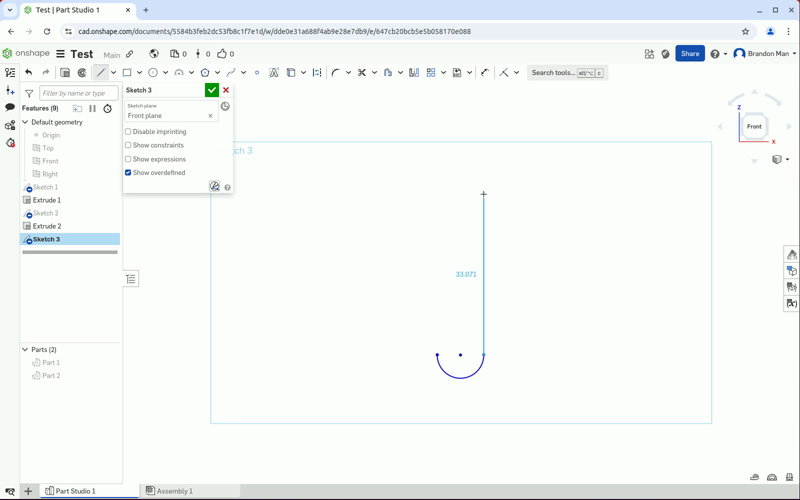
key_up(shift)
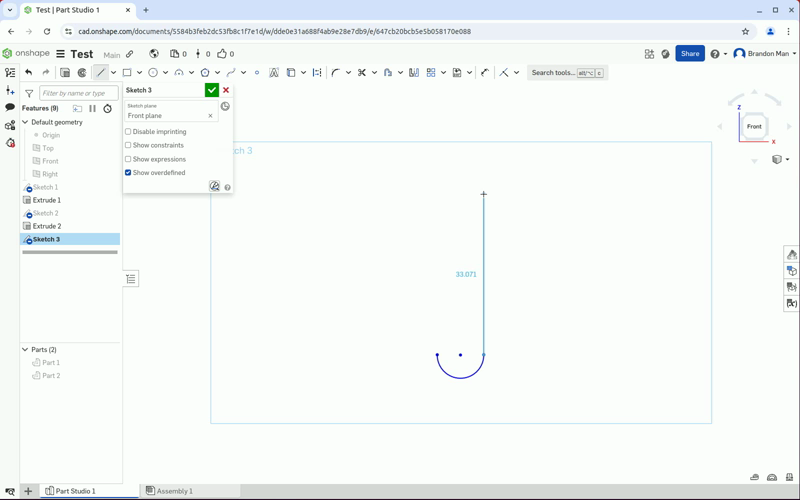
key(esc)
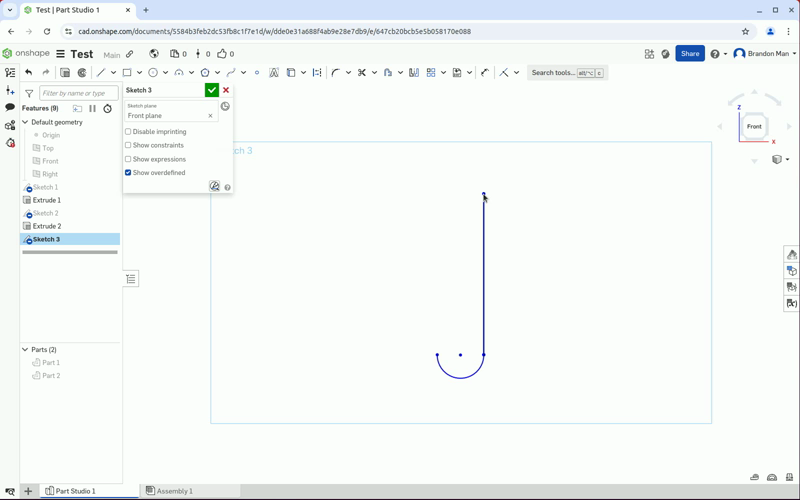
key(a)
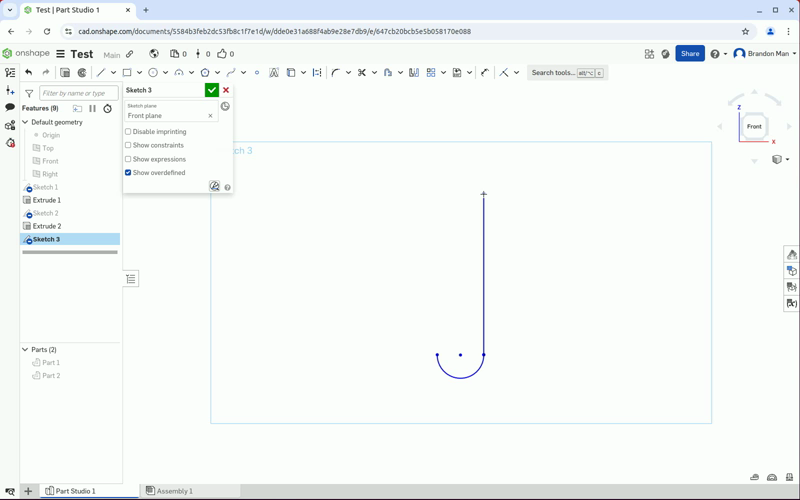
mouse_move(483, 193)
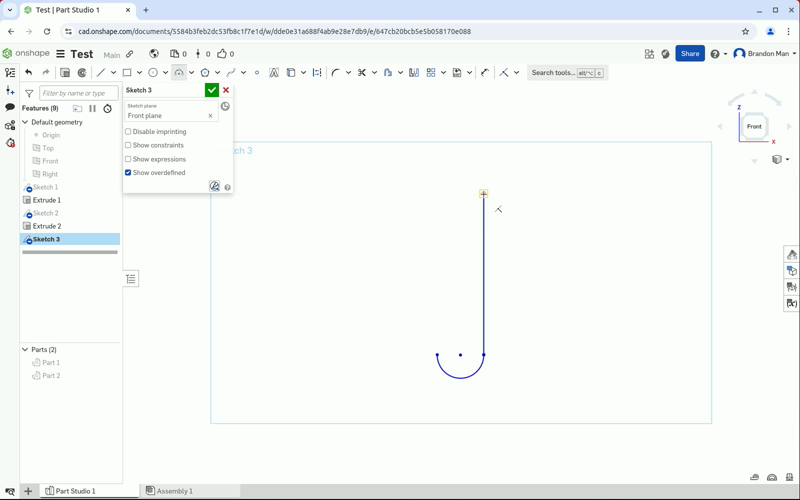
click(483, 193)
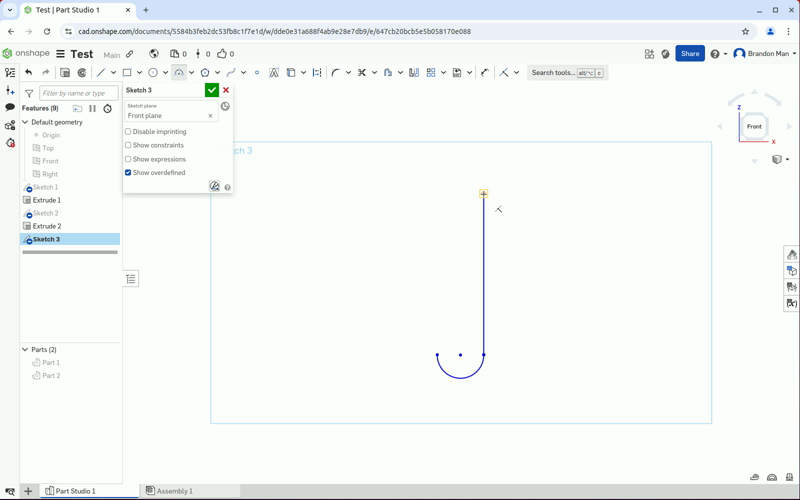
key_down(shift)
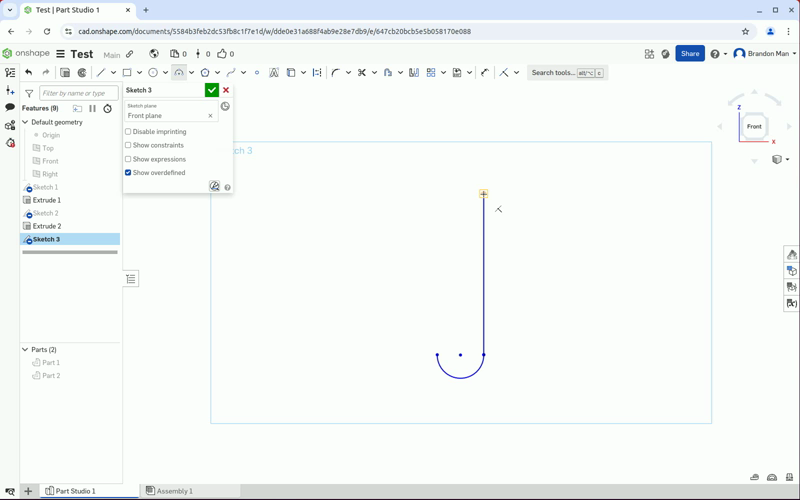
mouse_move(437, 193)
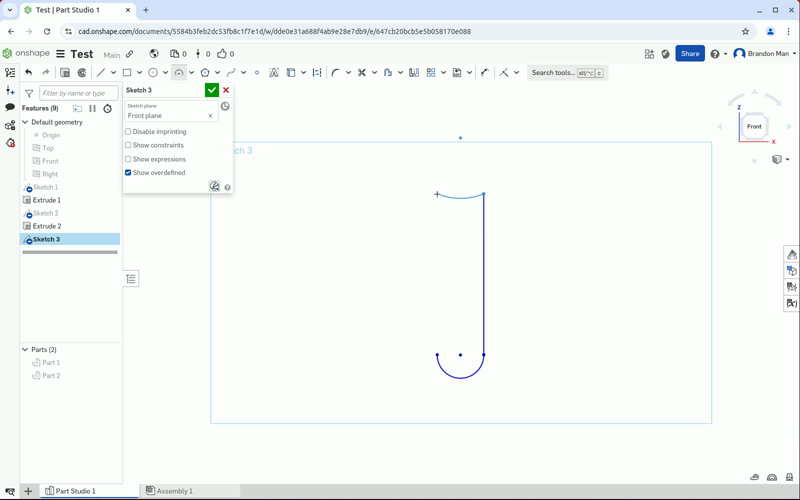
click(437, 193)
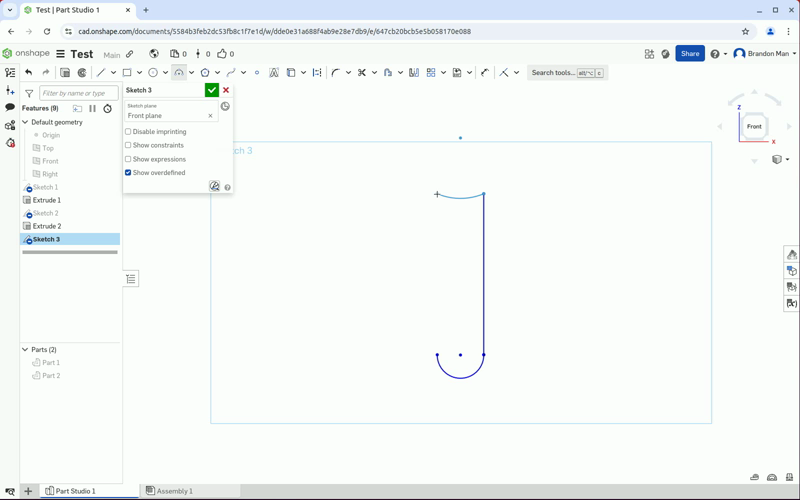
mouse_move(460, 170)
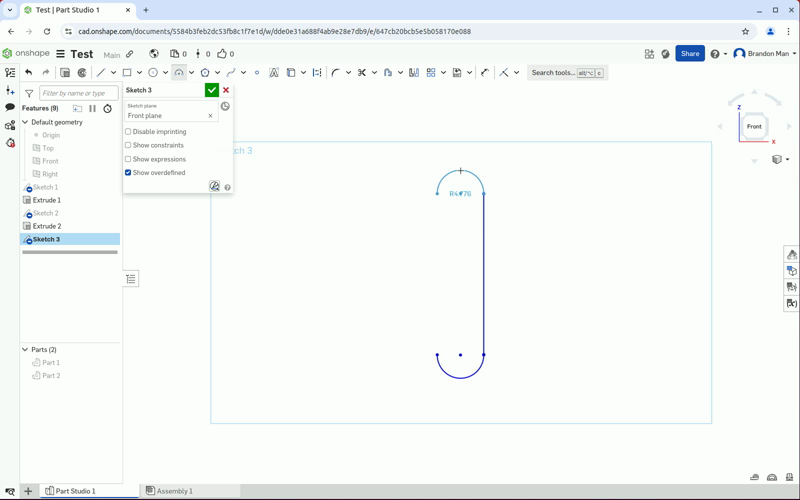
click(460, 170)
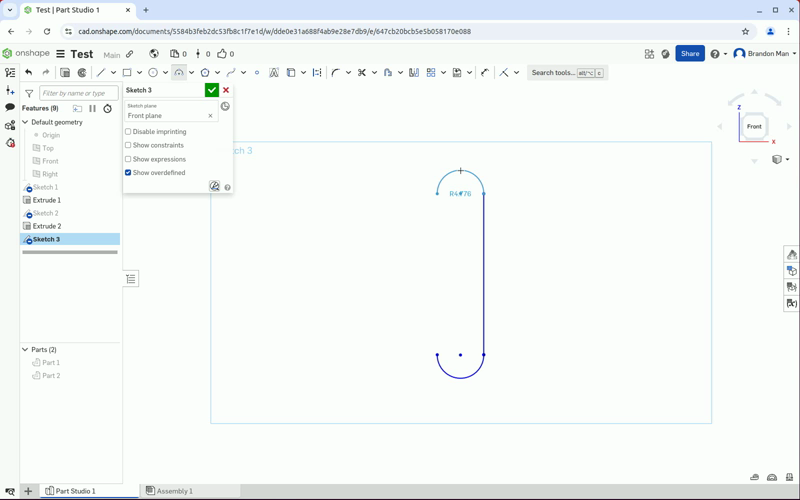
key_up(shift)
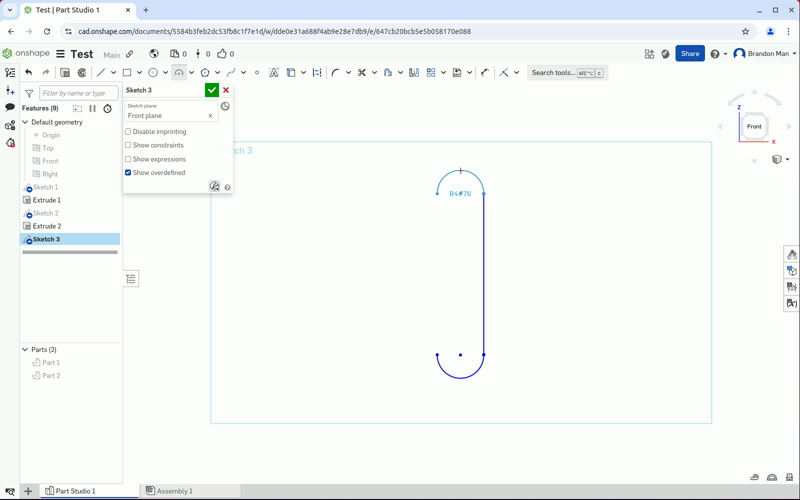
key(esc)
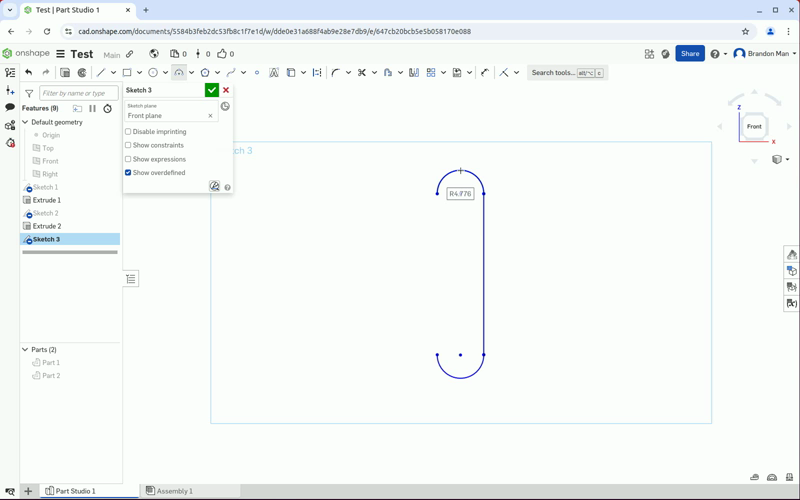
key(l)
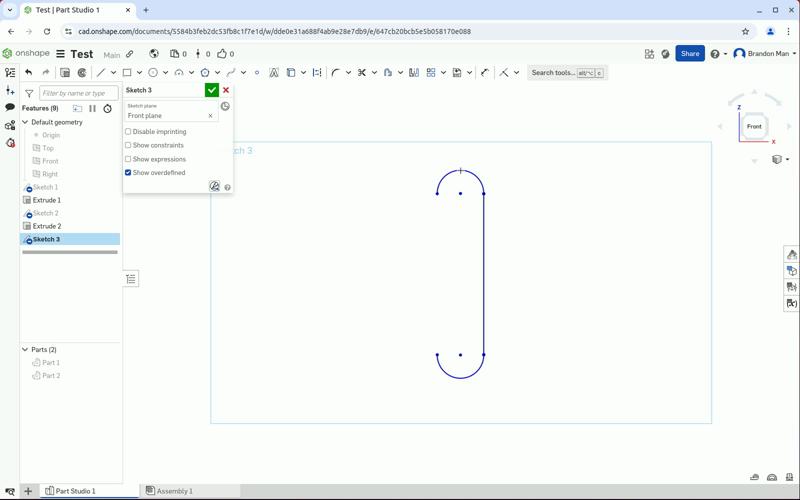
mouse_move(437, 193)
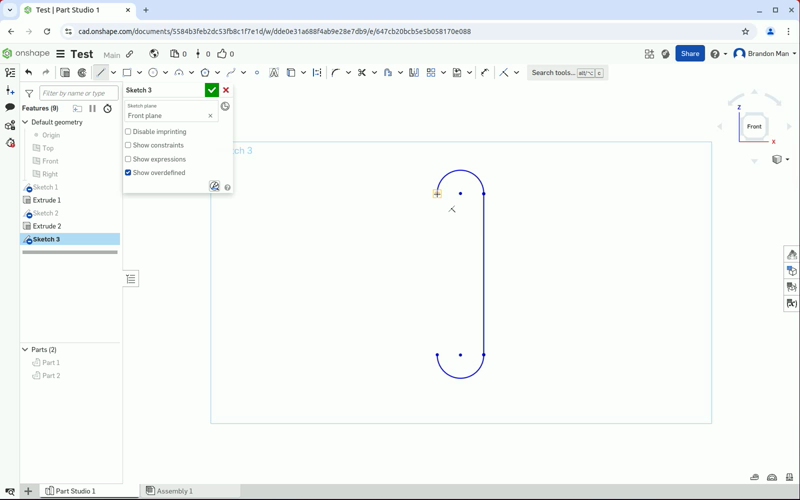
click(437, 193)
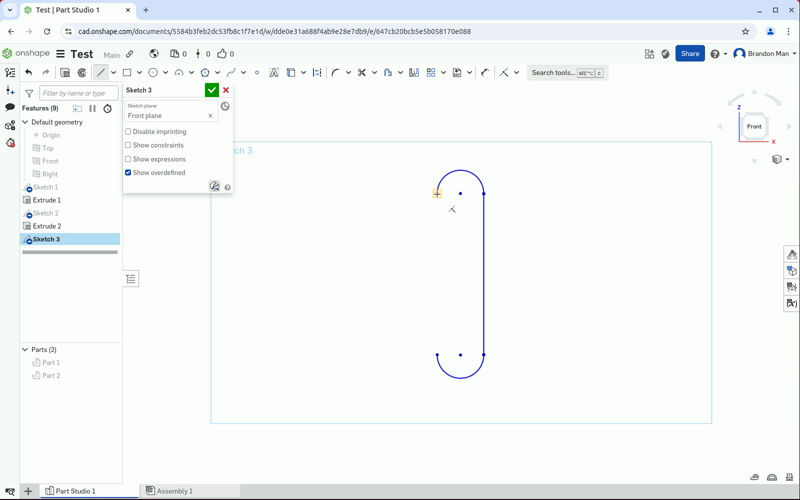
key_down(shift)
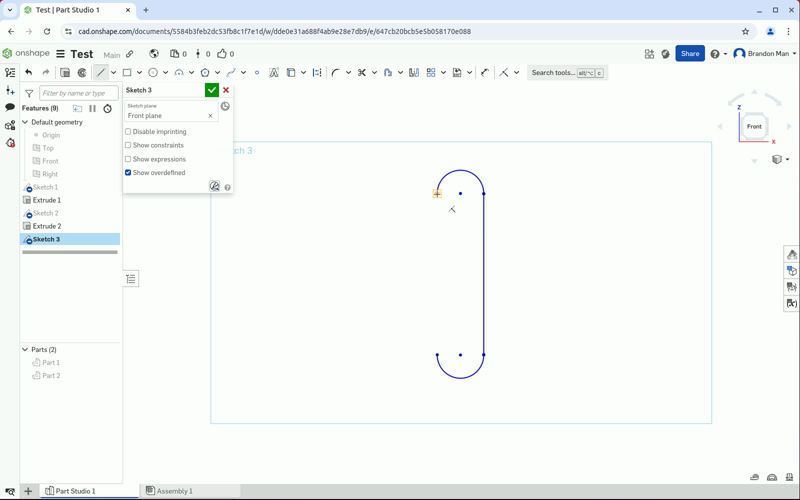
mouse_move(437, 354)
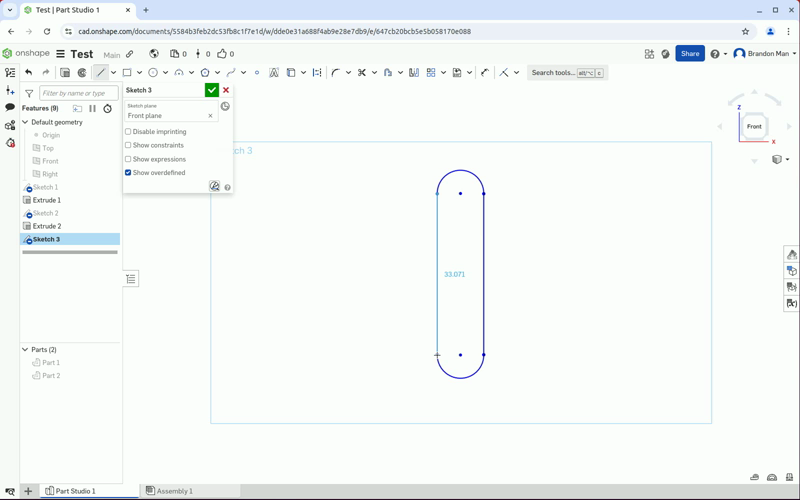
key_up(shift)
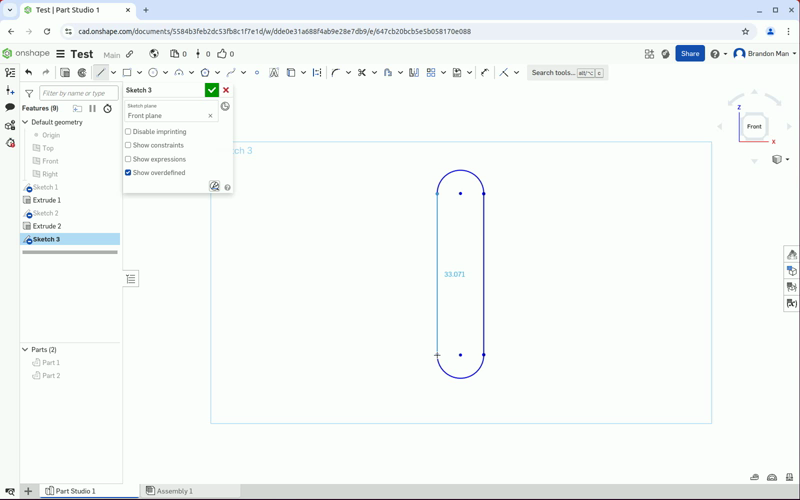
click(437, 354)
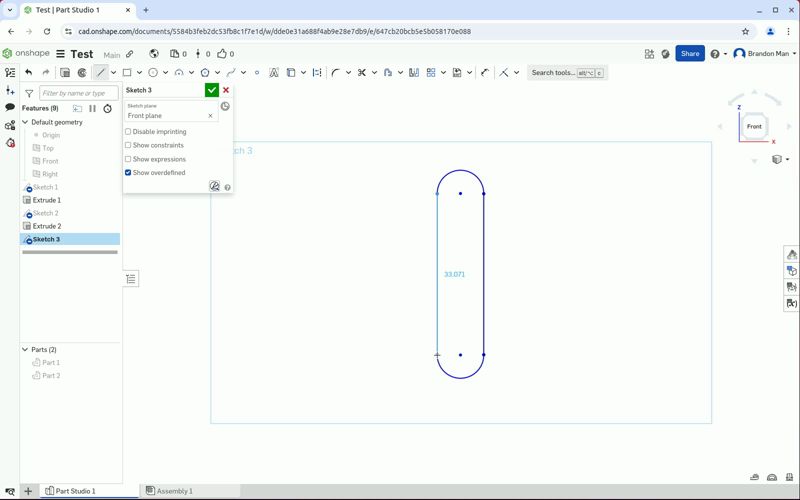
key(esc)
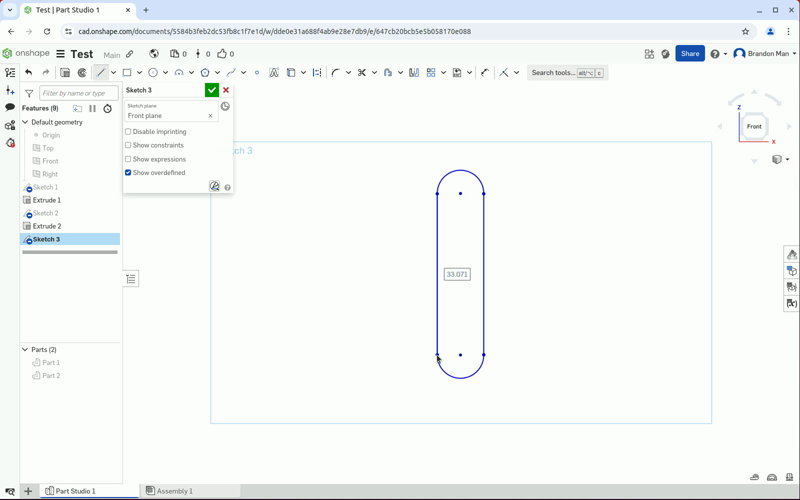
key(l)
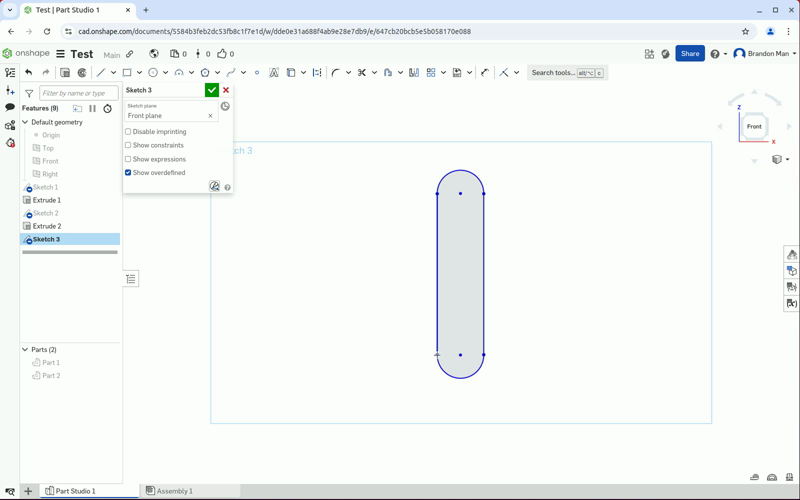
key_down(shift)
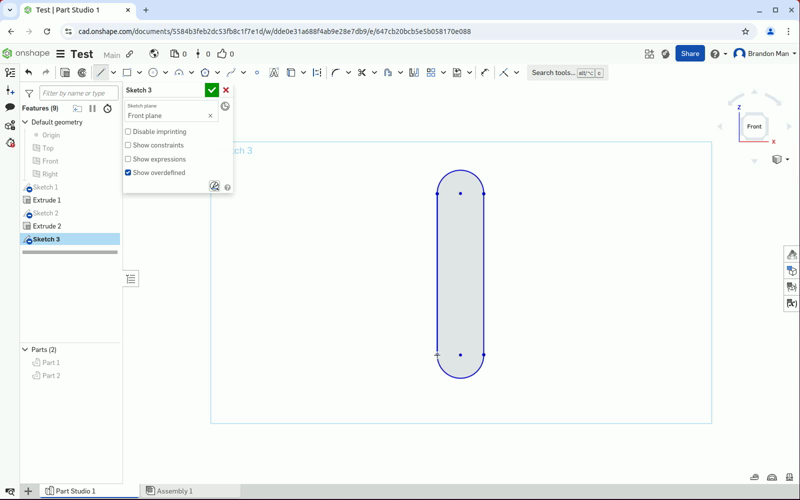
mouse_move(437, 193)
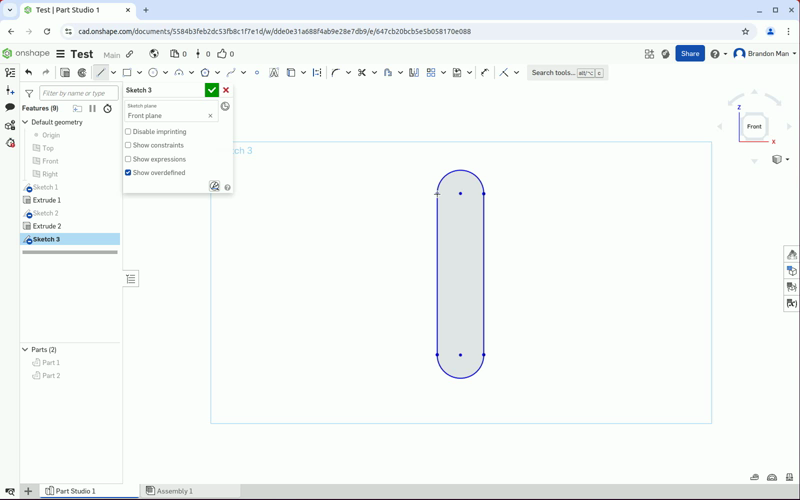
click(437, 193)
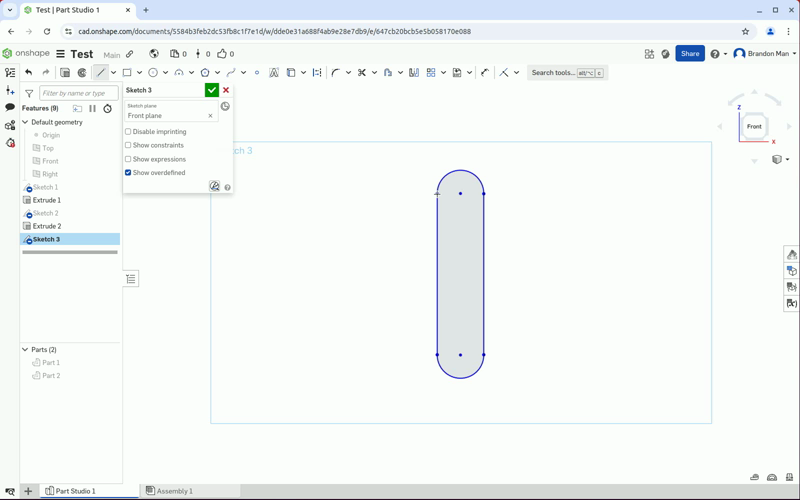
key_up(shift)
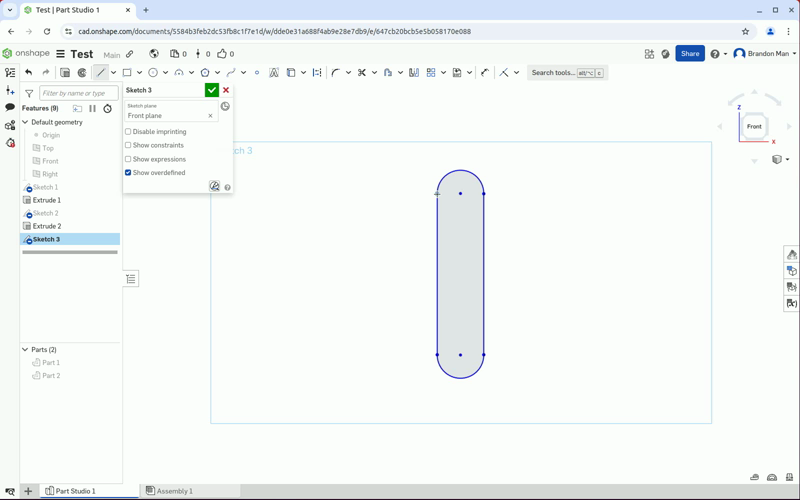
key_down(shift)
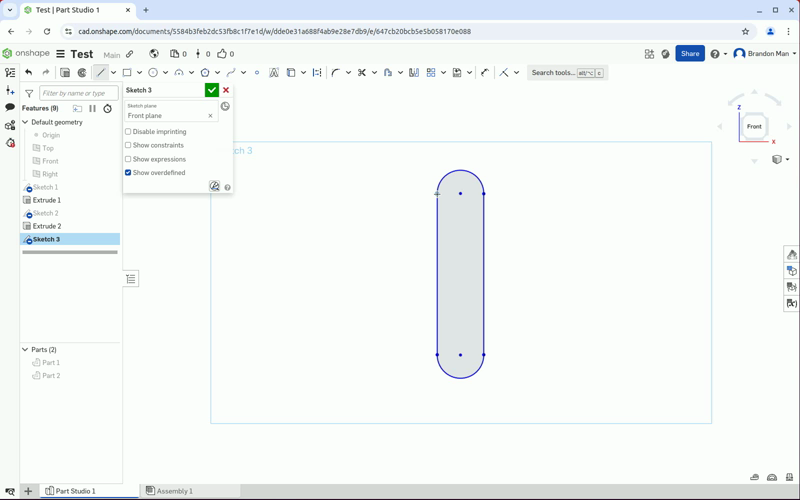
mouse_move(439, 354)
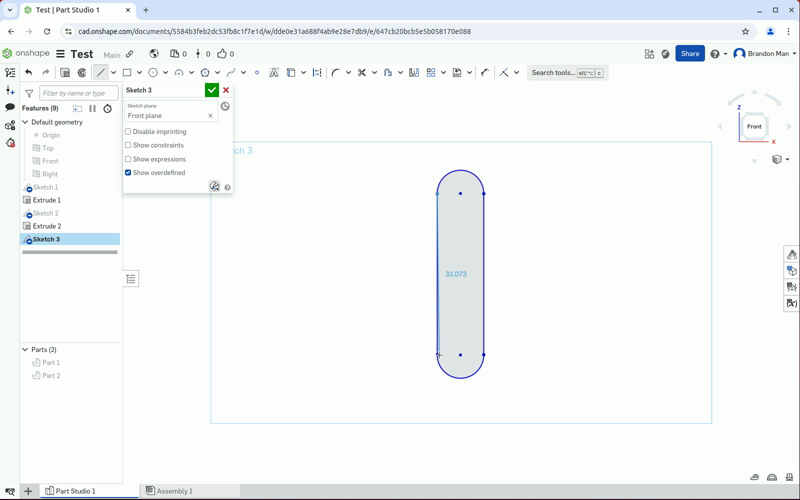
scroll(6)
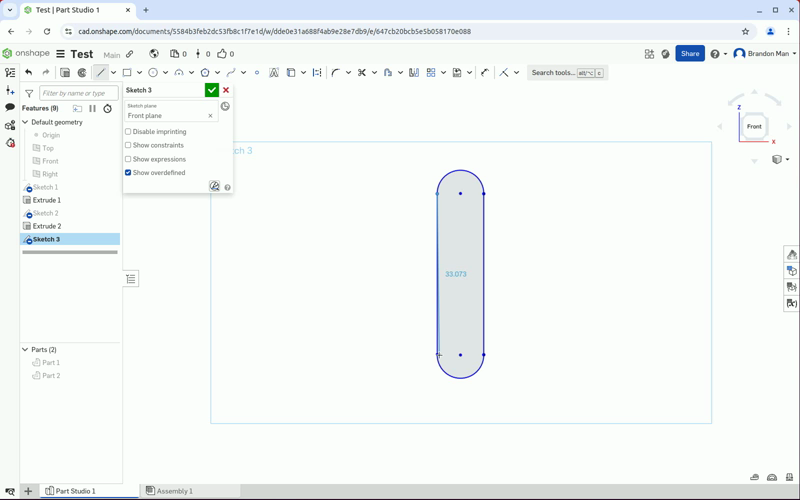
scroll(6)
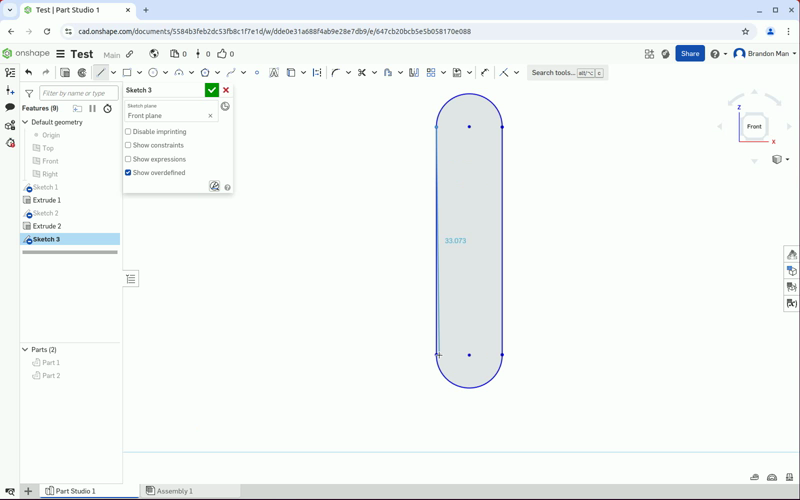
scroll(6)
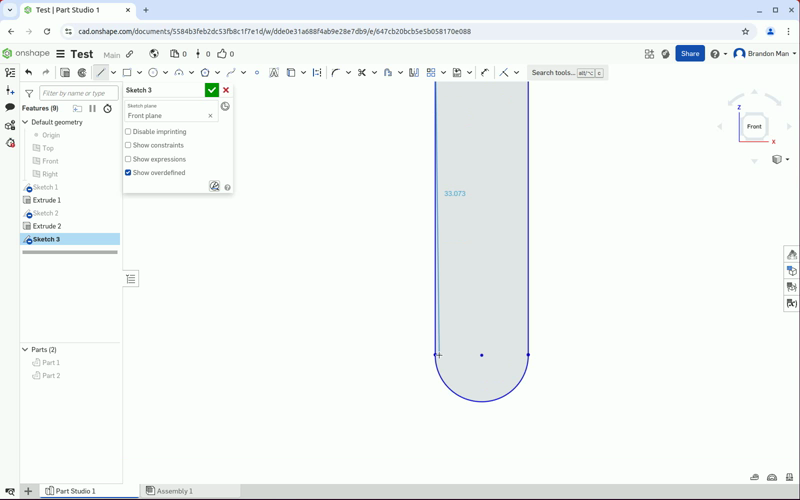
scroll(6)
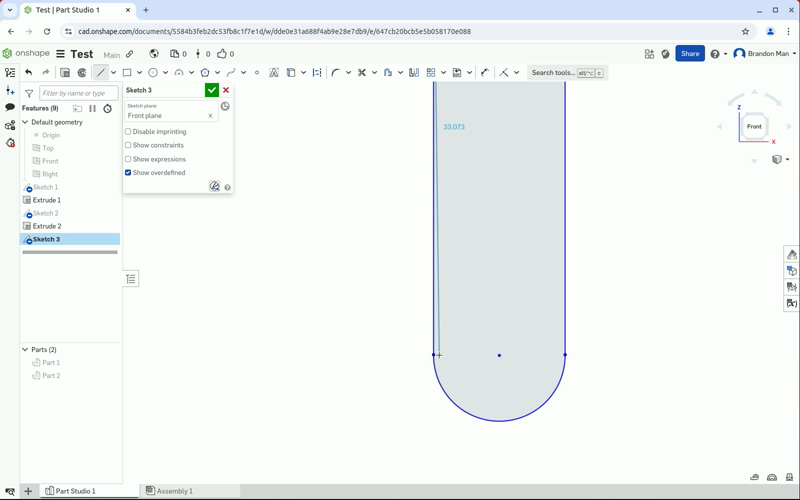
scroll(6)
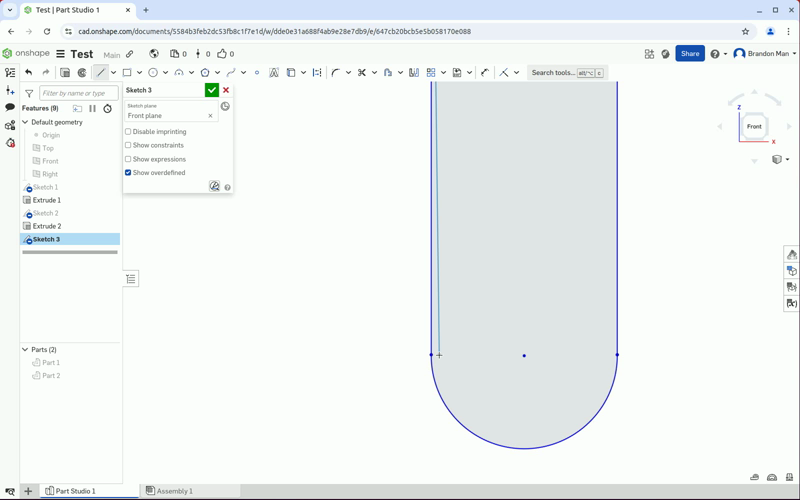
scroll(6)
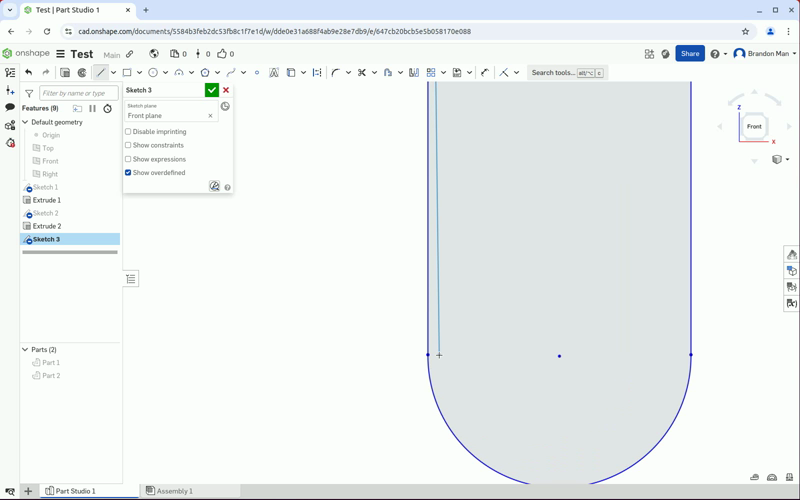
scroll(6)
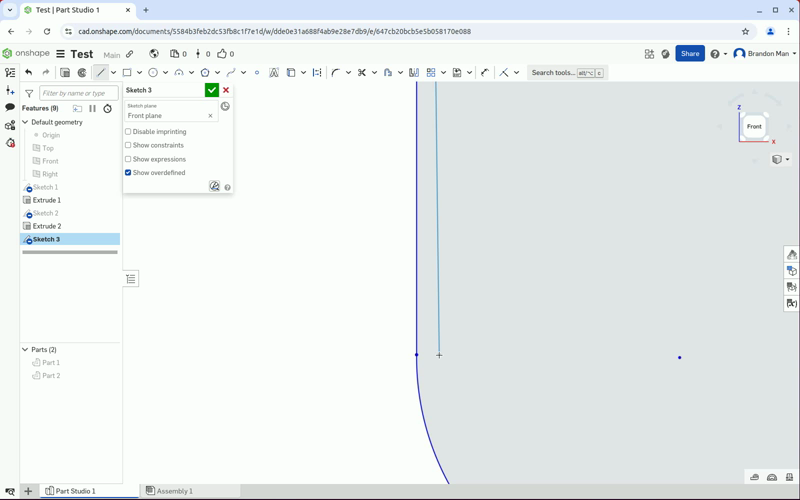
click(439, 354)
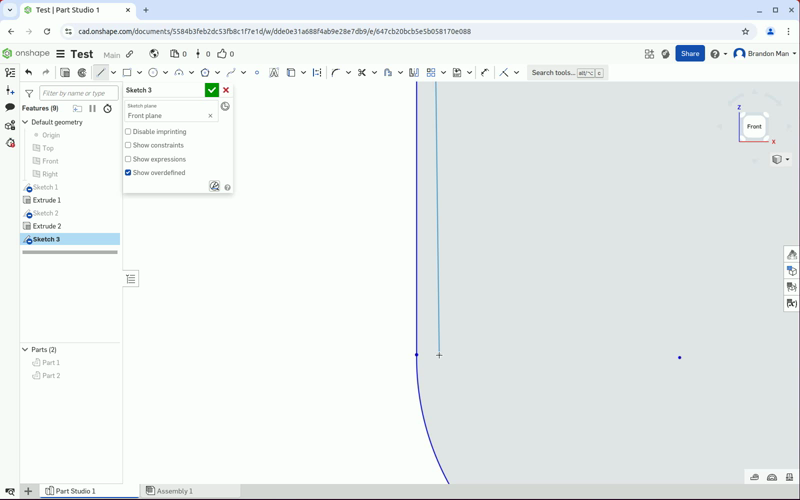
scroll(-6)
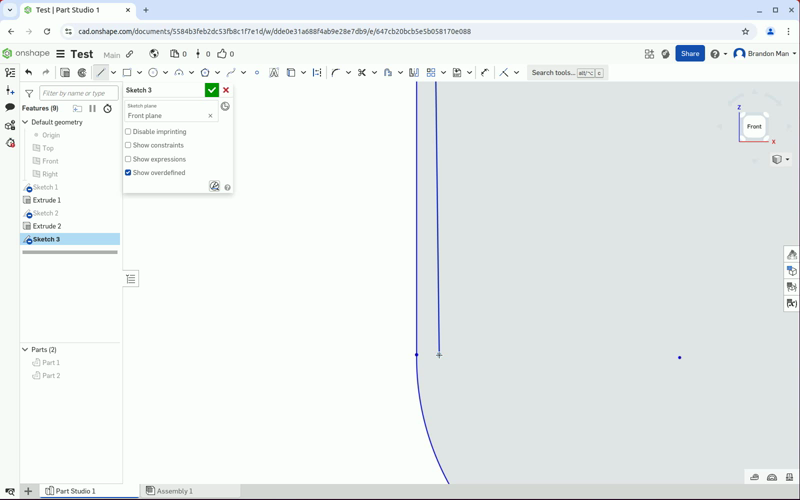
scroll(-6)
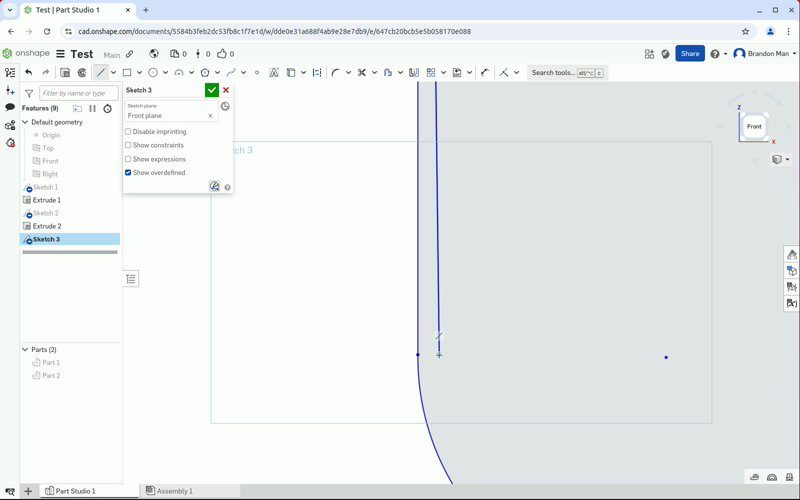
scroll(-6)
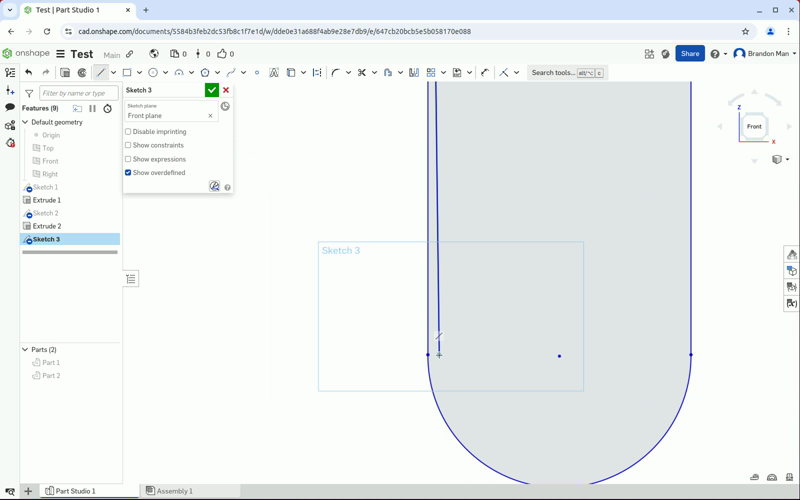
scroll(-6)
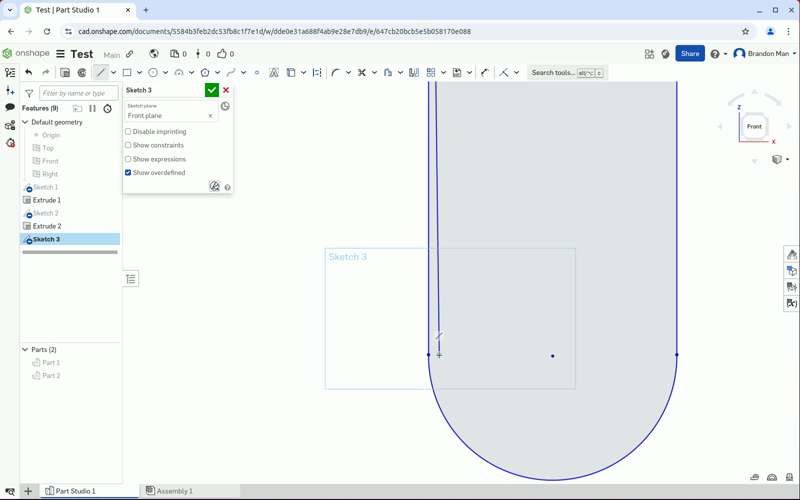
scroll(-6)
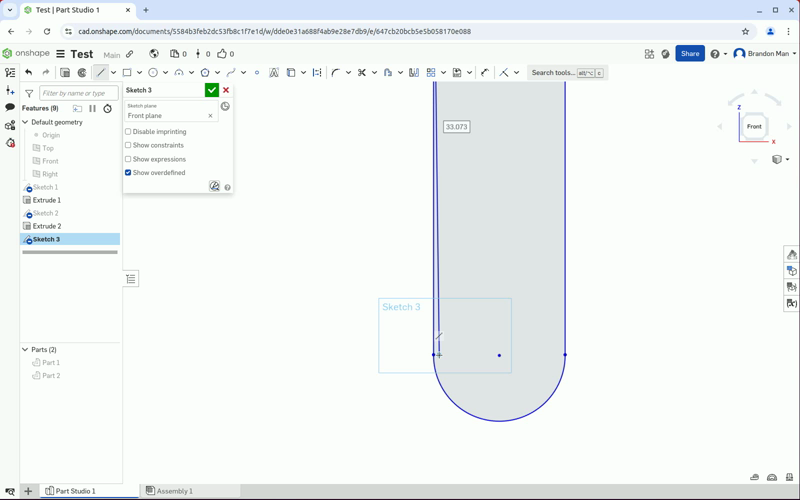
scroll(-6)
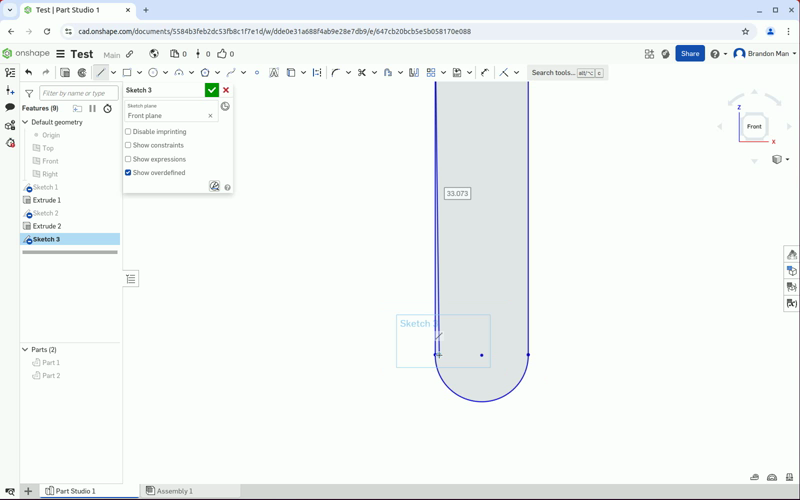
scroll(-6)
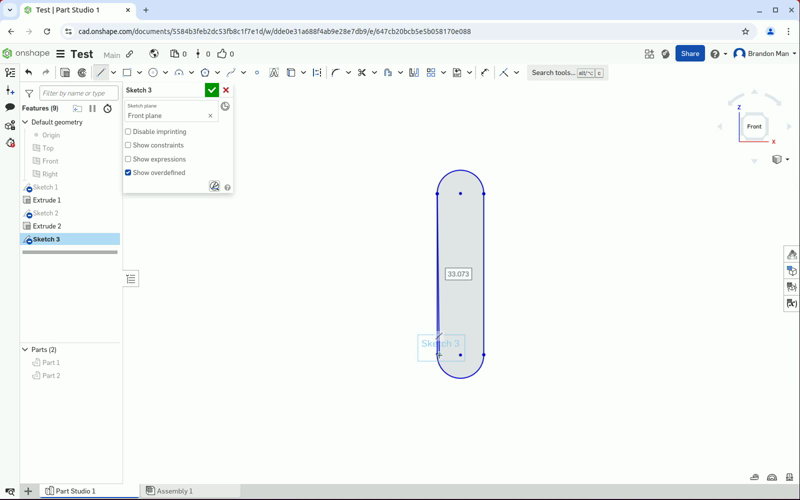
key_up(shift)
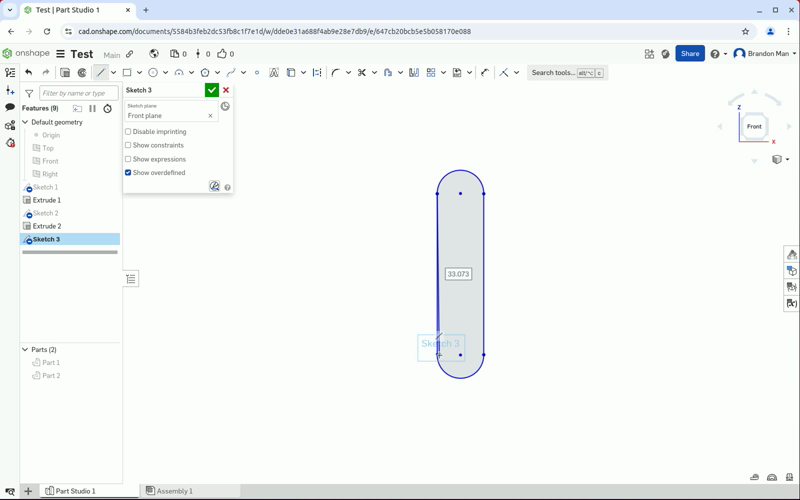
key(esc)
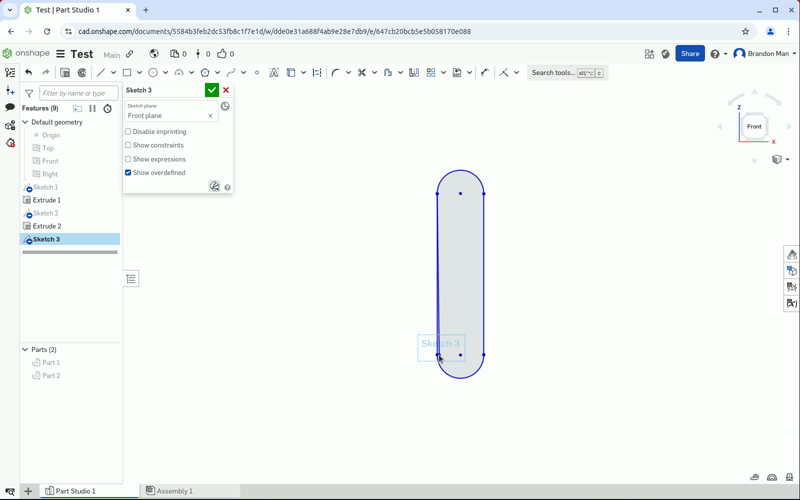
key(a)
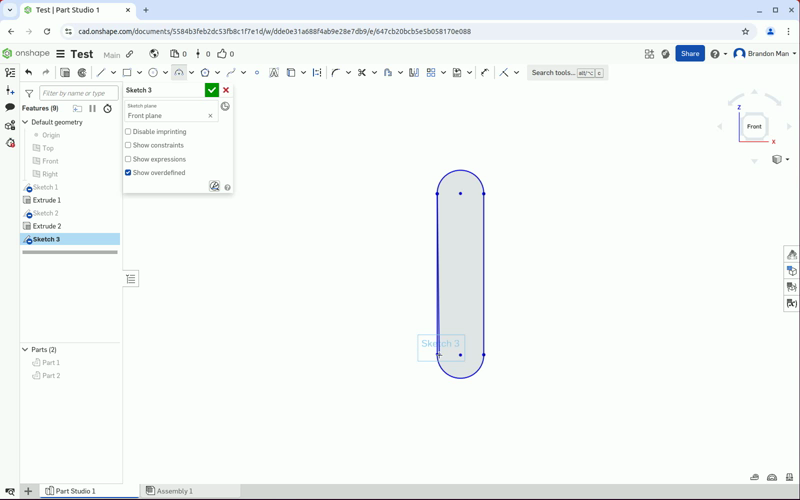
mouse_move(439, 354)
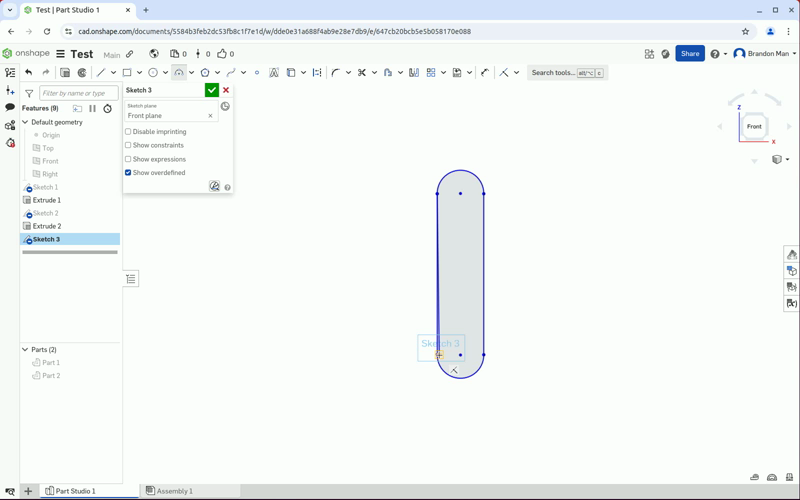
scroll(6)
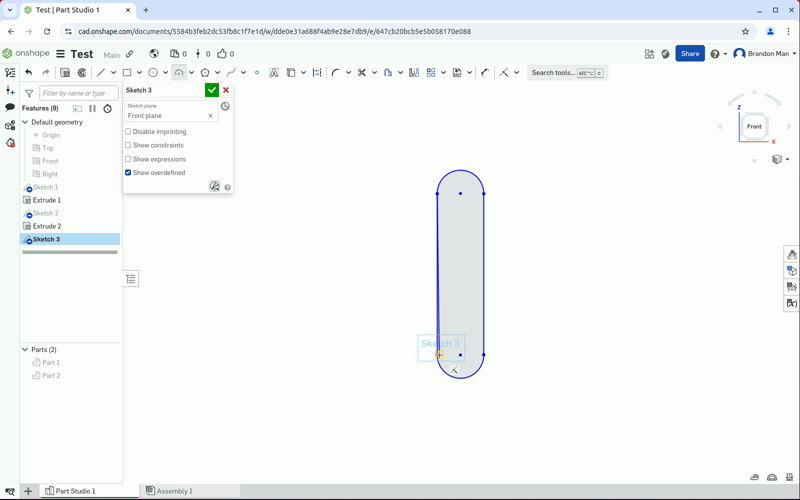
scroll(6)
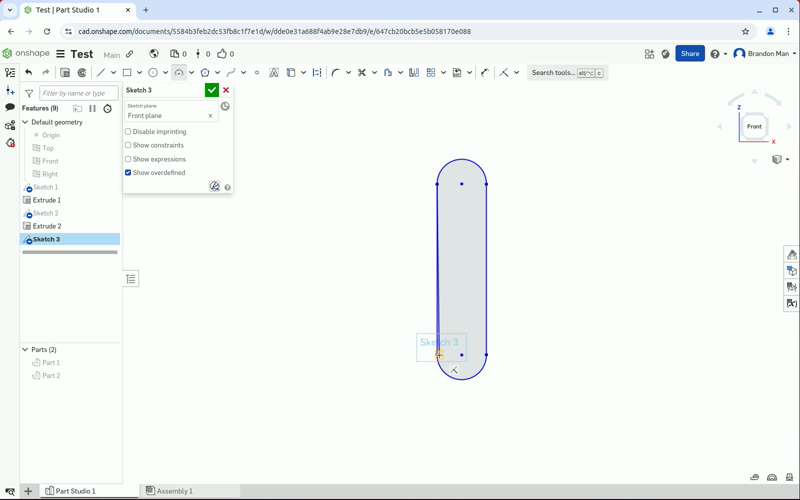
scroll(6)
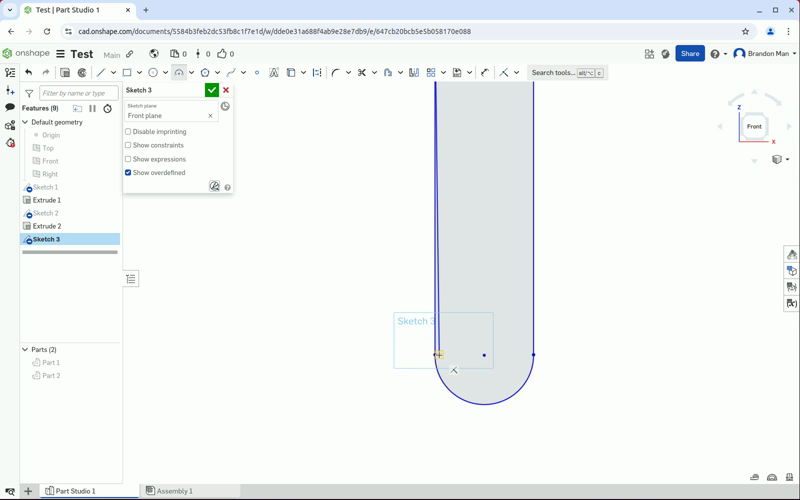
scroll(6)
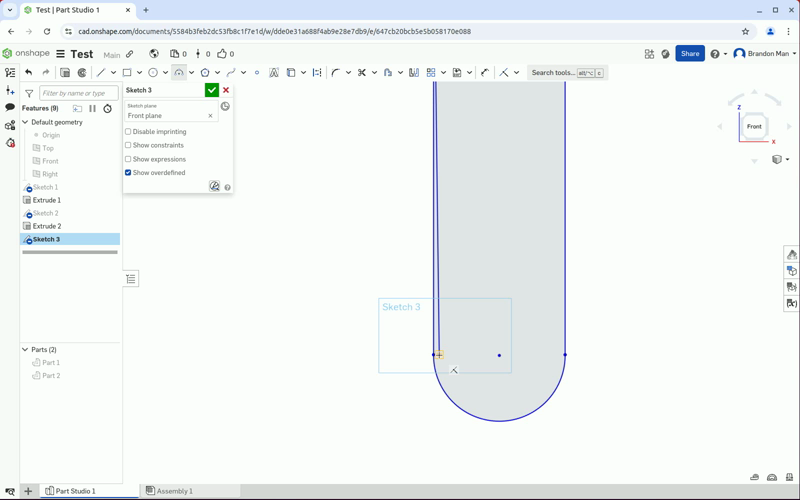
scroll(6)
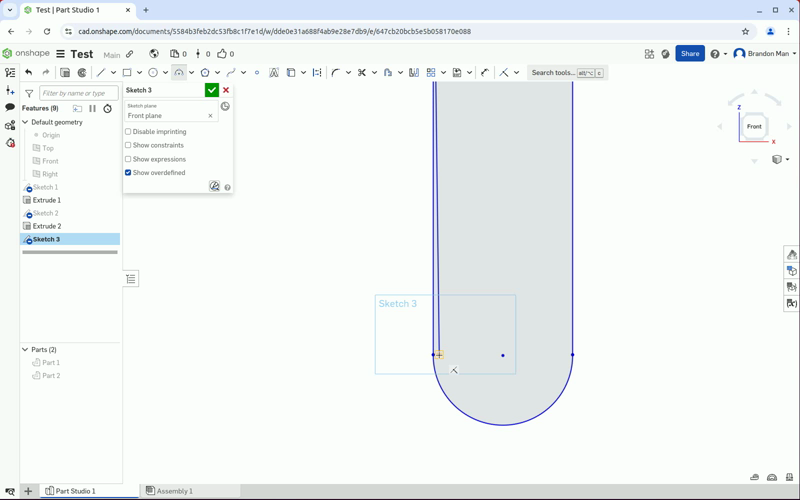
scroll(6)
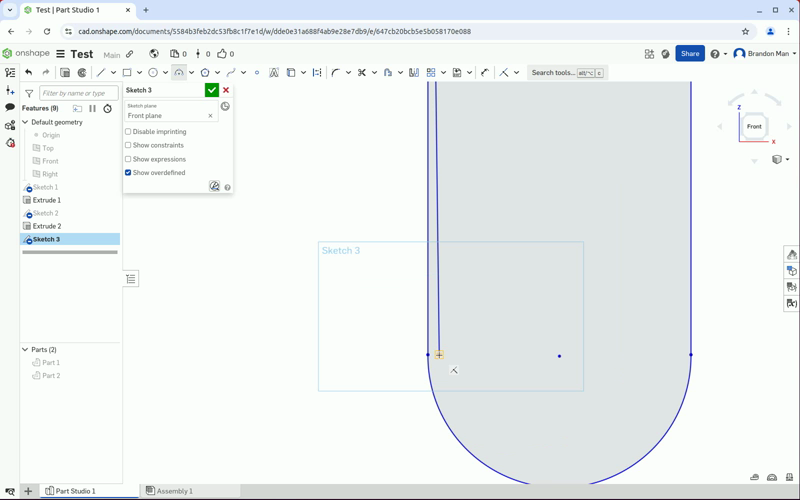
scroll(6)
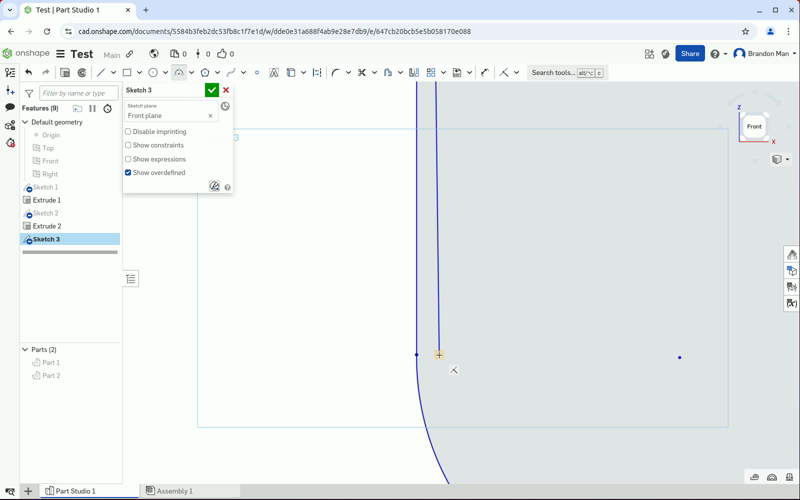
click(439, 354)
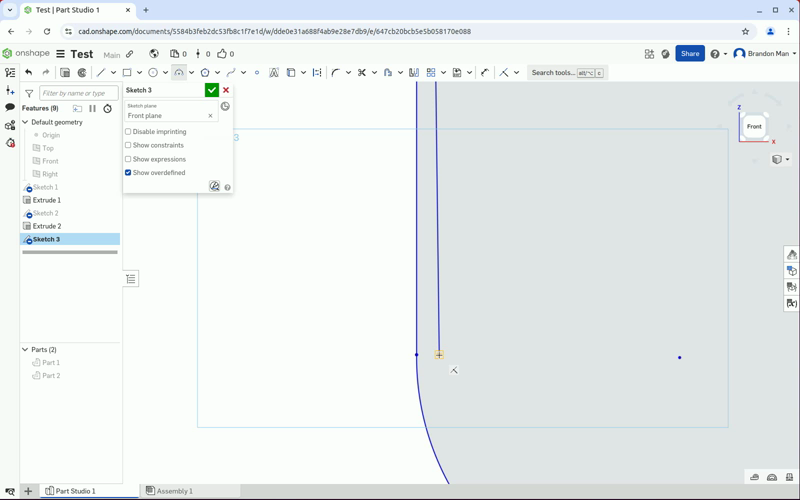
scroll(-6)
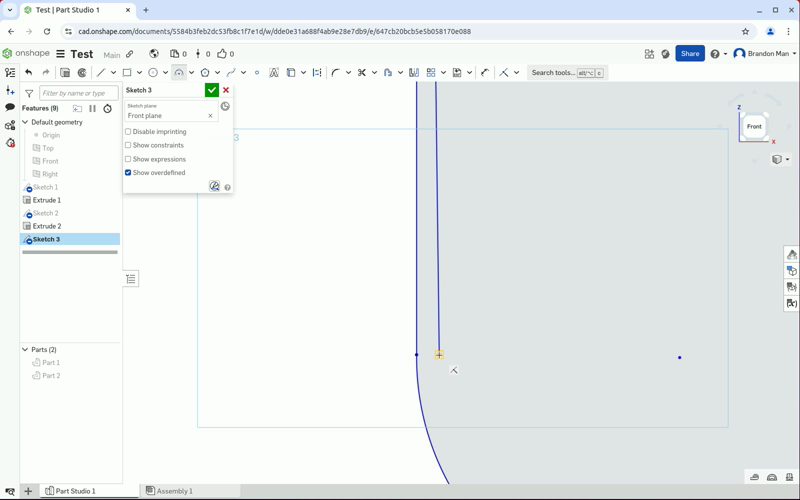
scroll(-6)
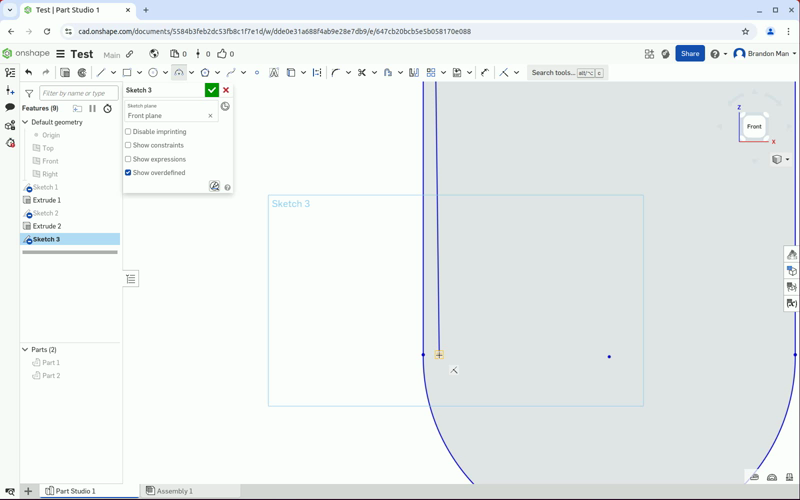
scroll(-6)
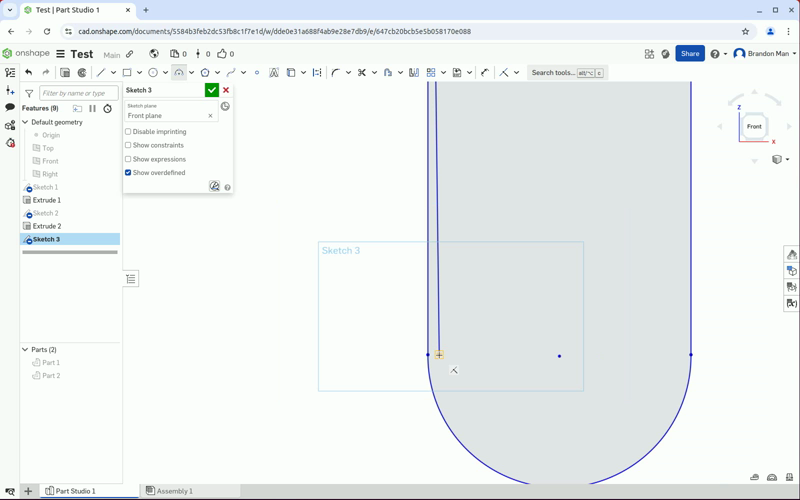
scroll(-6)
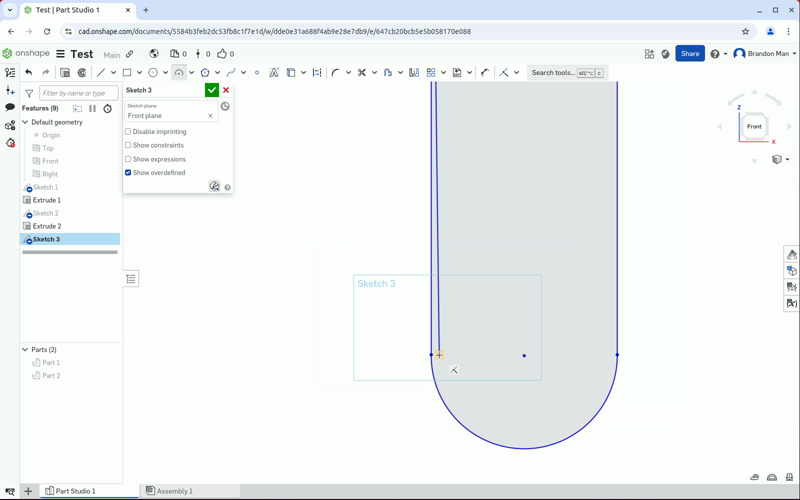
scroll(-6)
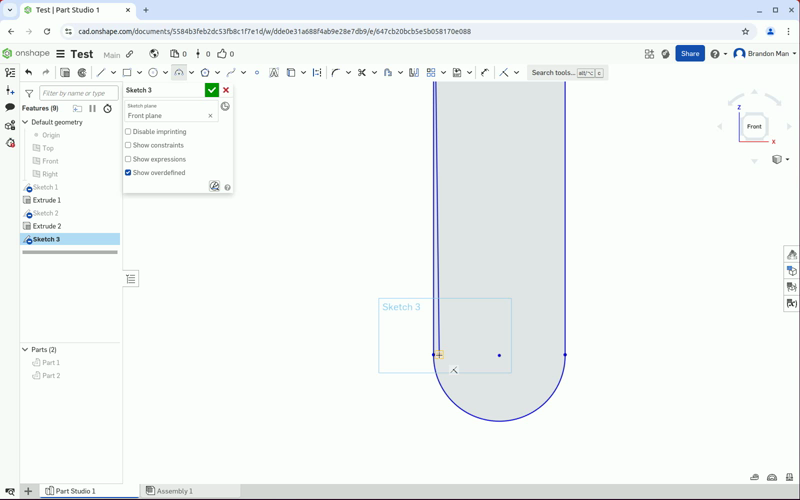
scroll(-6)
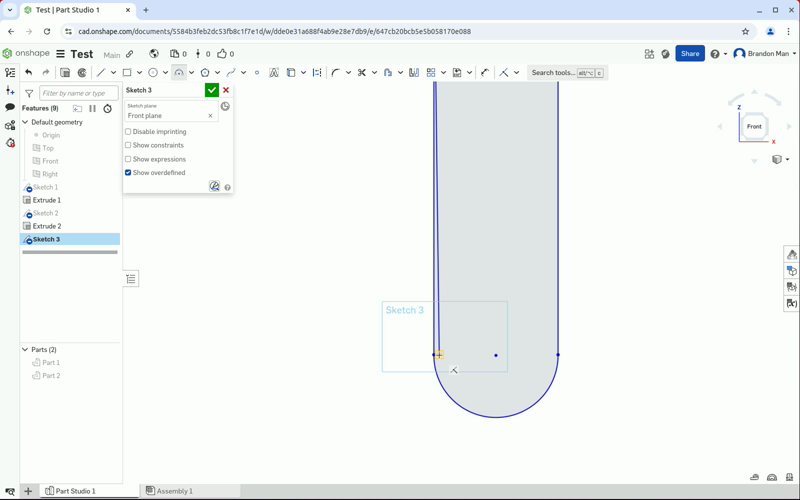
scroll(-6)
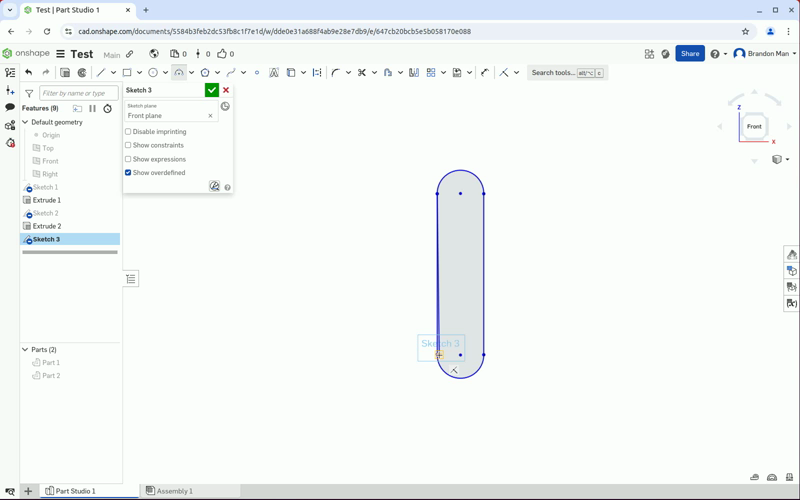
key_down(shift)
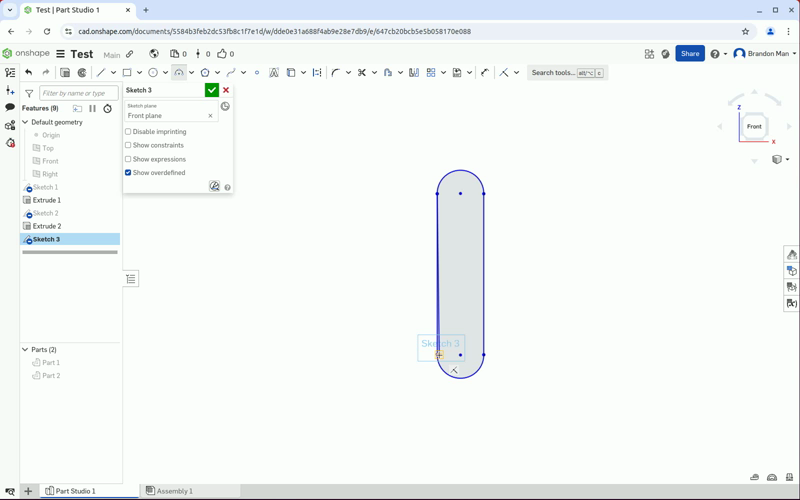
mouse_move(482, 354)
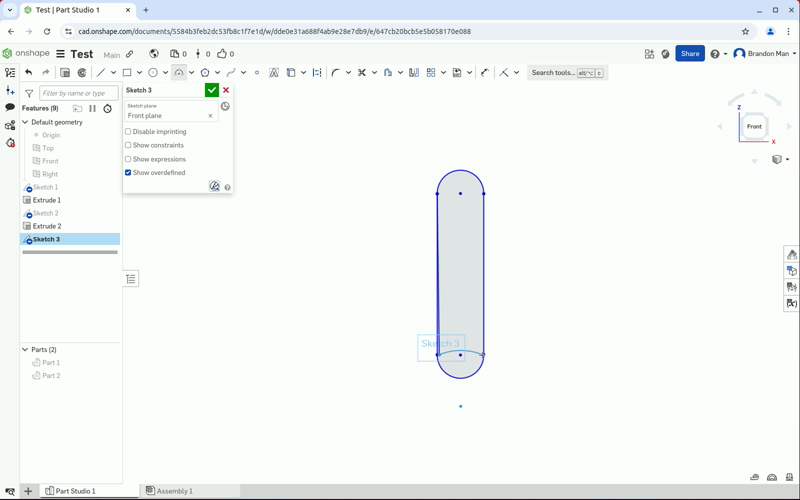
scroll(6)
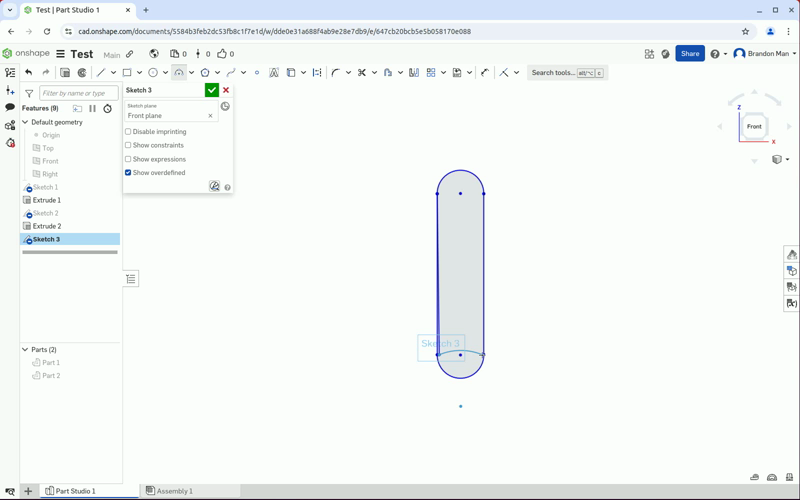
scroll(6)
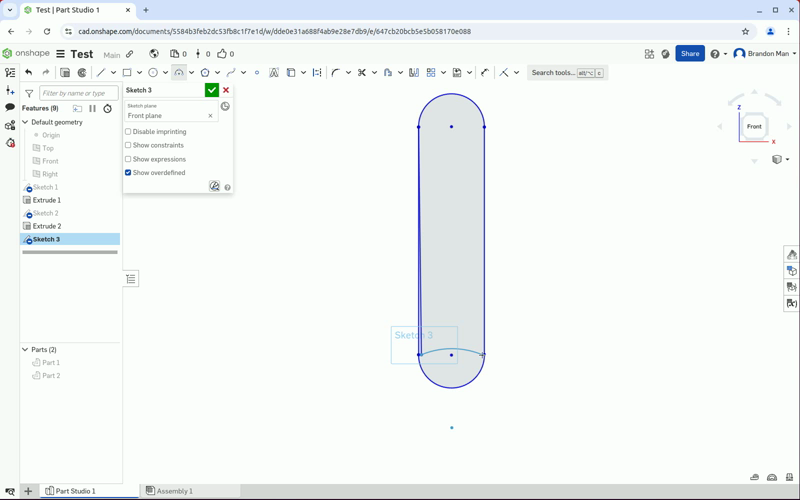
scroll(6)
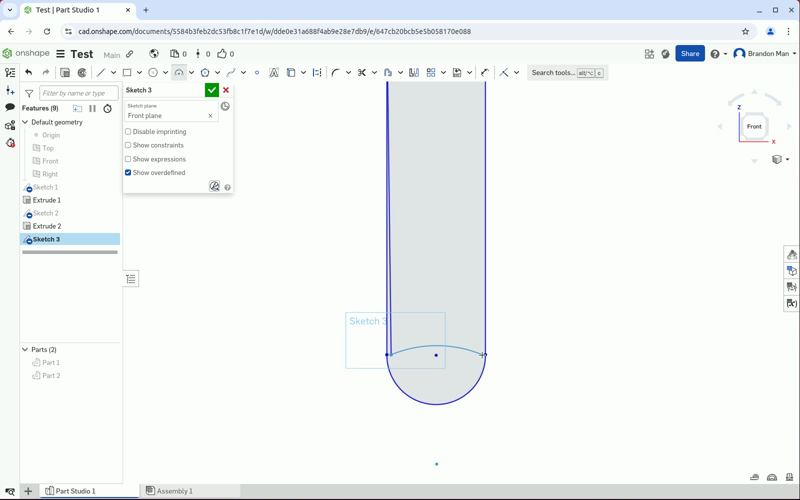
scroll(6)
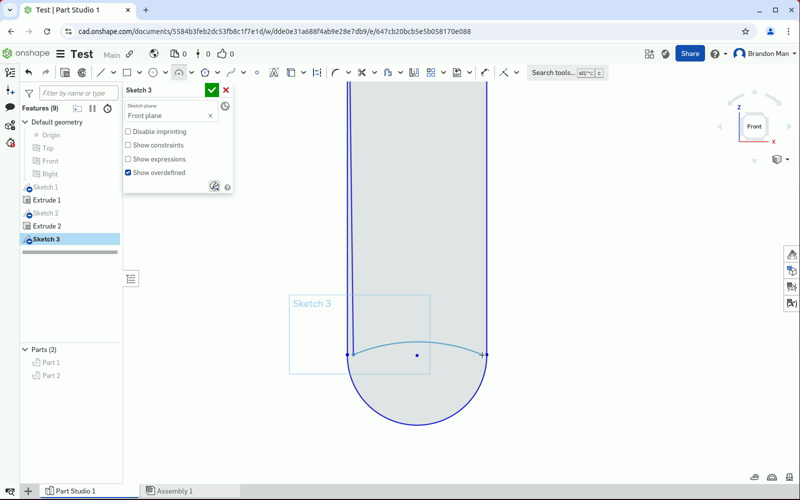
scroll(6)
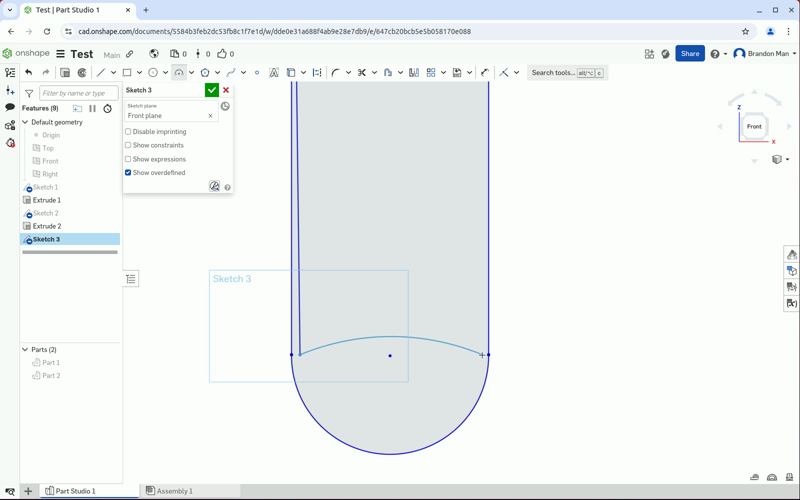
scroll(6)
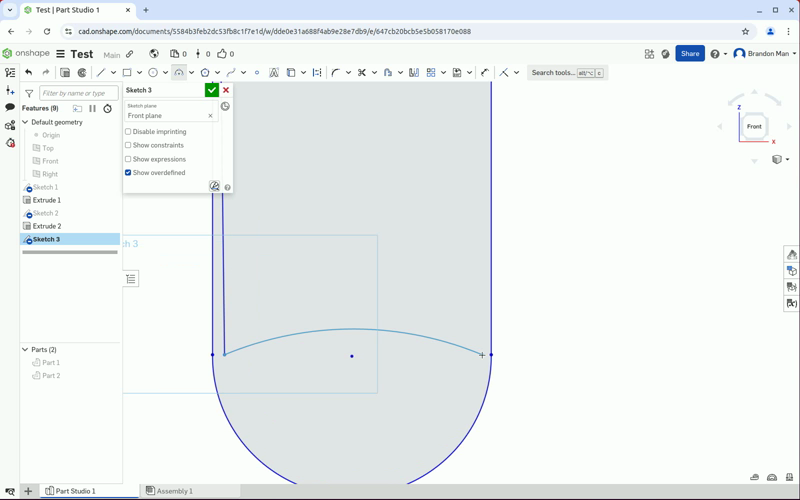
scroll(6)
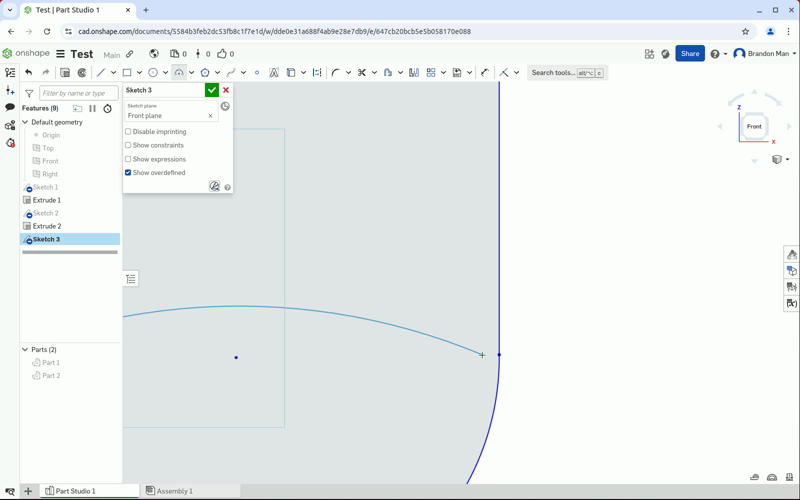
click(482, 354)
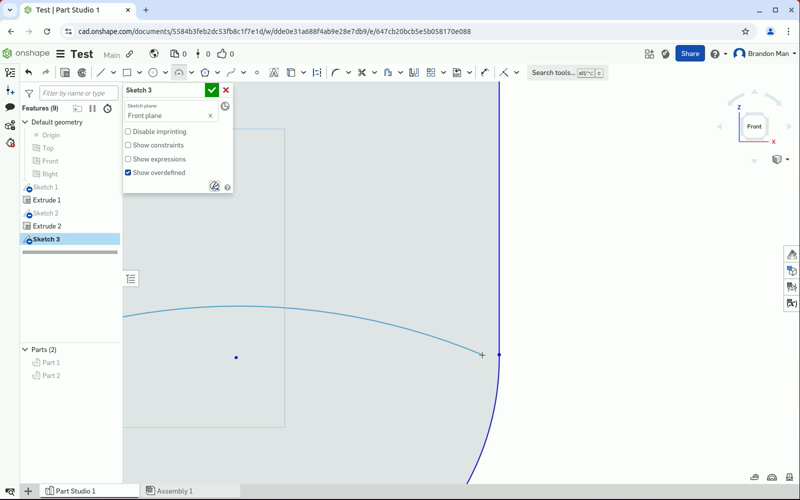
scroll(-6)
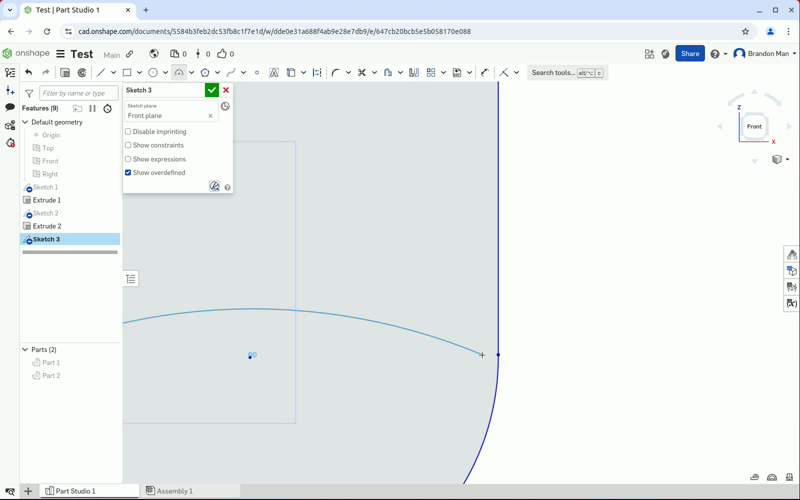
scroll(-6)
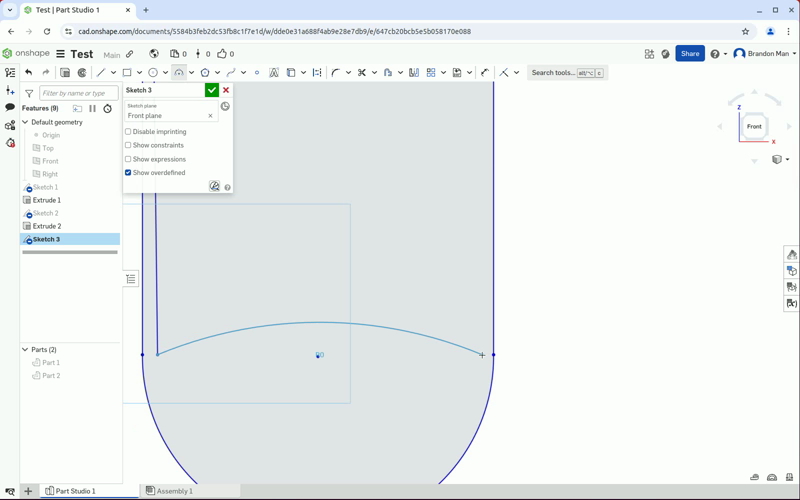
scroll(-6)
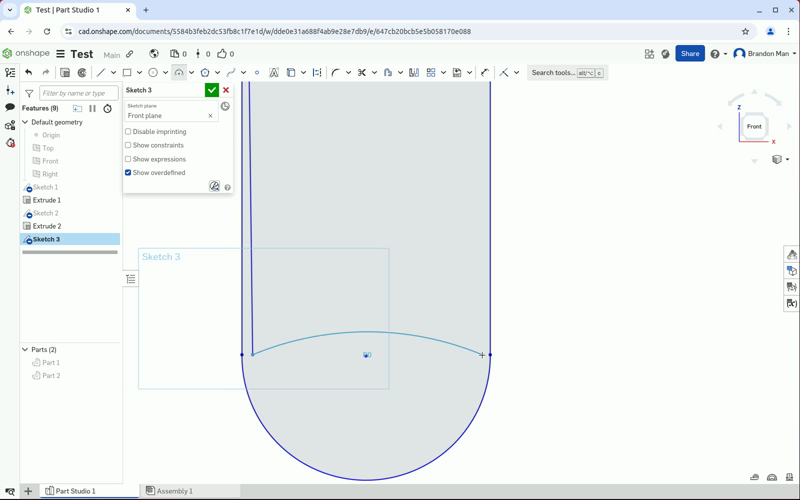
scroll(-6)
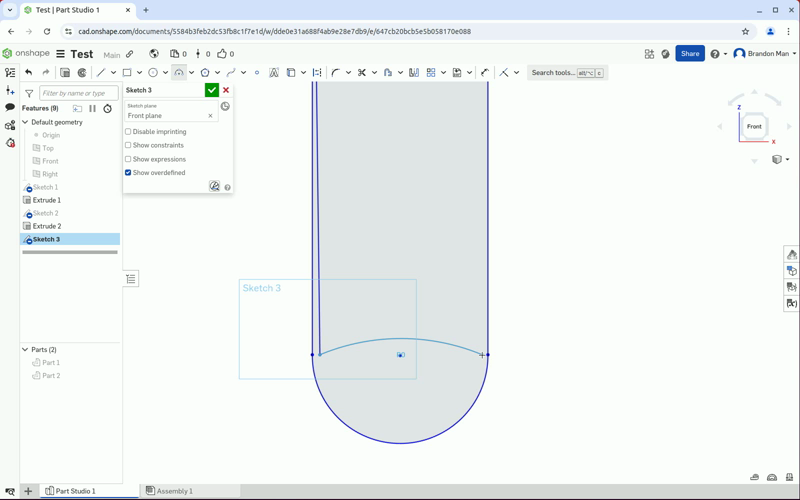
scroll(-6)
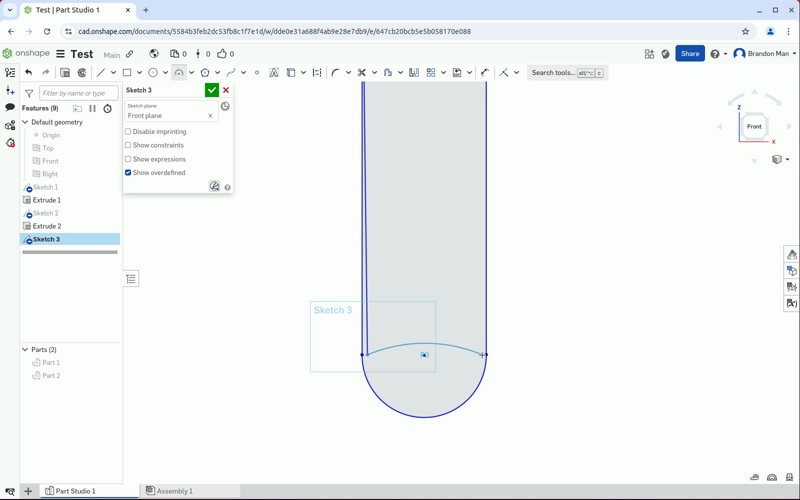
scroll(-6)
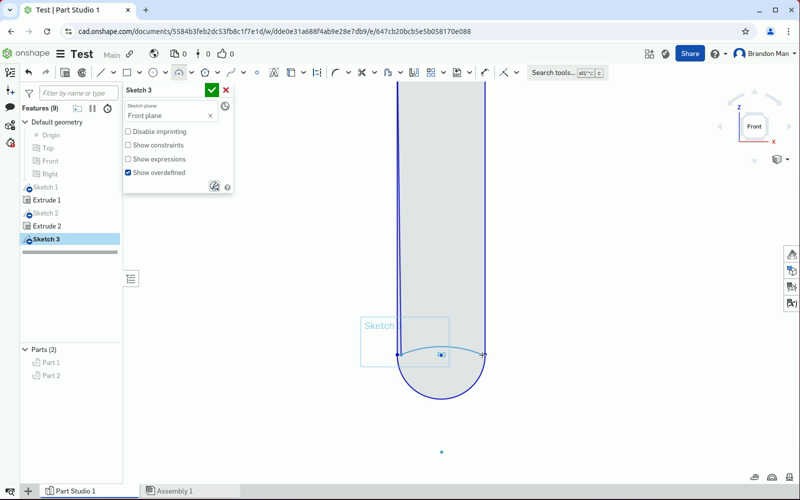
scroll(-6)
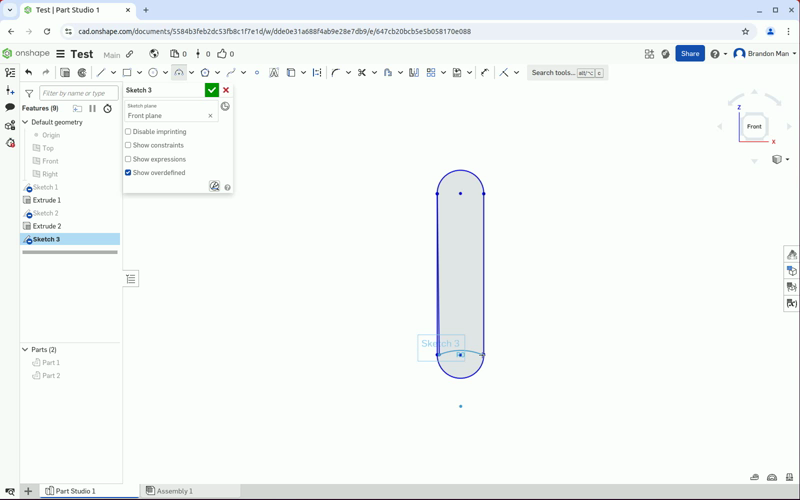
mouse_move(460, 376)
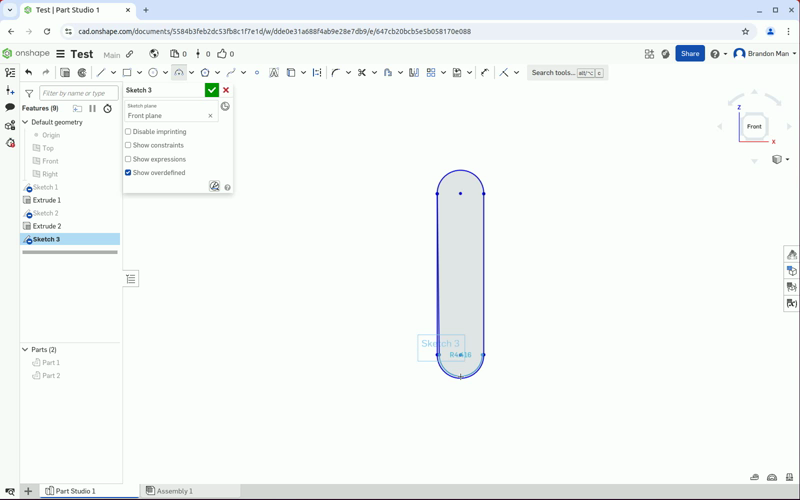
scroll(6)
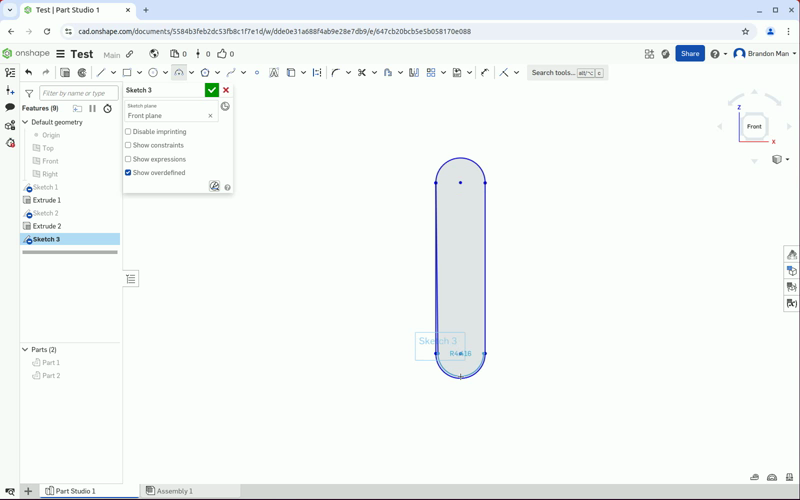
scroll(6)
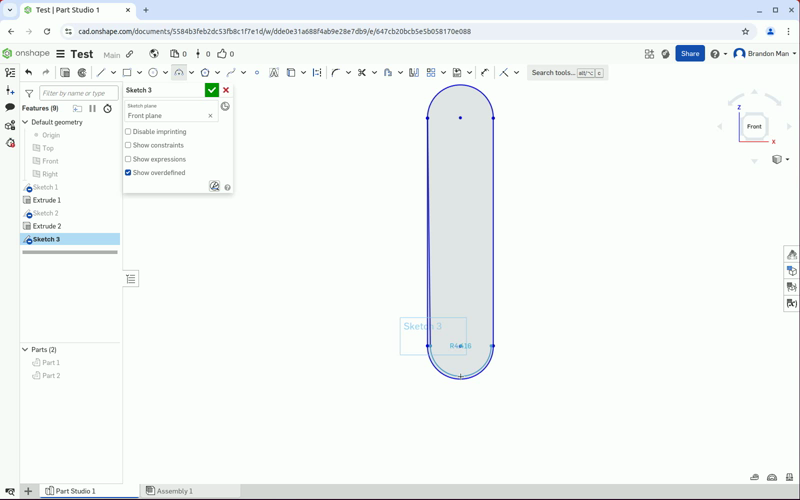
scroll(6)
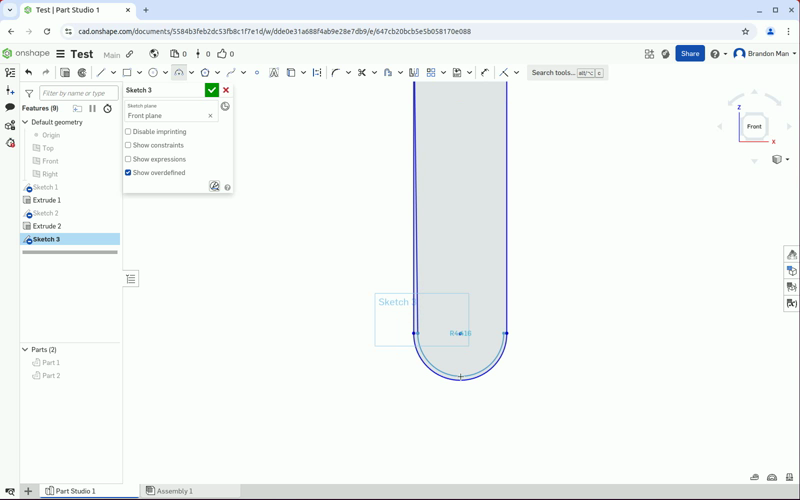
scroll(6)
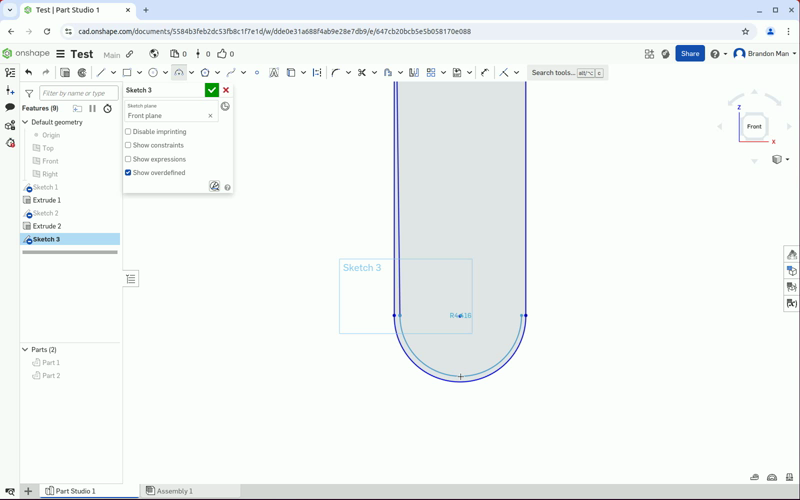
scroll(6)
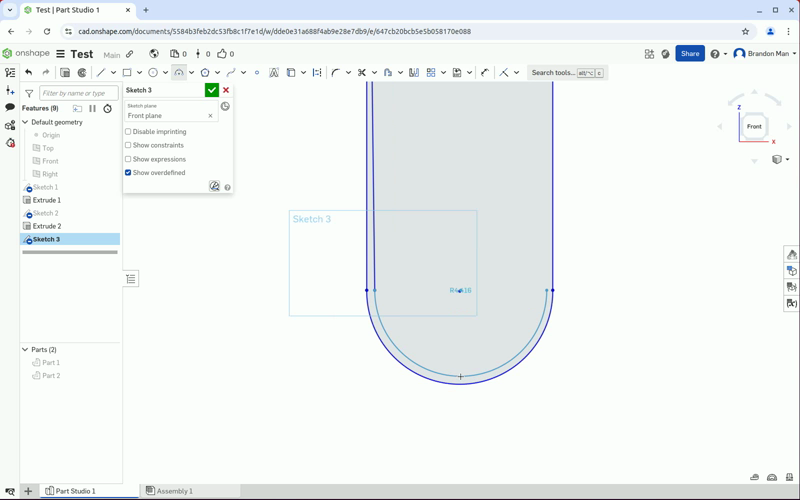
scroll(6)
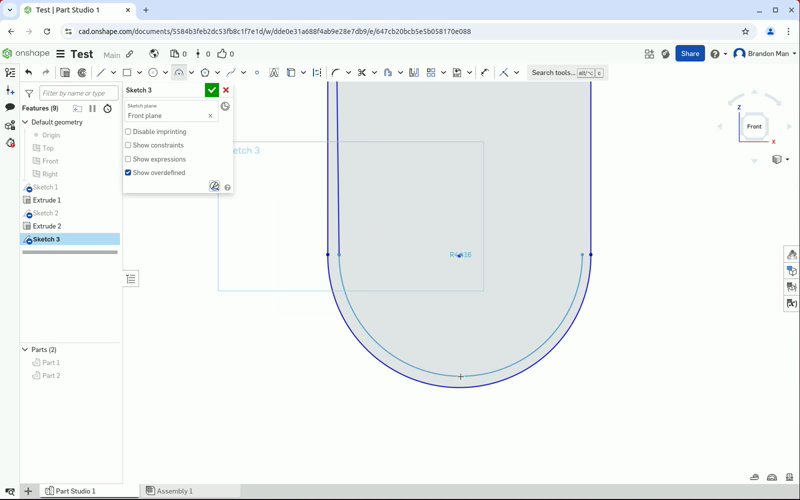
scroll(6)
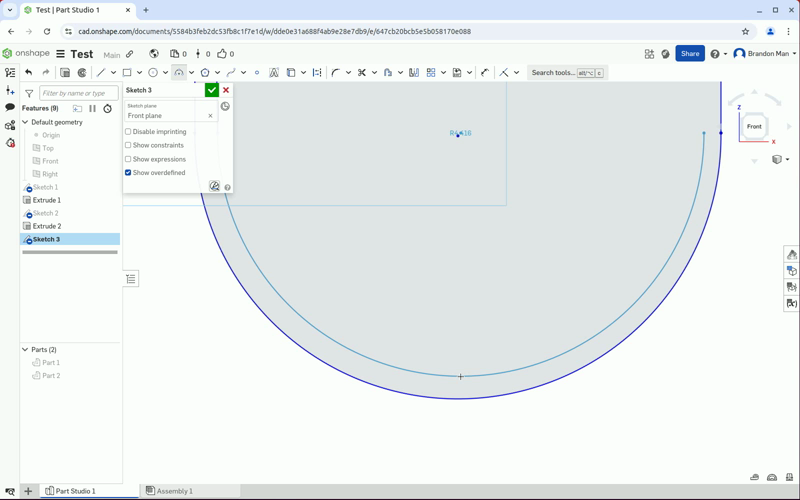
click(460, 376)
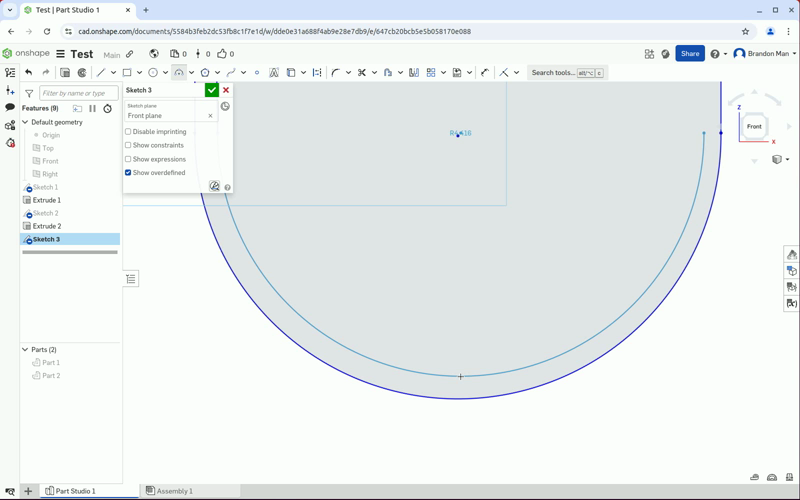
scroll(-6)
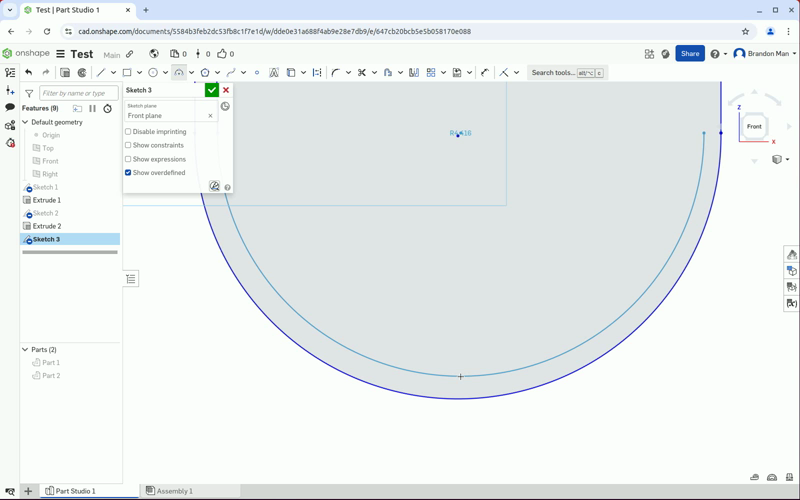
scroll(-6)
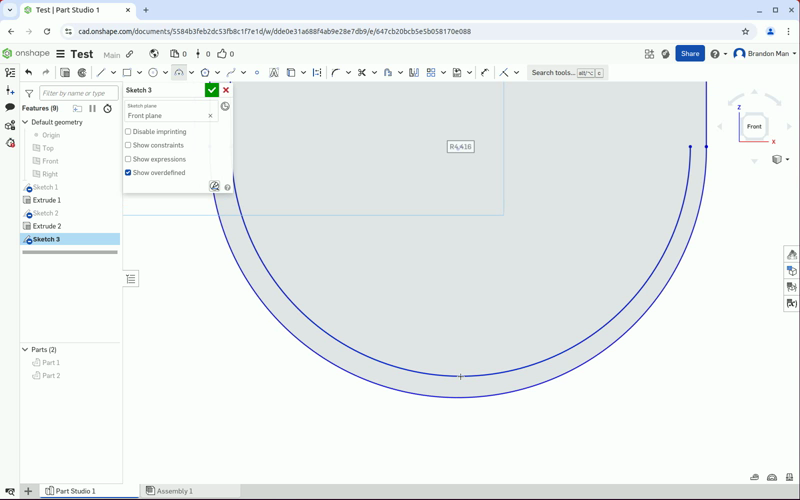
scroll(-6)
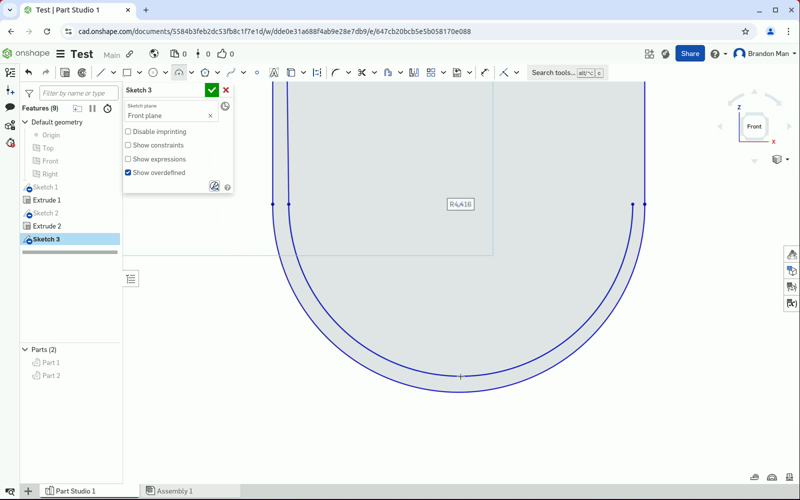
scroll(-6)
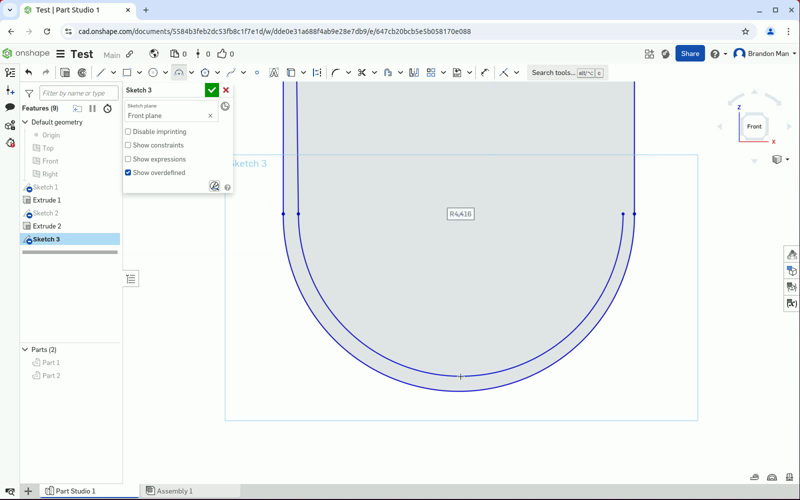
scroll(-6)
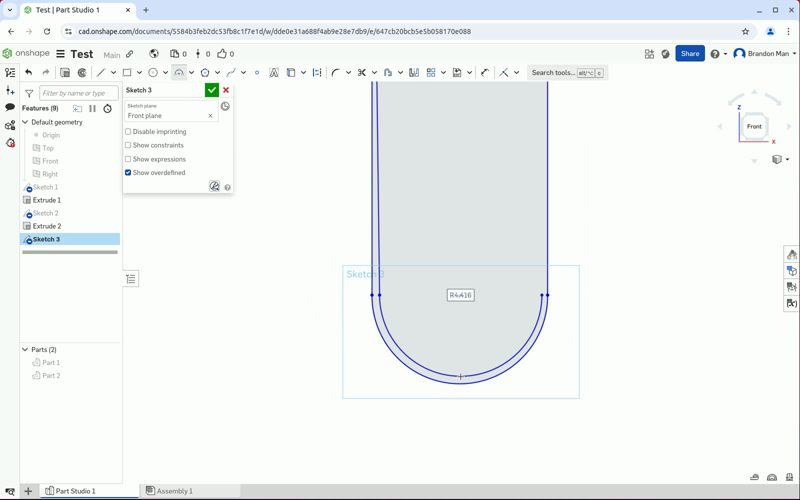
scroll(-6)
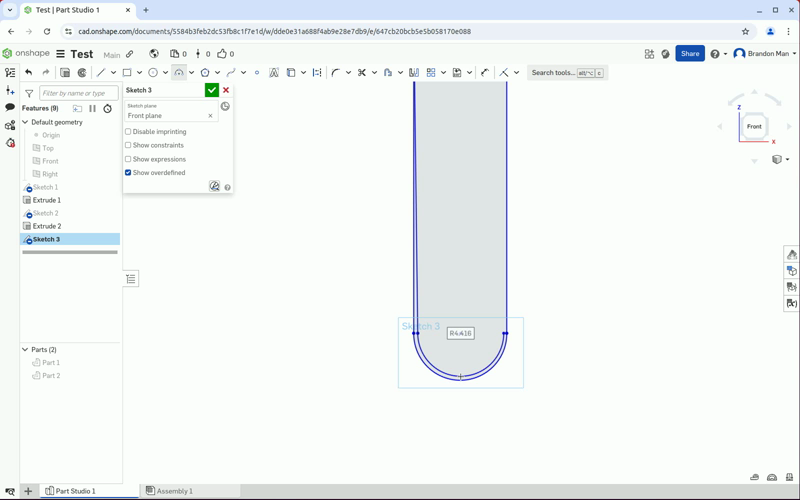
scroll(-6)
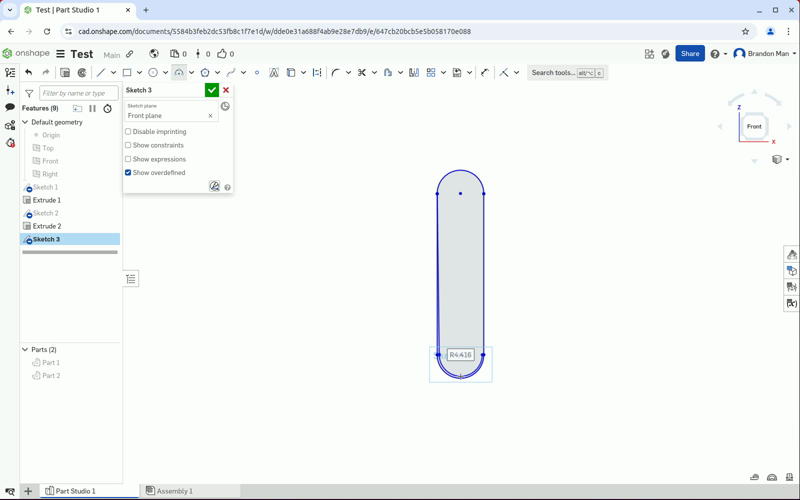
key_up(shift)
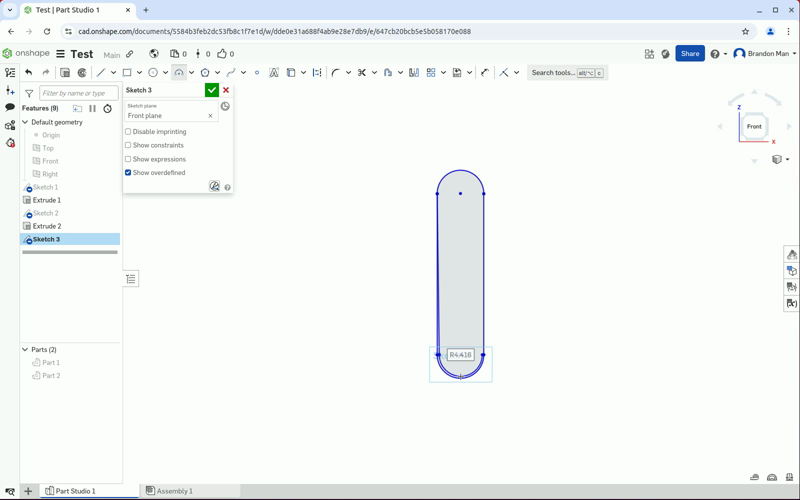
key(esc)
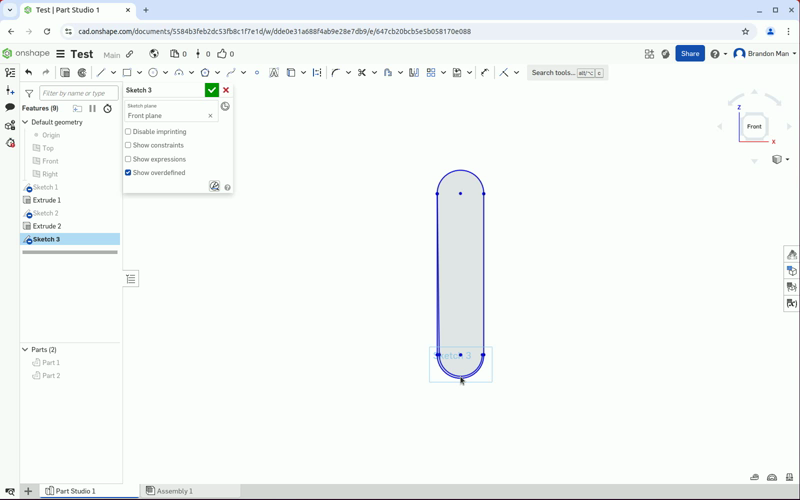
key(l)
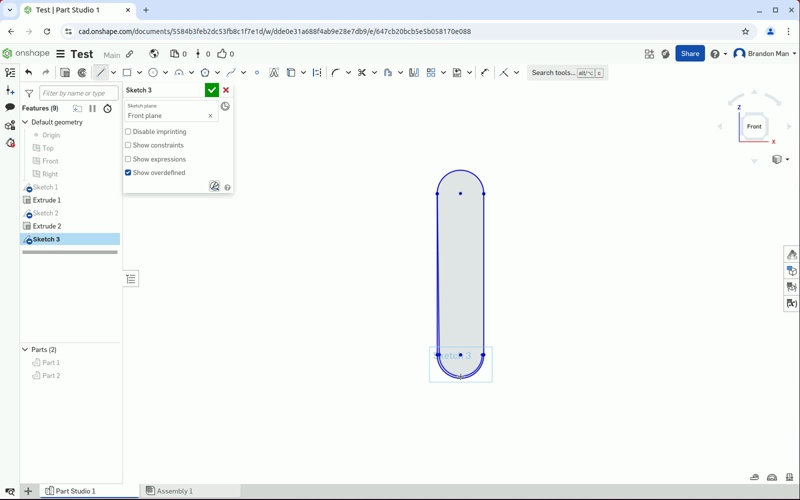
mouse_move(482, 354)
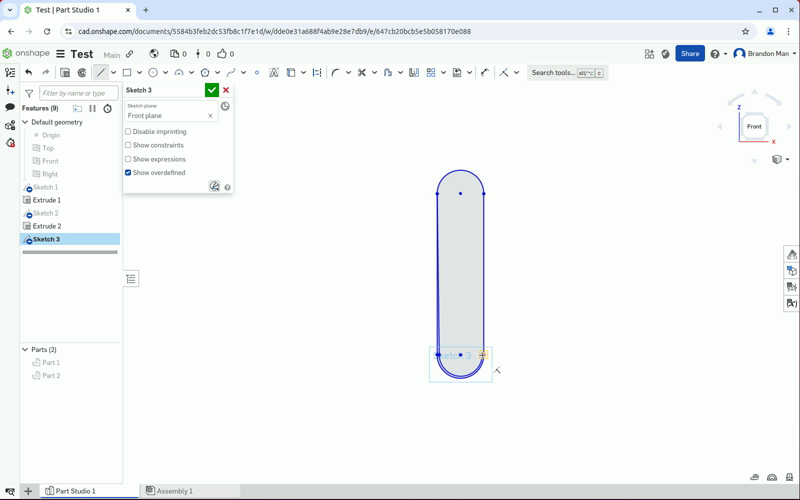
scroll(6)
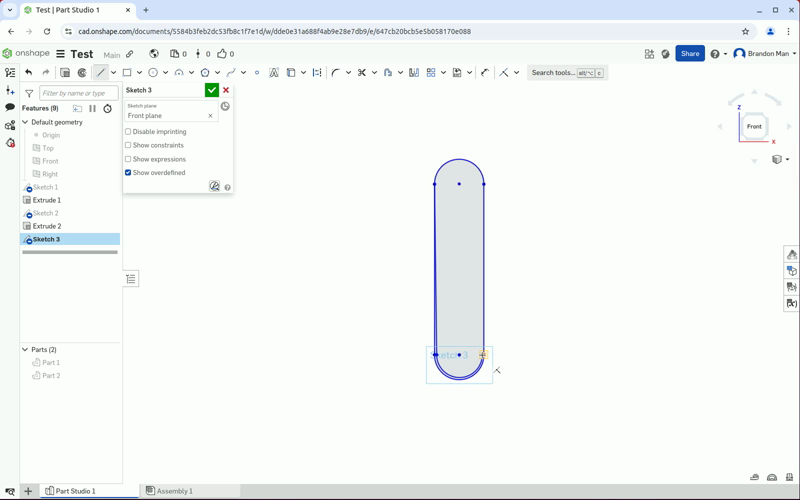
scroll(6)
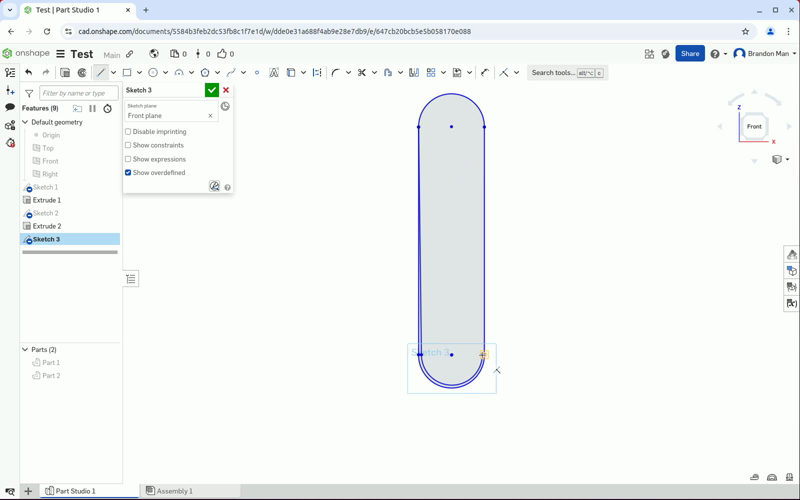
scroll(6)
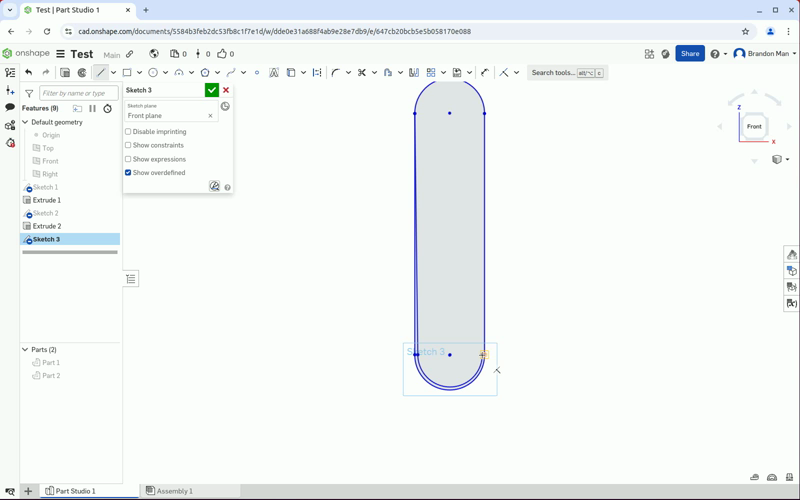
scroll(6)
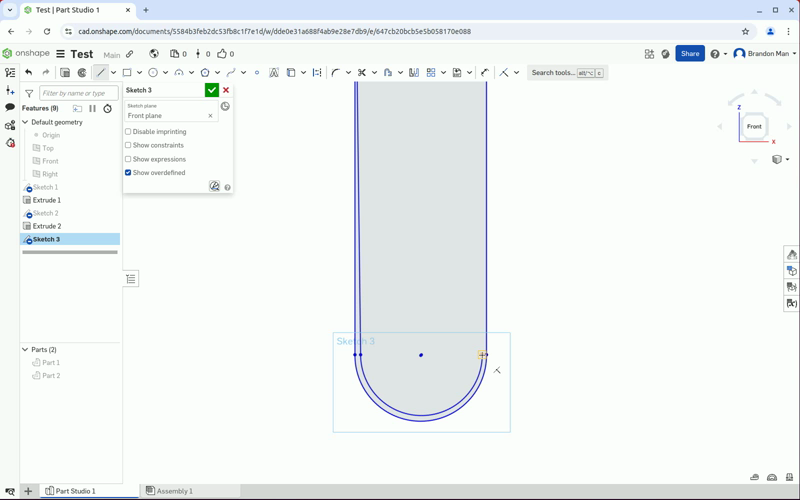
scroll(6)
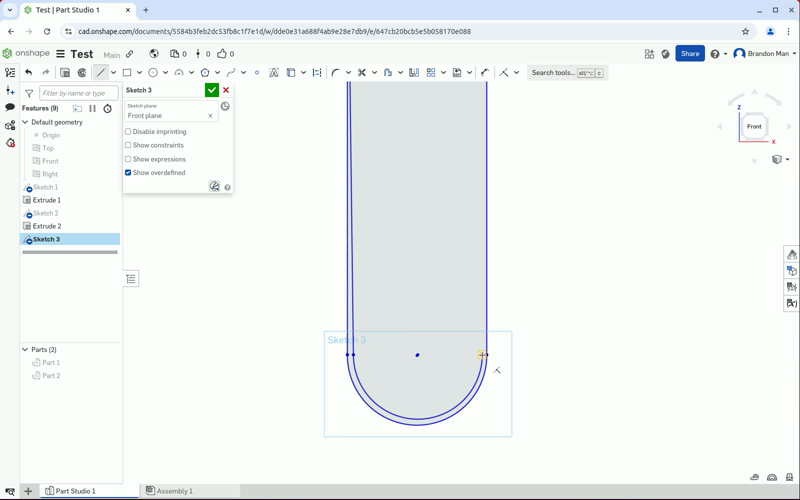
scroll(6)
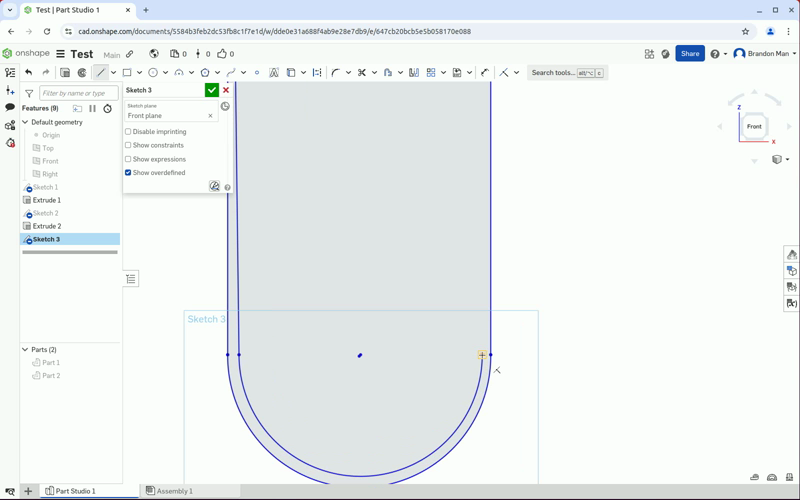
scroll(6)
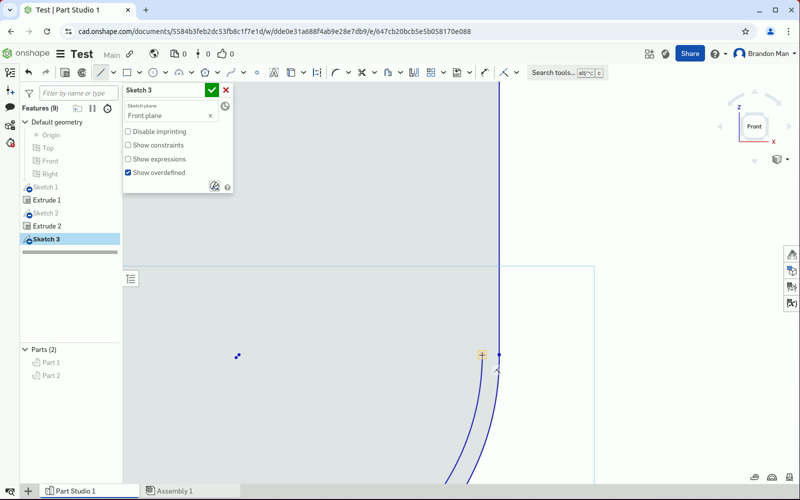
click(482, 354)
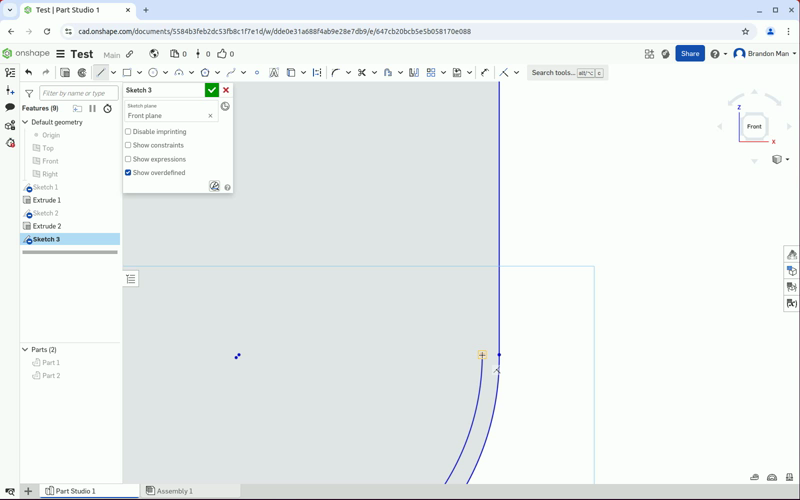
scroll(-6)
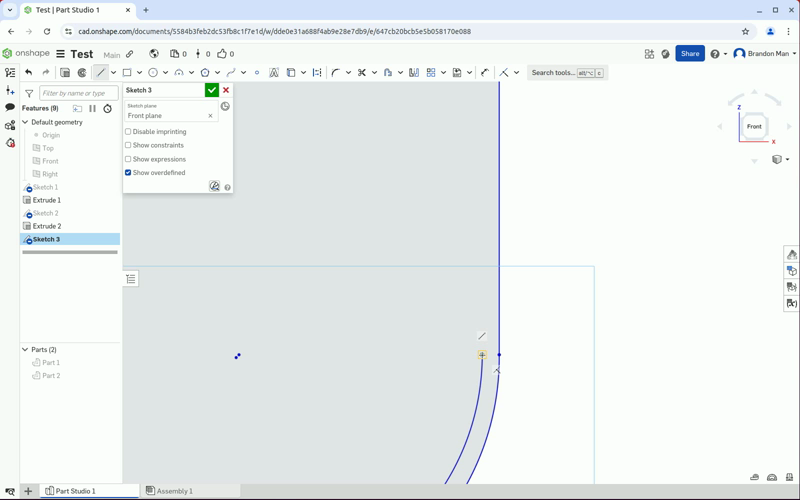
scroll(-6)
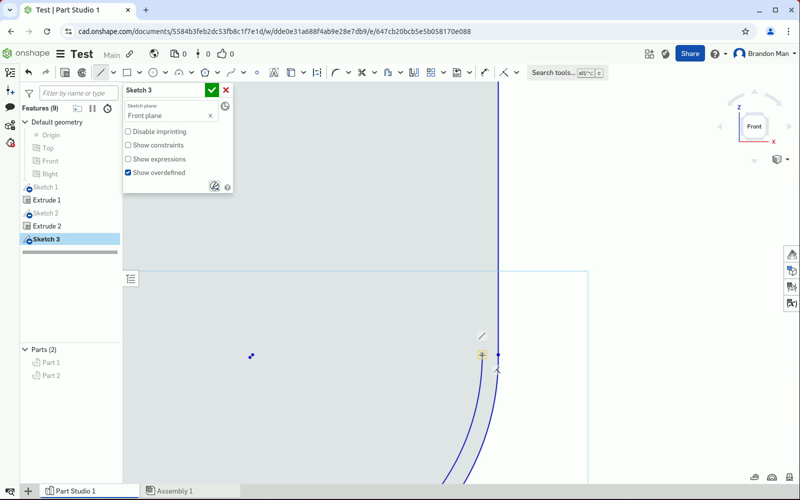
scroll(-6)
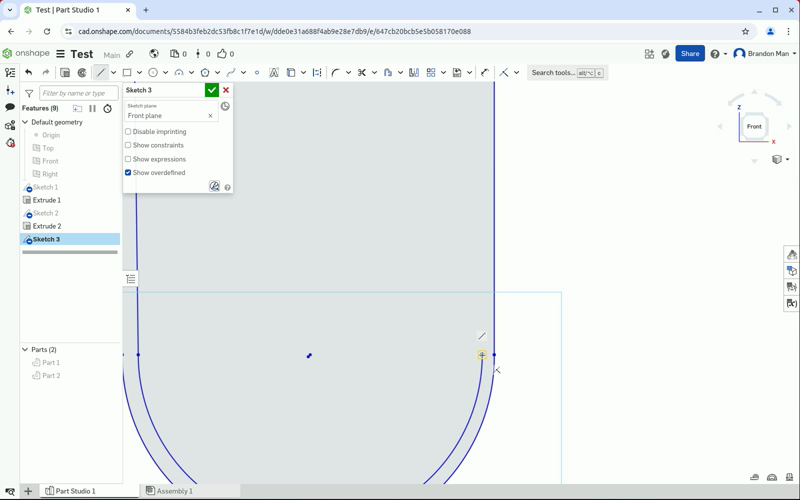
scroll(-6)
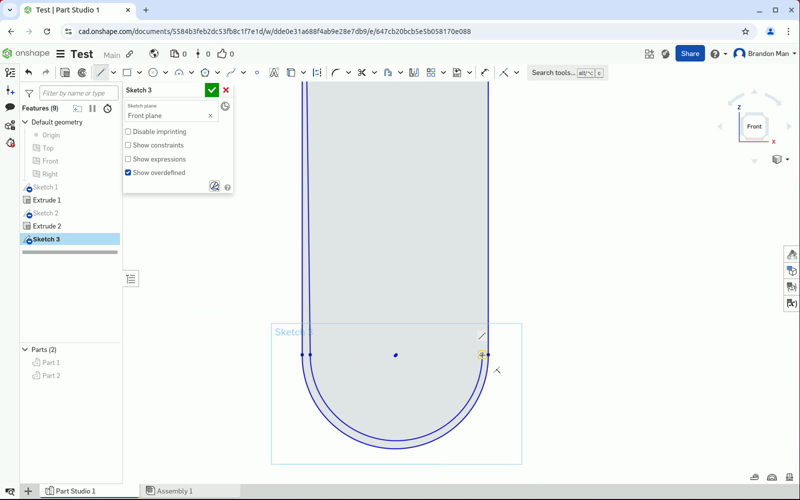
scroll(-6)
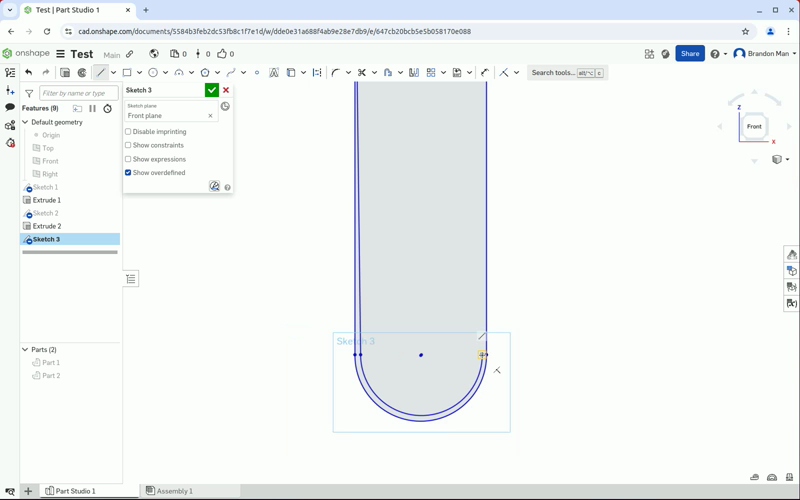
scroll(-6)
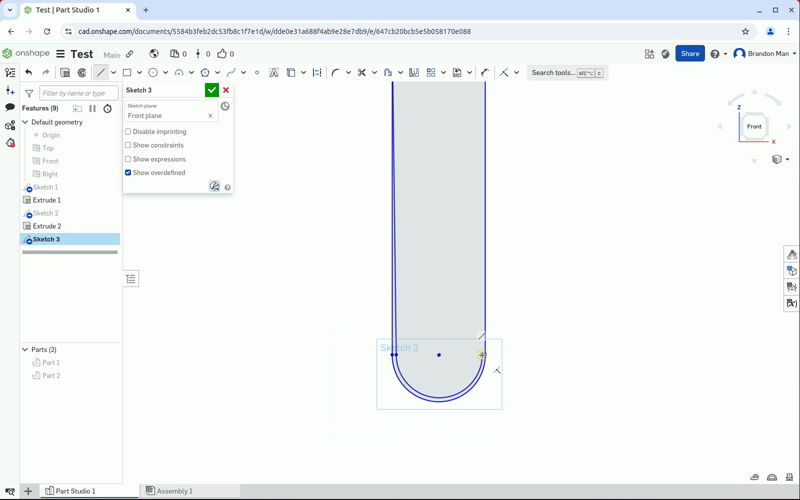
scroll(-6)
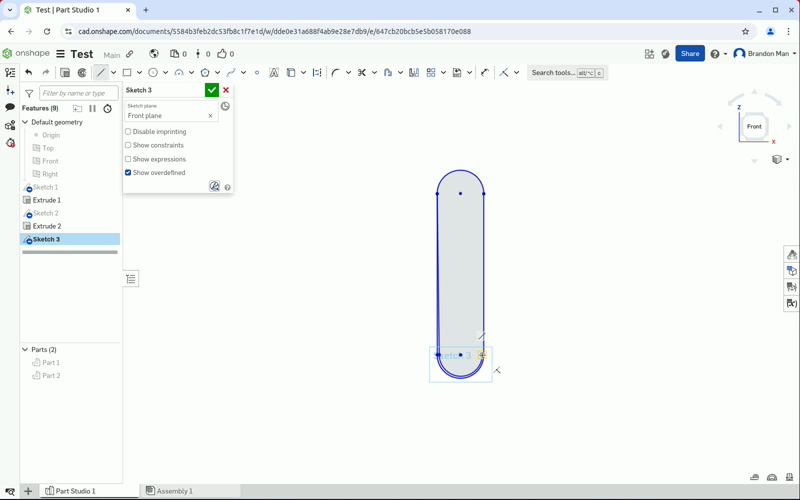
key_down(shift)
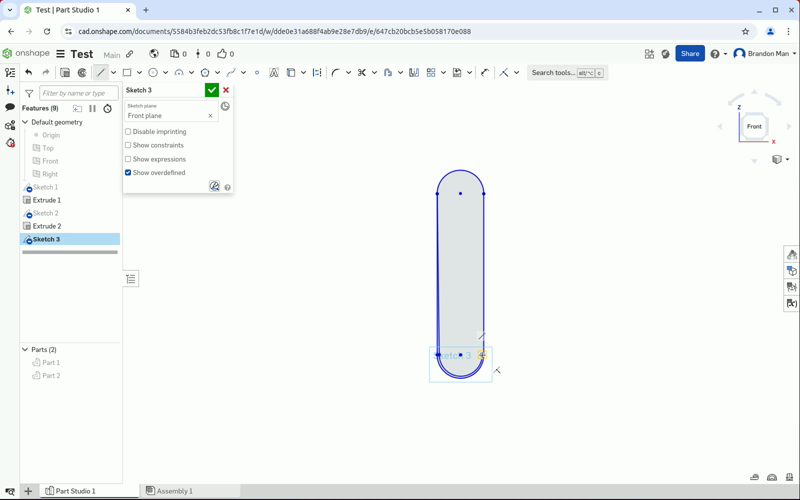
mouse_move(483, 193)
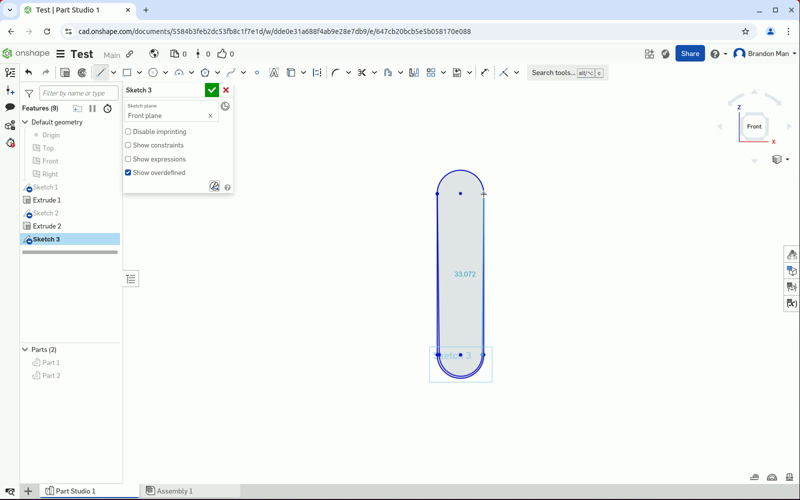
click(483, 193)
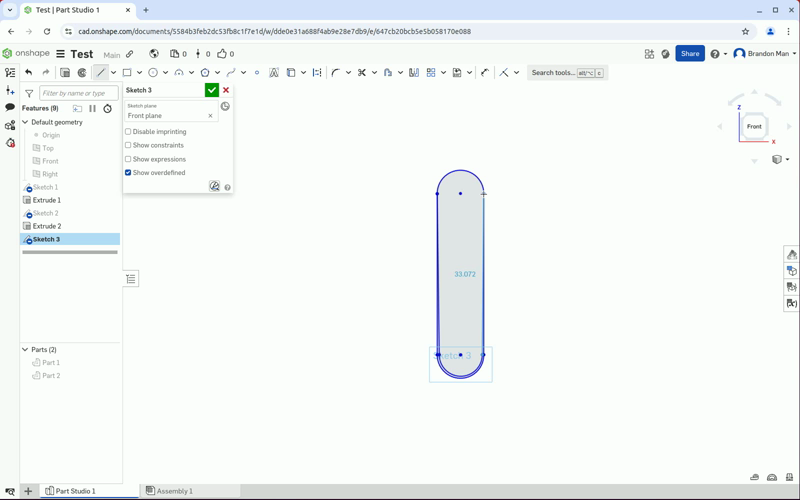
key_up(shift)
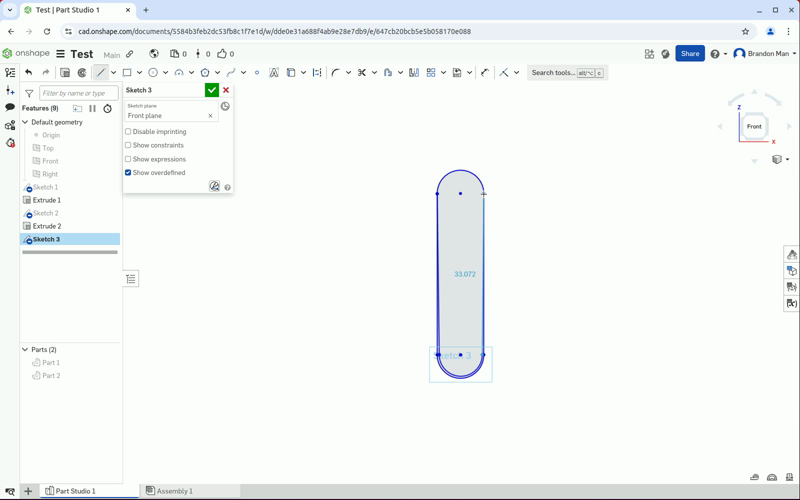
key(esc)
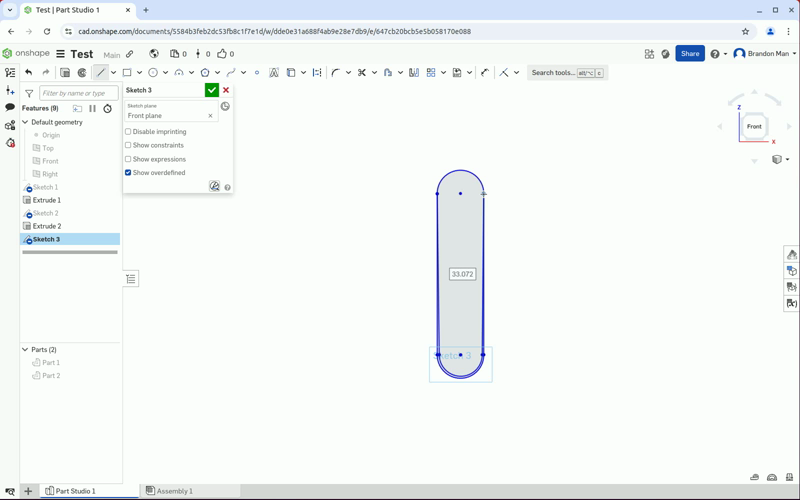
key(a)
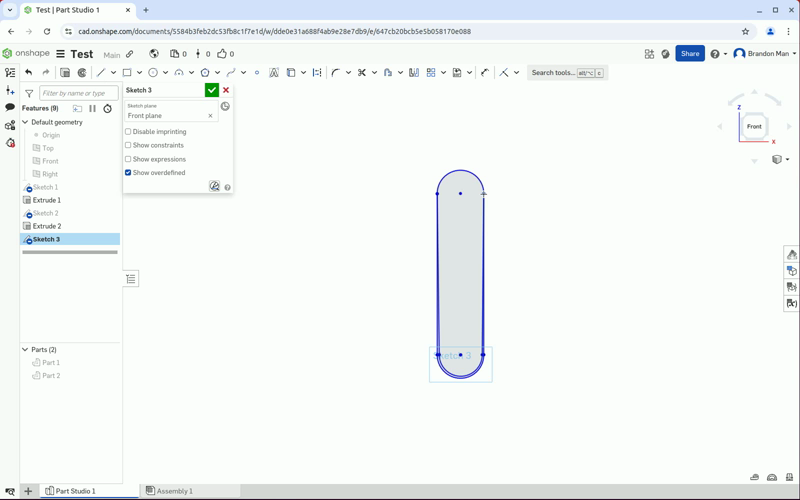
mouse_move(483, 193)
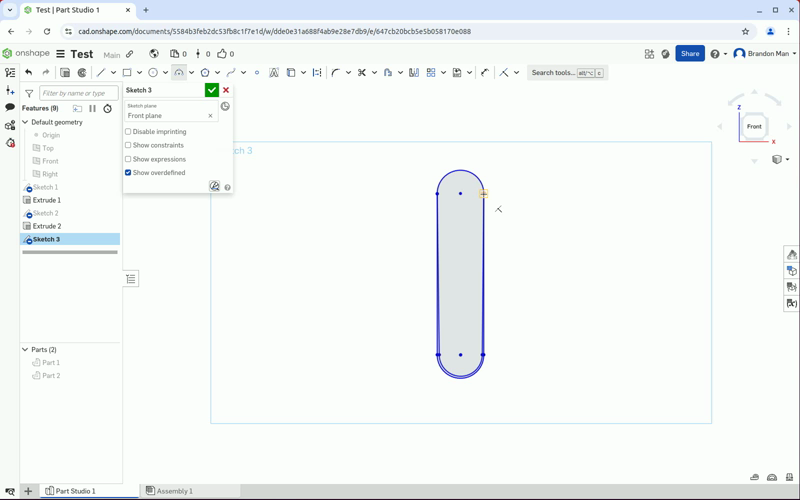
click(483, 193)
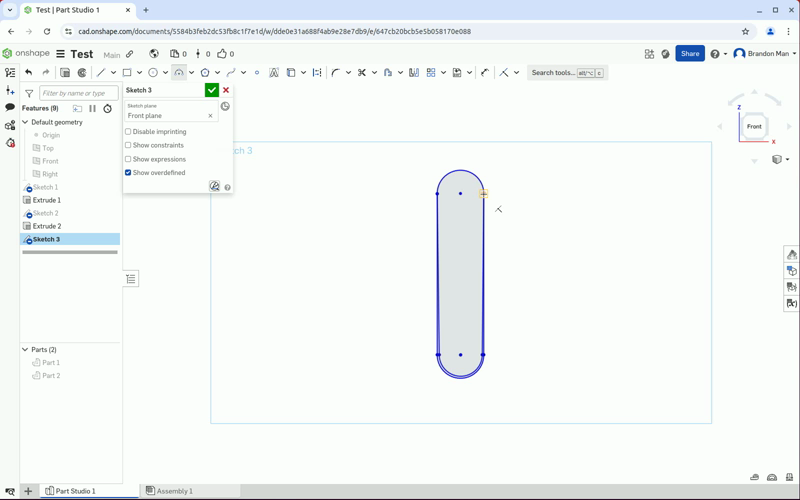
mouse_move(437, 193)
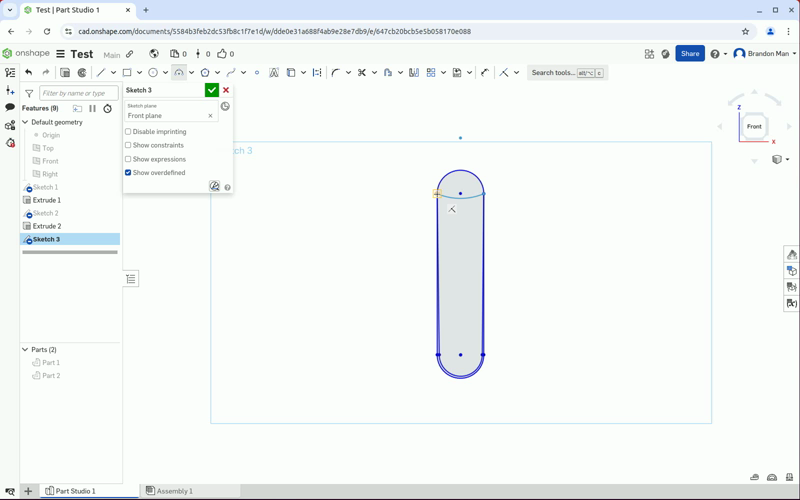
click(437, 193)
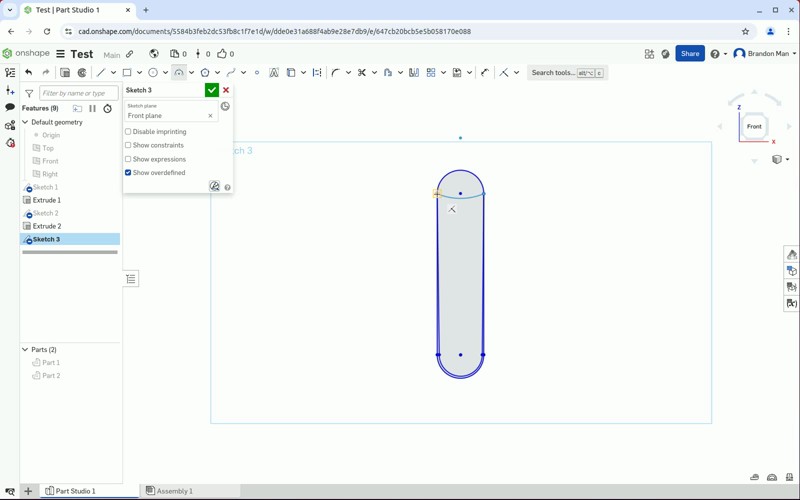
key_down(shift)
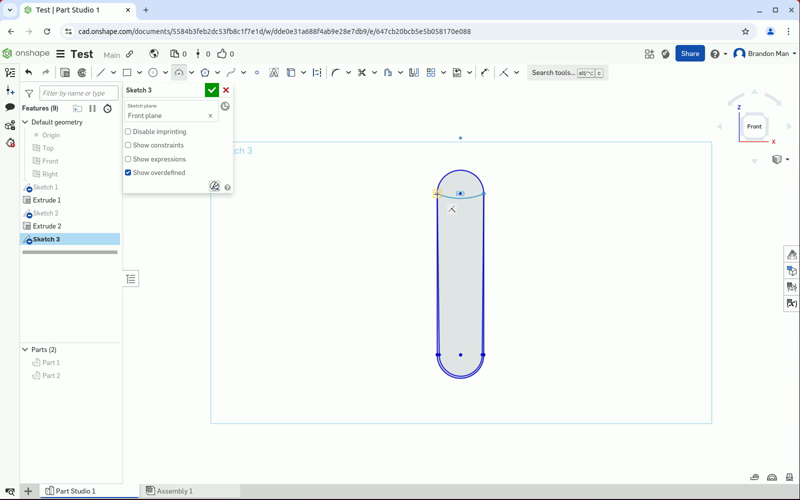
mouse_move(460, 170)
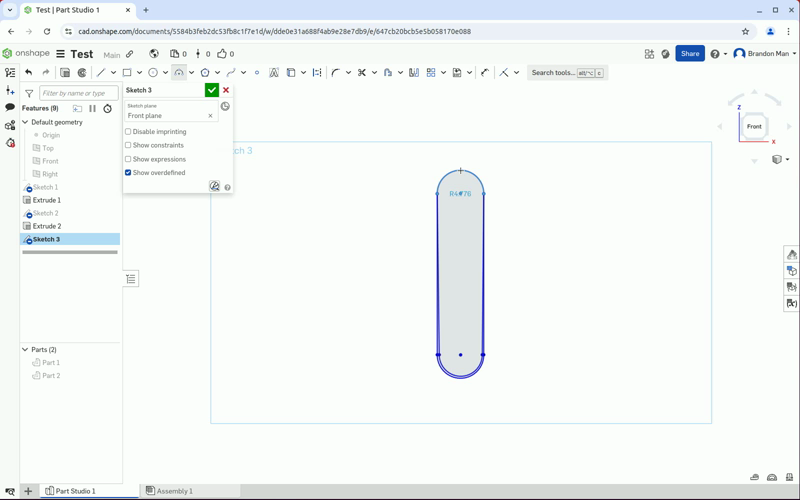
click(460, 170)
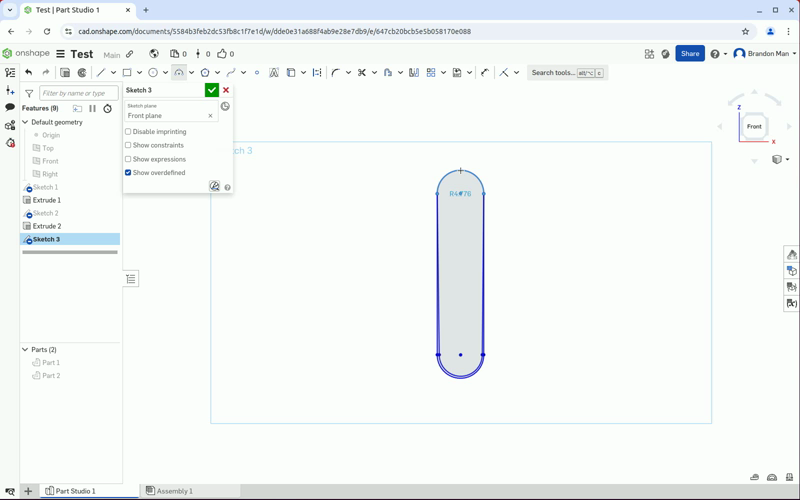
key_up(shift)
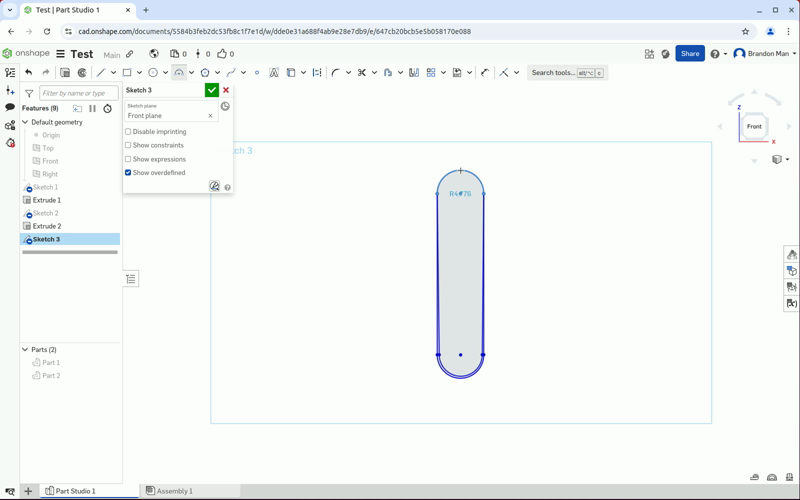
key(esc)
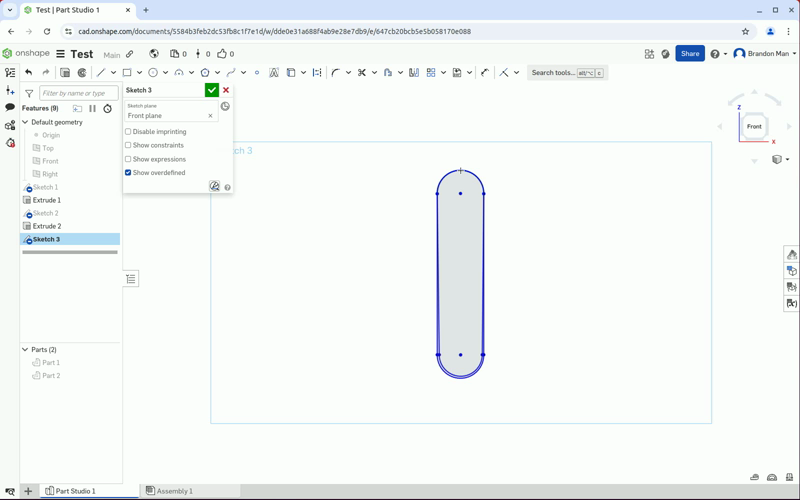
mouse_move(437, 319)
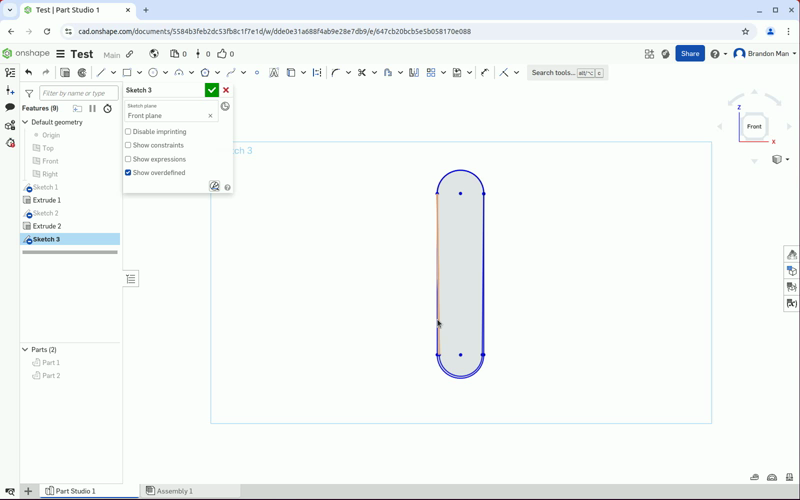
scroll(6)
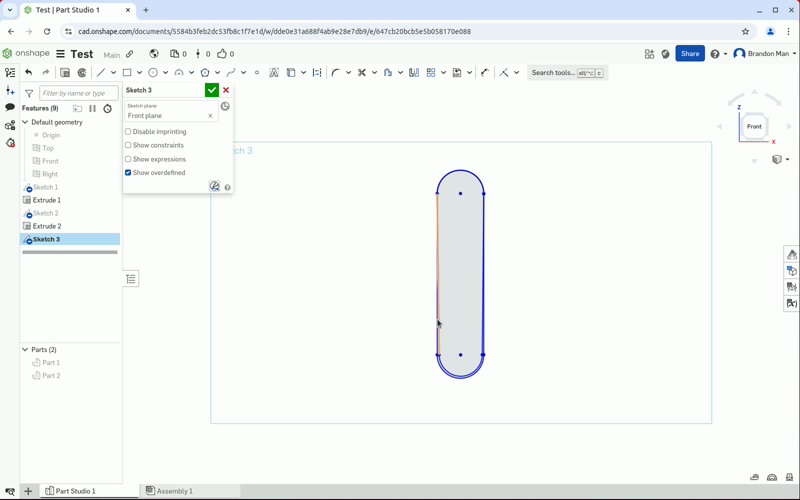
scroll(6)
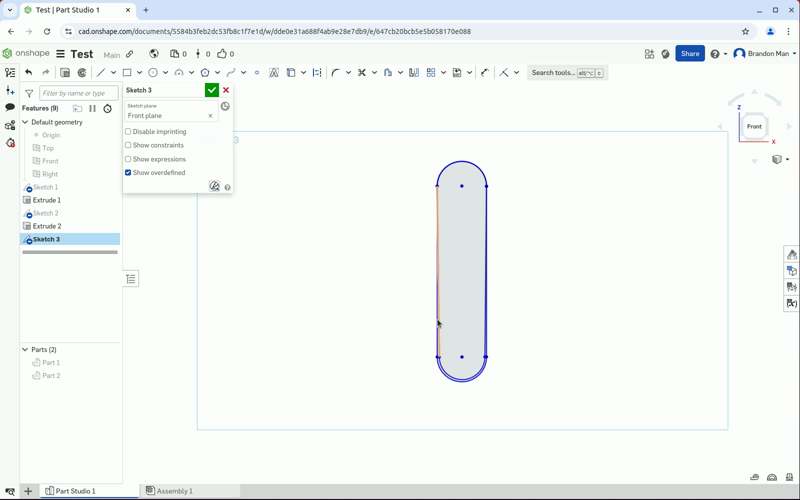
scroll(6)
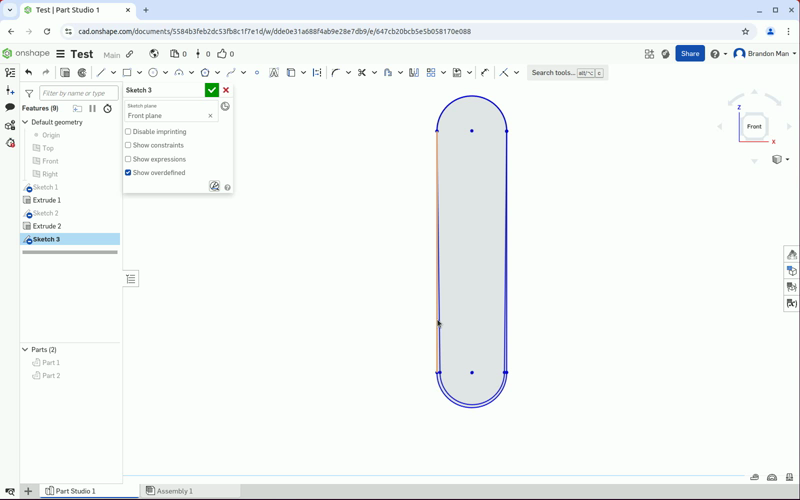
scroll(6)
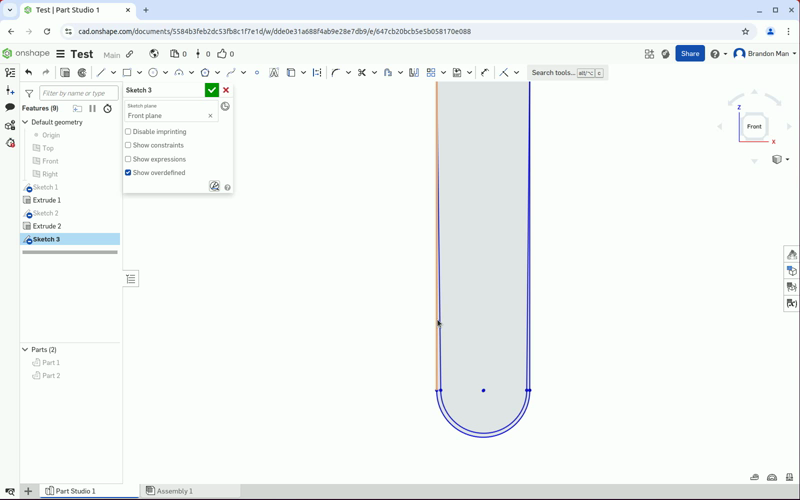
scroll(6)
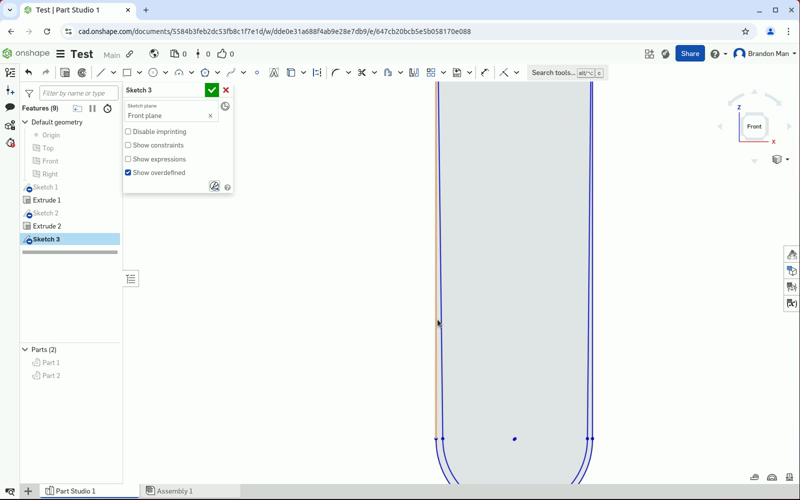
scroll(6)
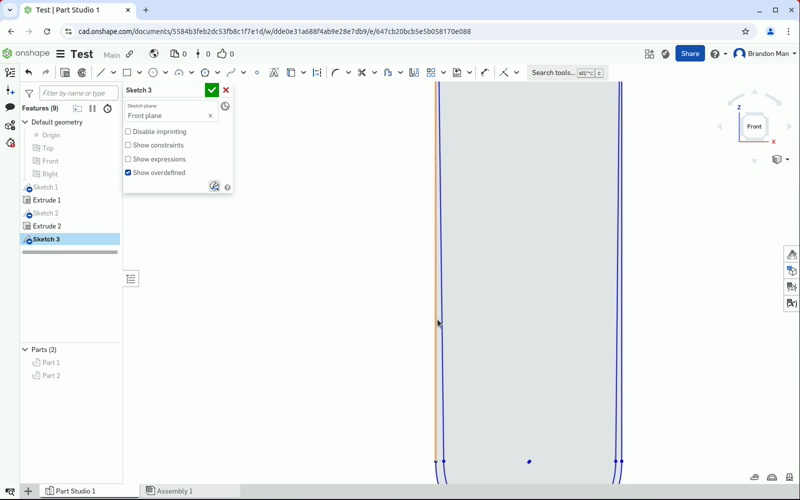
scroll(6)
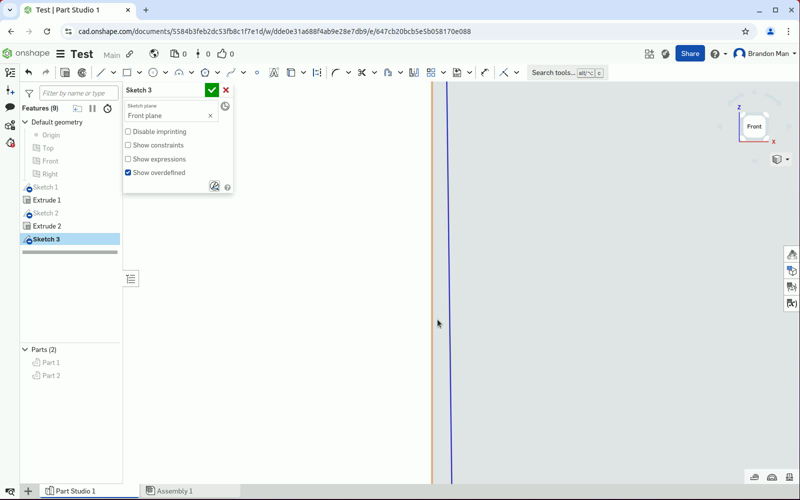
click(437, 319)
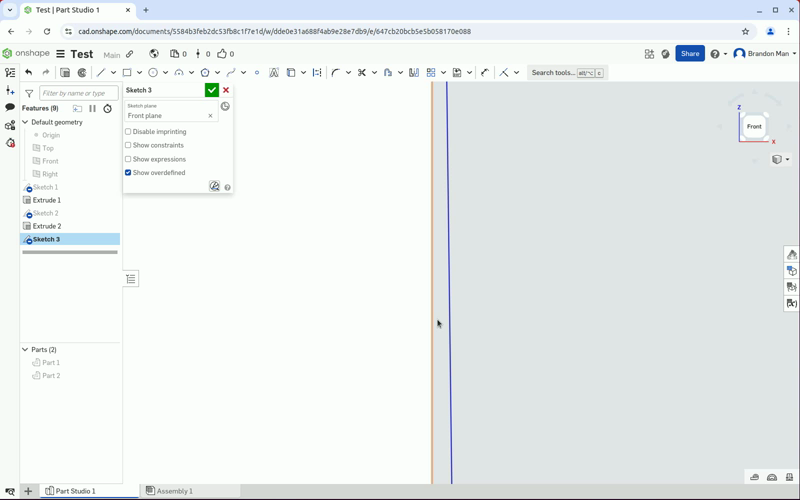
scroll(-6)
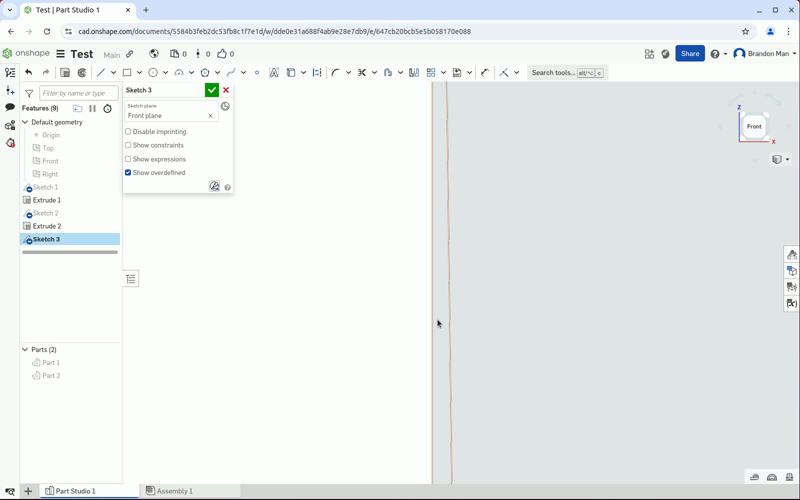
scroll(-6)
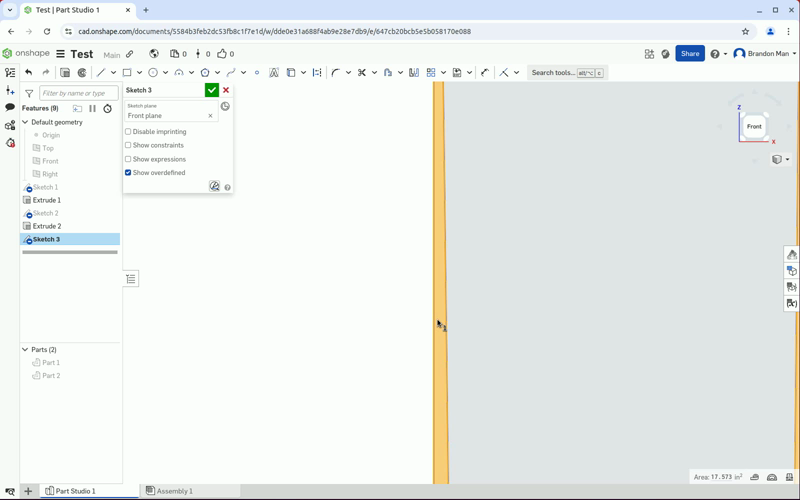
scroll(-6)
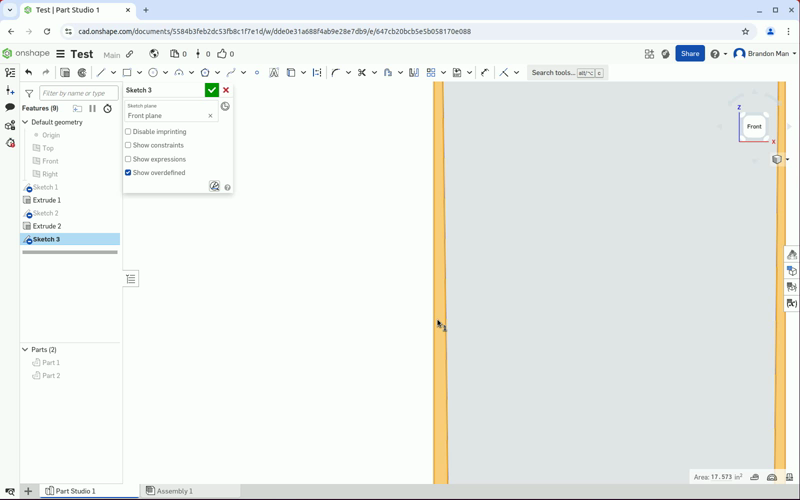
scroll(-6)
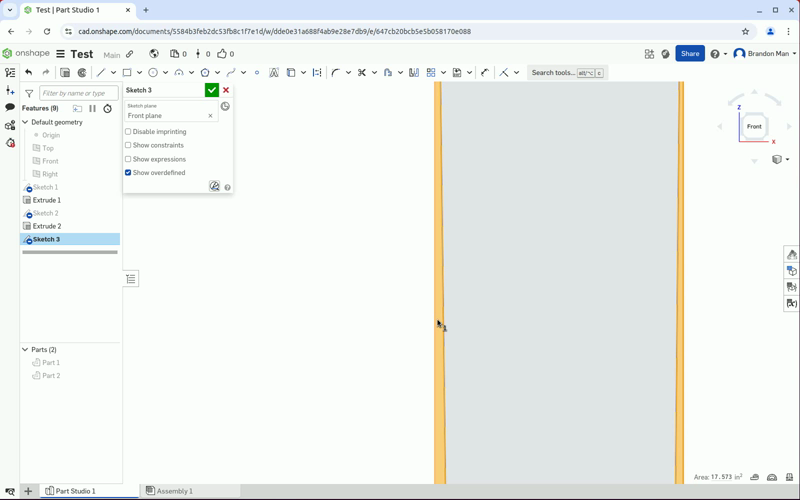
scroll(-6)
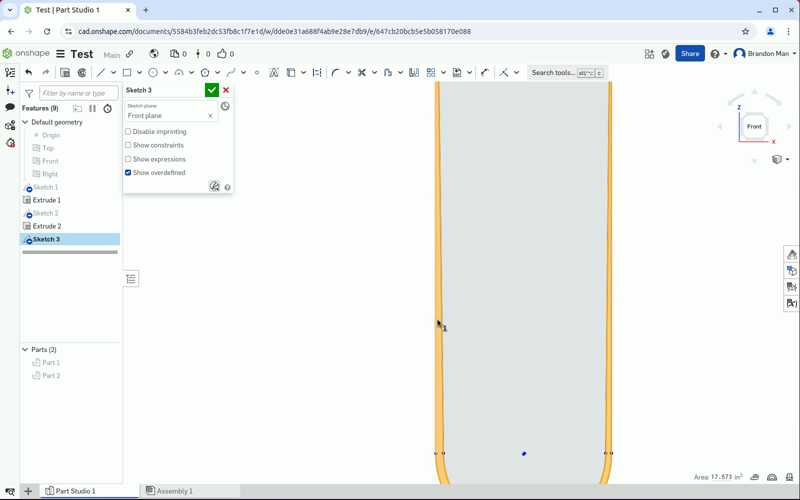
scroll(-6)
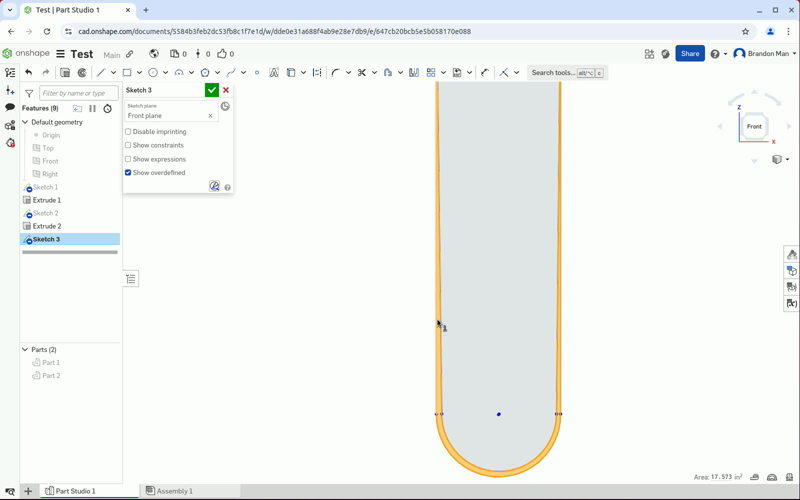
scroll(-6)
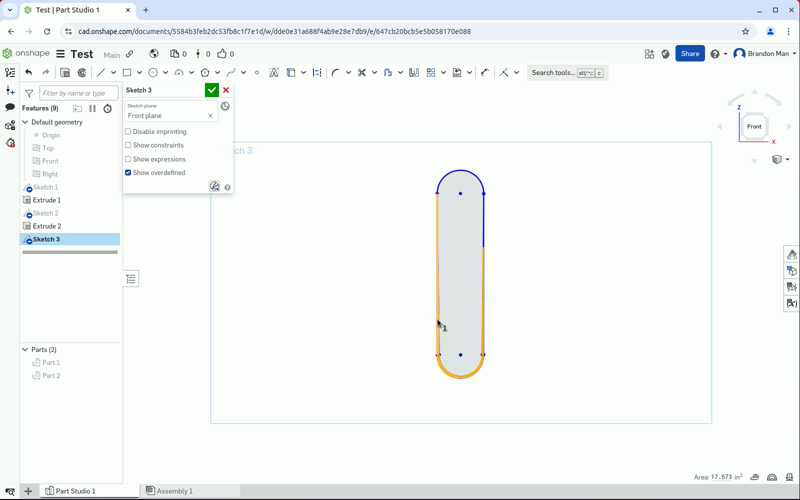
mouse_move(73, 352)
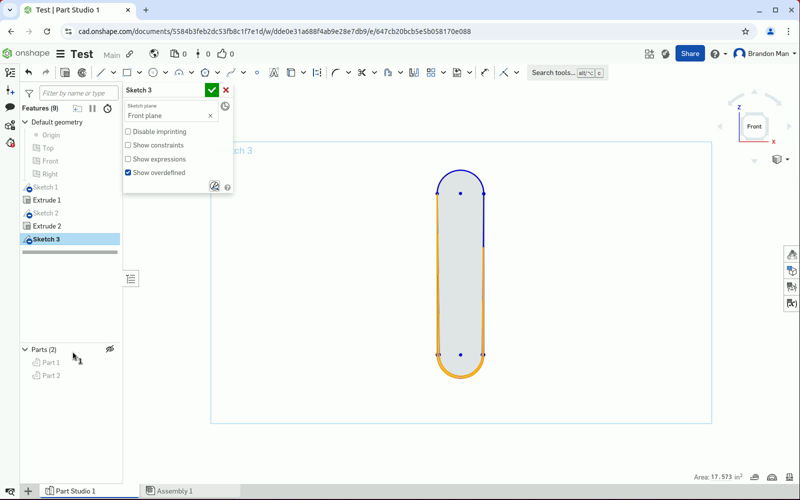
key(shift+y)
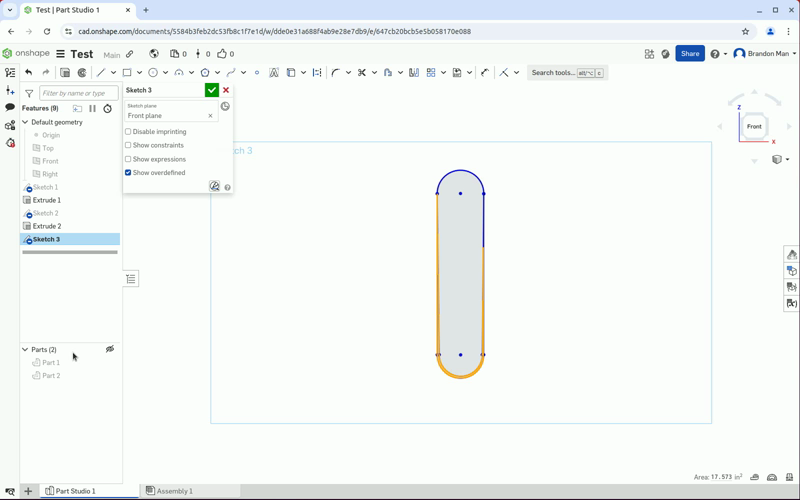
key(shift+e)
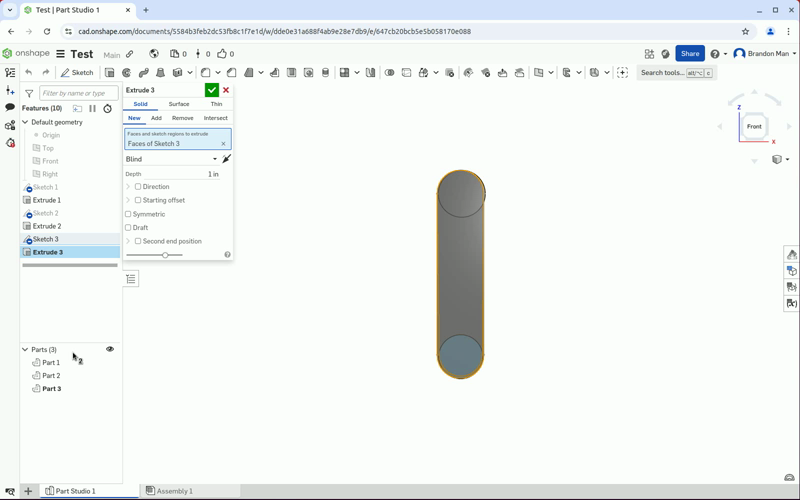
mouse_move(143, 106)
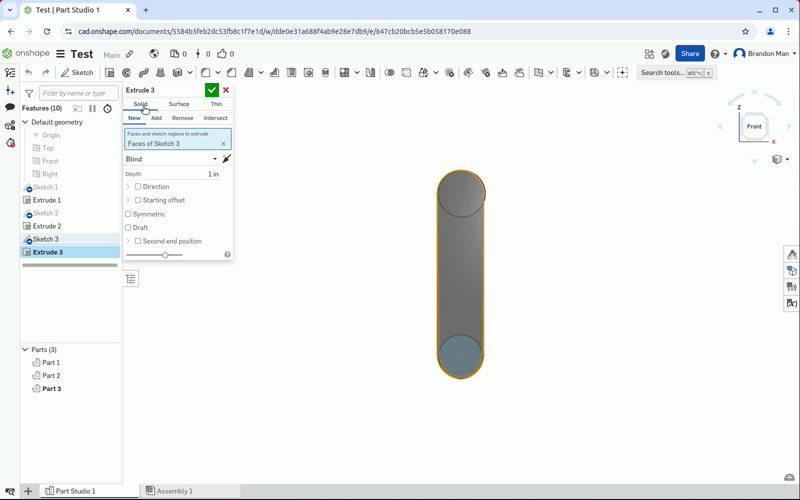
click(143, 106)
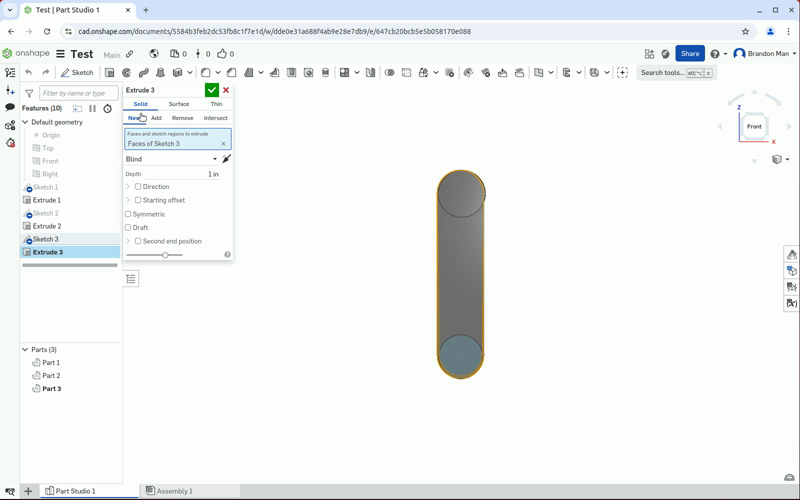
mouse_move(137, 120)
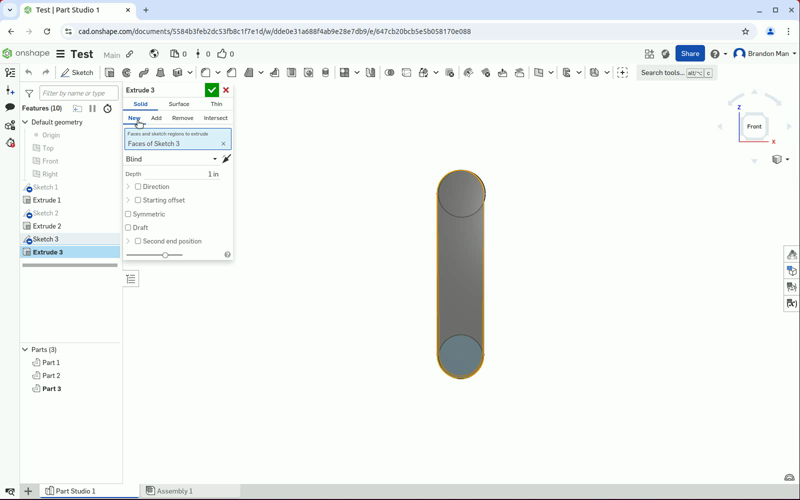
click(137, 120)
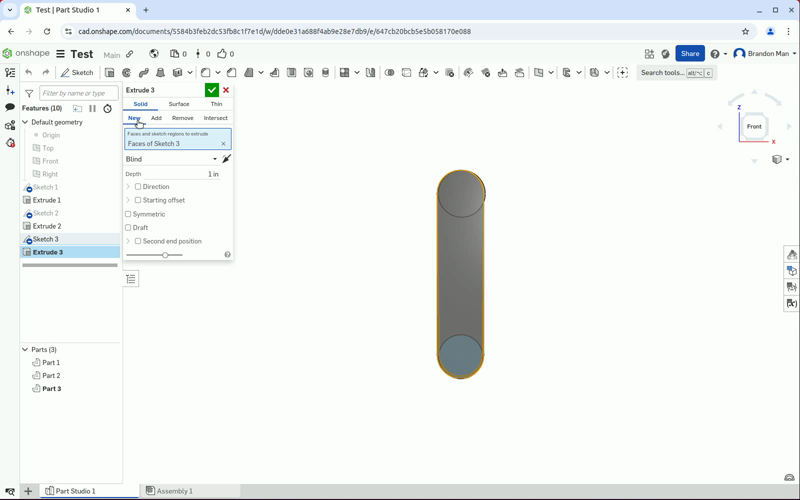
key(tab, 4)
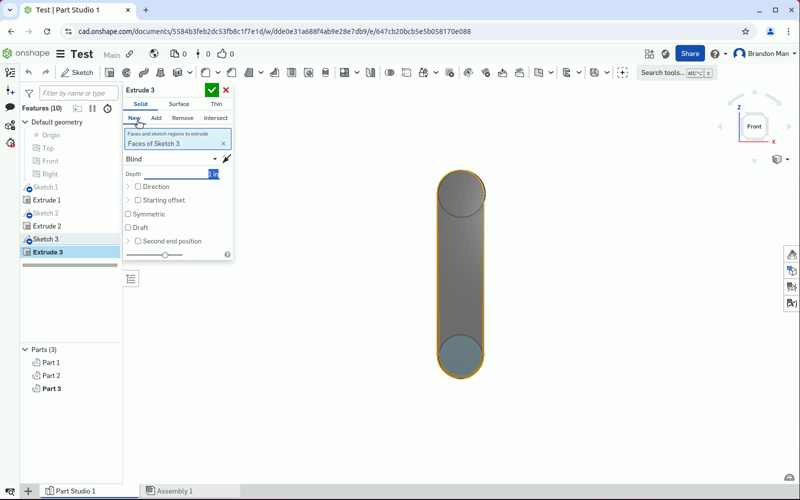
text(4.814)
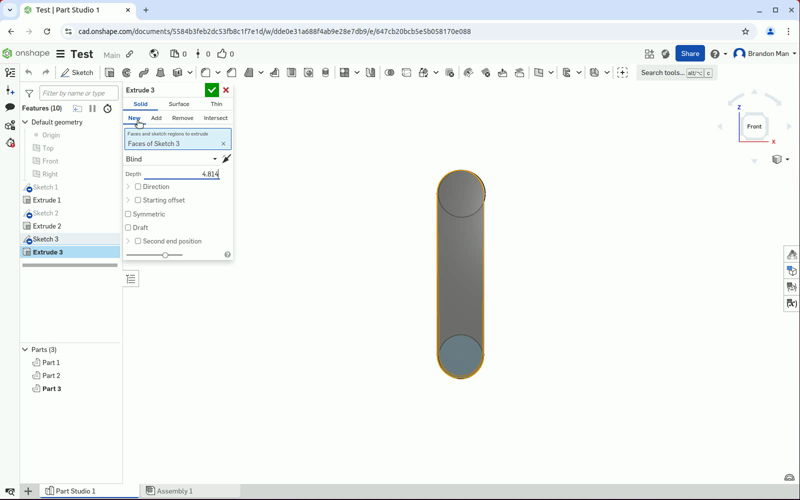
key(tab, 3)
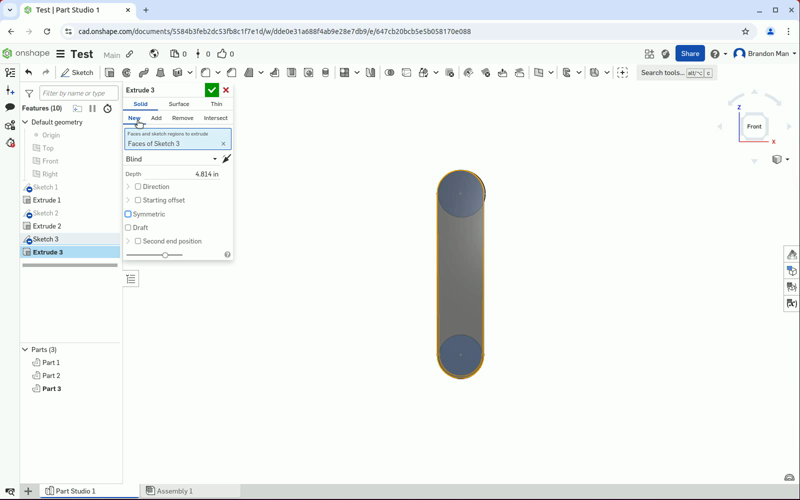
key(space)
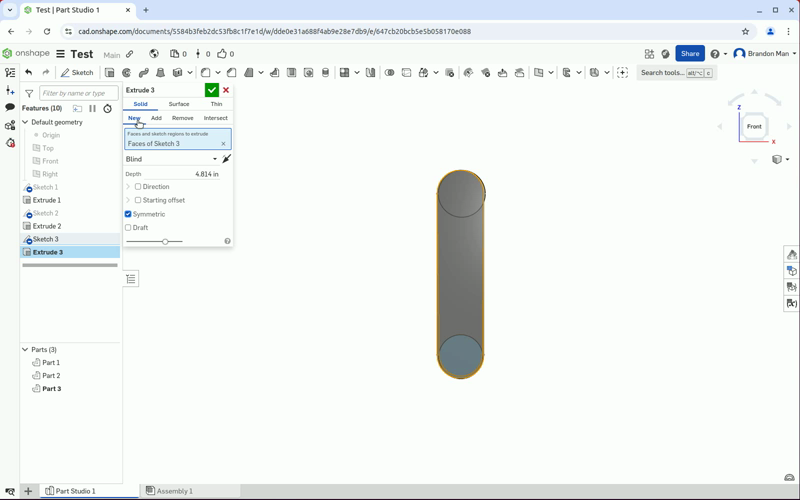
key(enter)
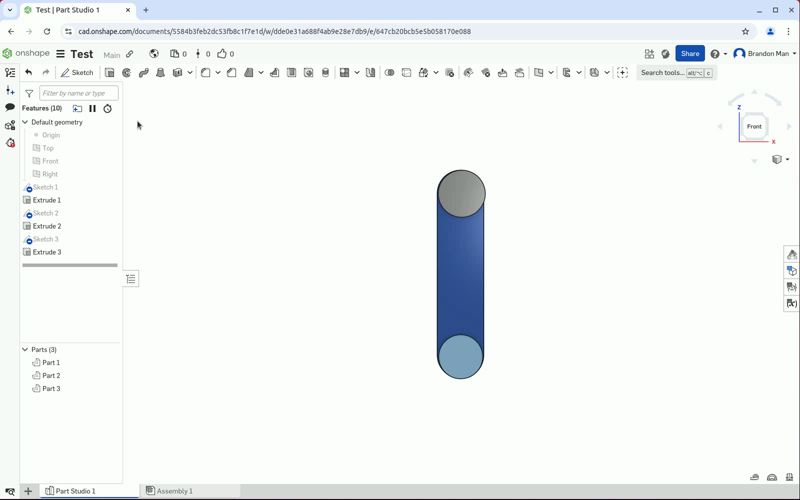
key(shift+h)
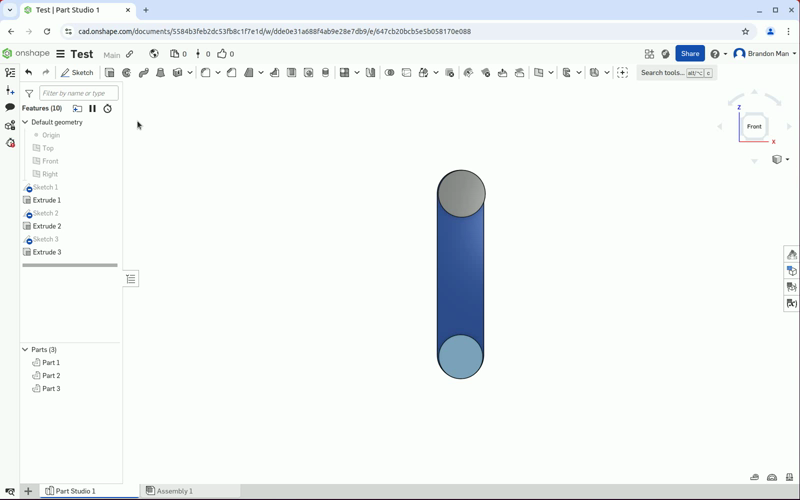
key(shift+h)
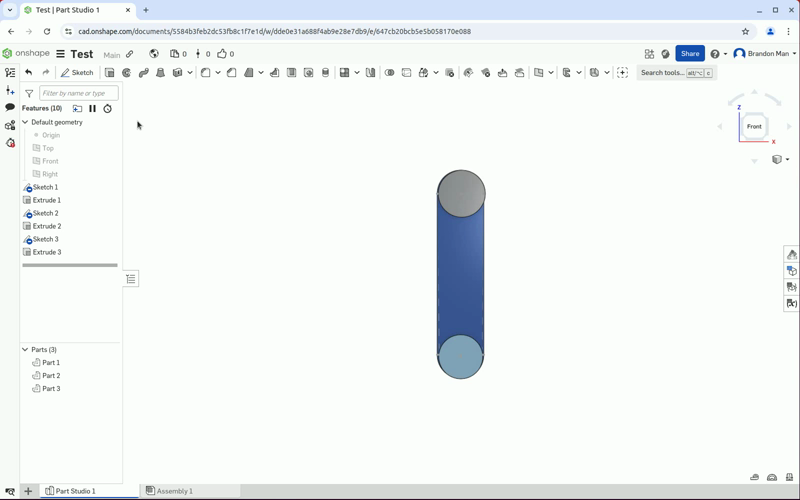
key(shift+7)
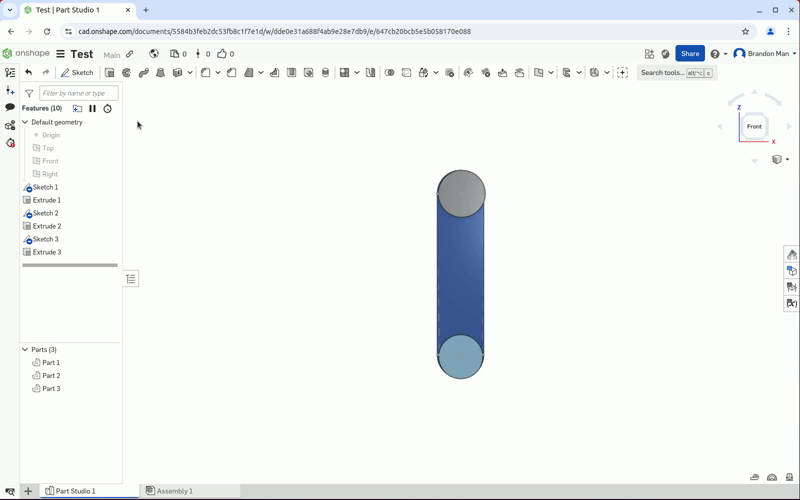
key(left, 2)
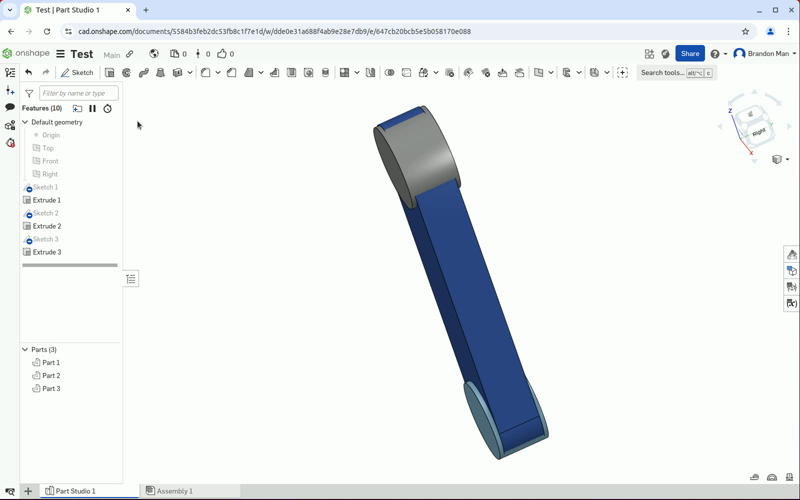
key(down, 2)
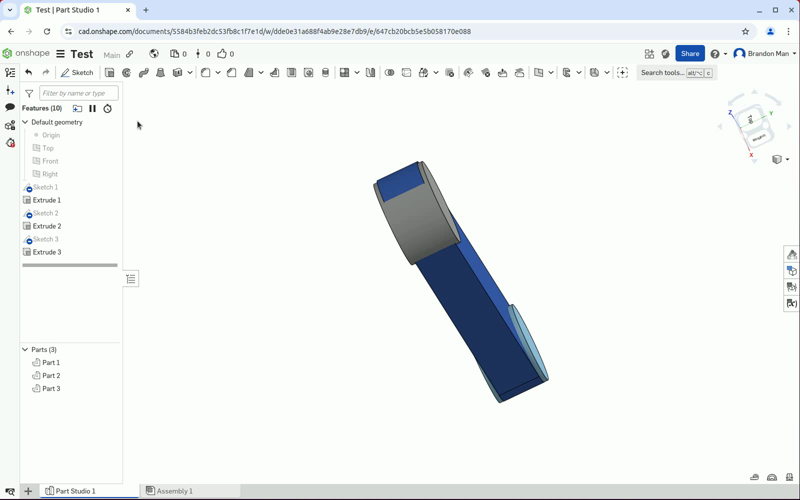
key(up, 2)
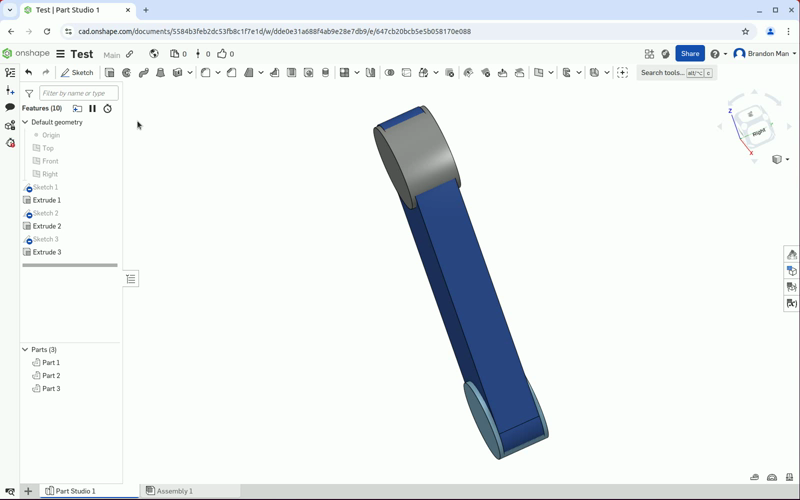
key(right, 2)
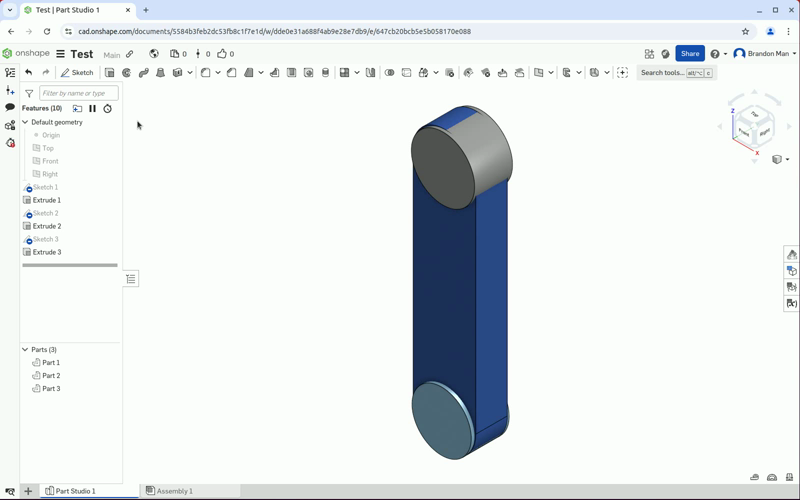
mouse_move(73, 189)
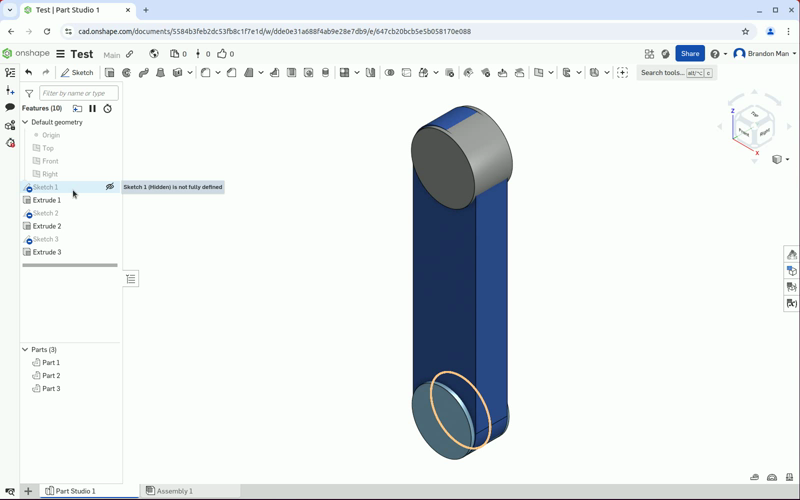
click(73, 189)